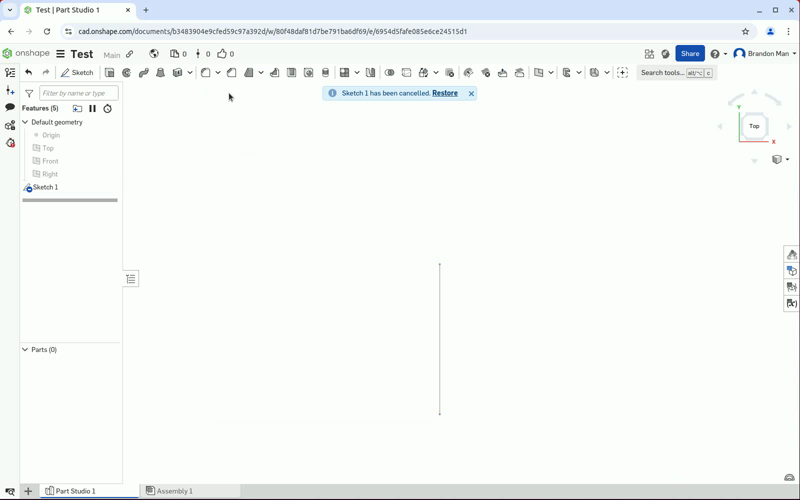
key(shift+h)
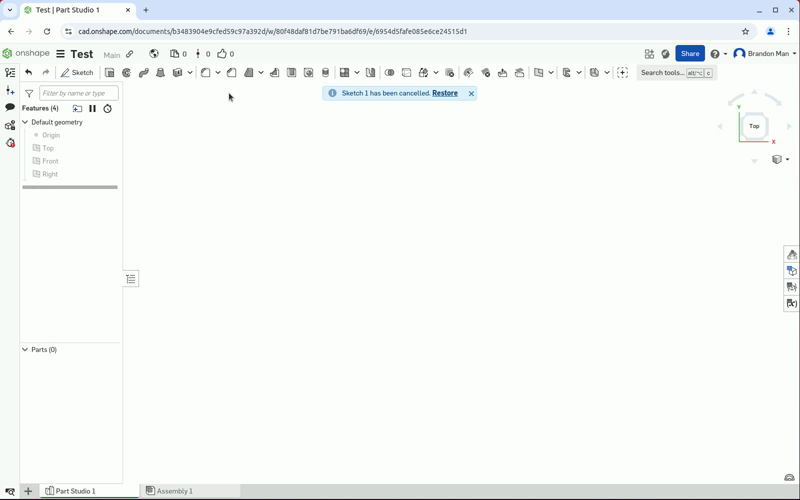
key(shift+s)
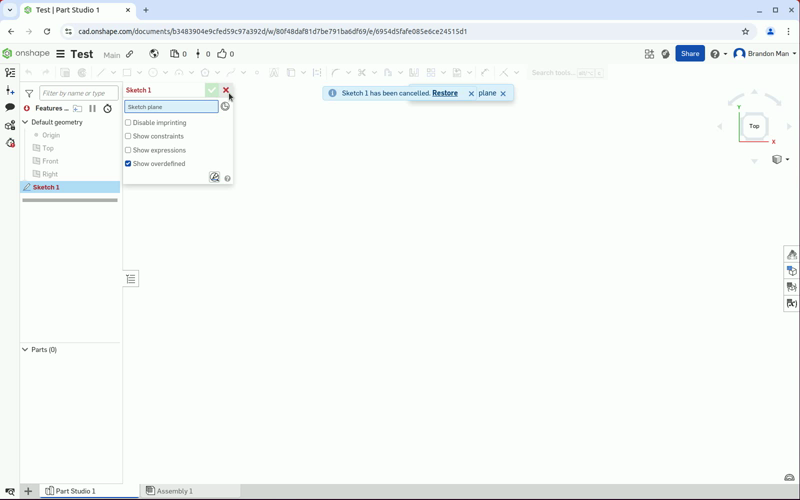
mouse_move(73, 150)
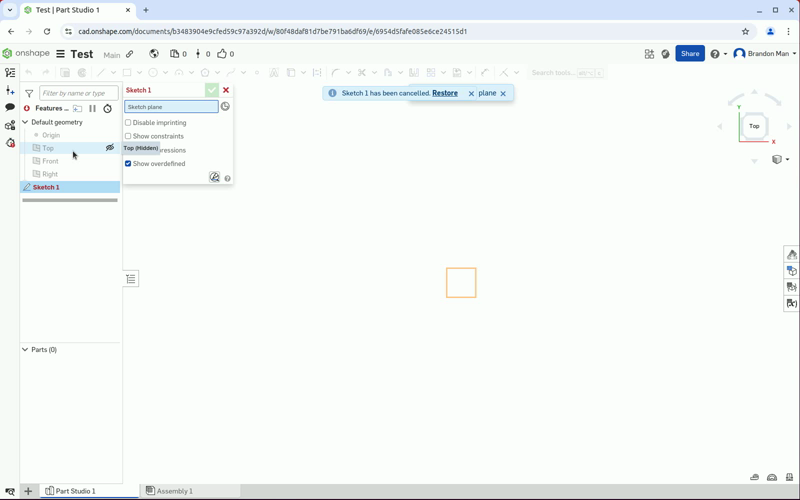
click(73, 150)
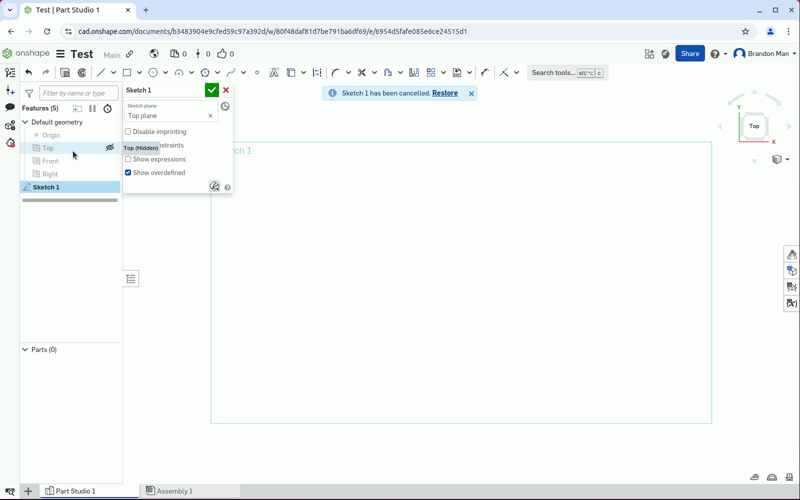
mouse_move(73, 352)
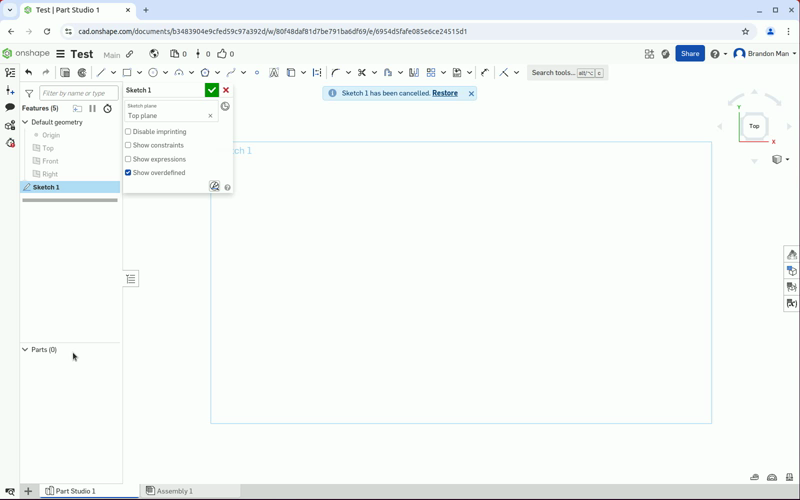
key(y)
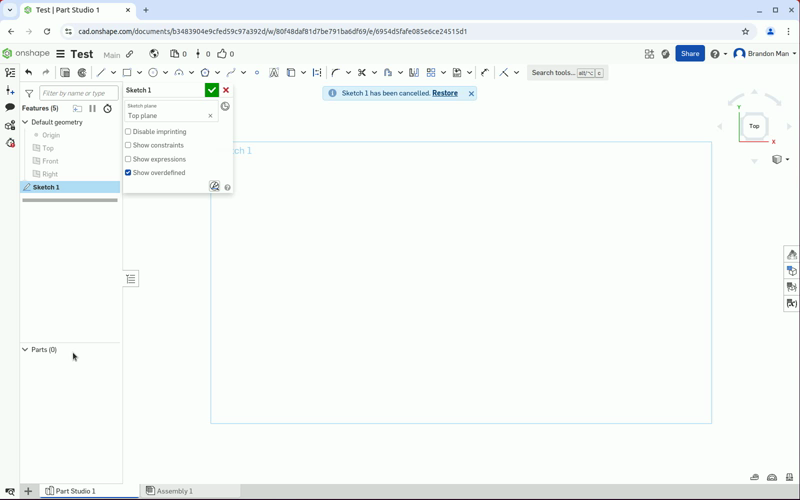
key(c)
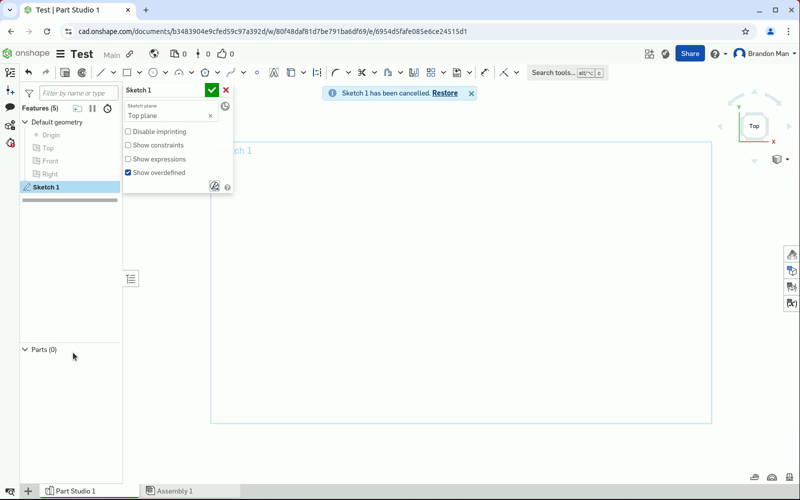
key_down(shift)
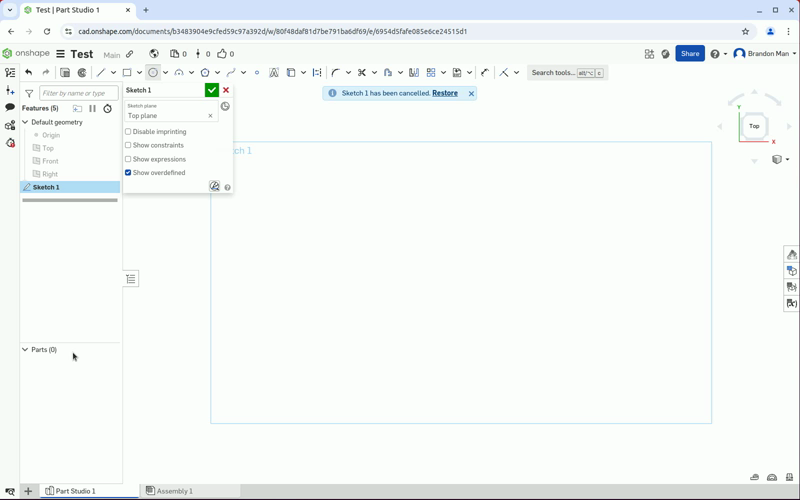
mouse_move(461, 282)
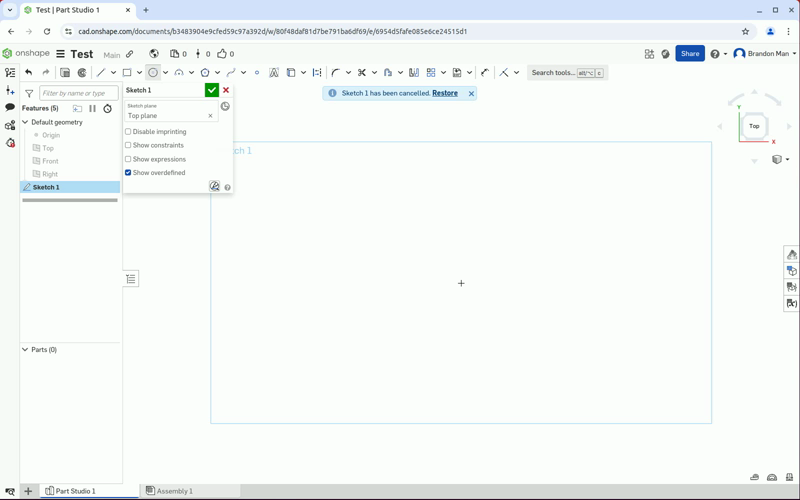
click(461, 282)
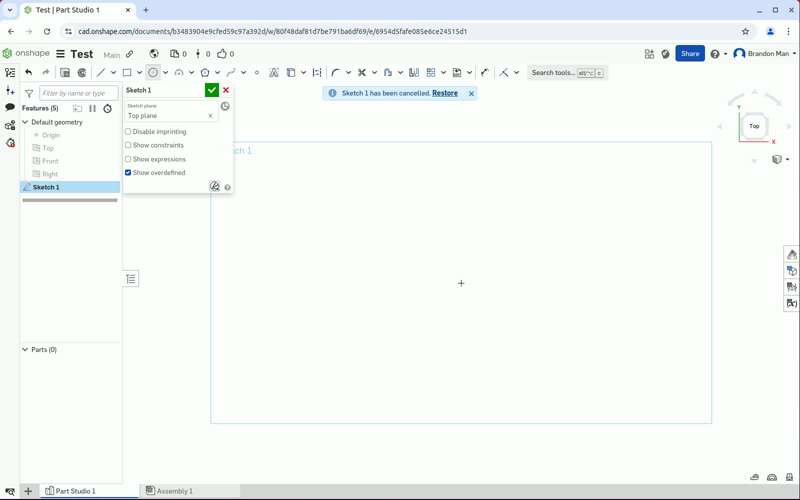
key_up(shift)
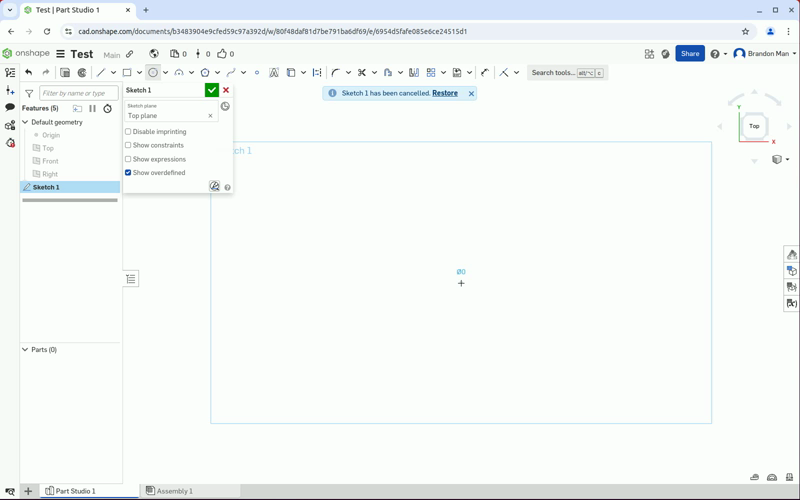
mouse_move(574, 282)
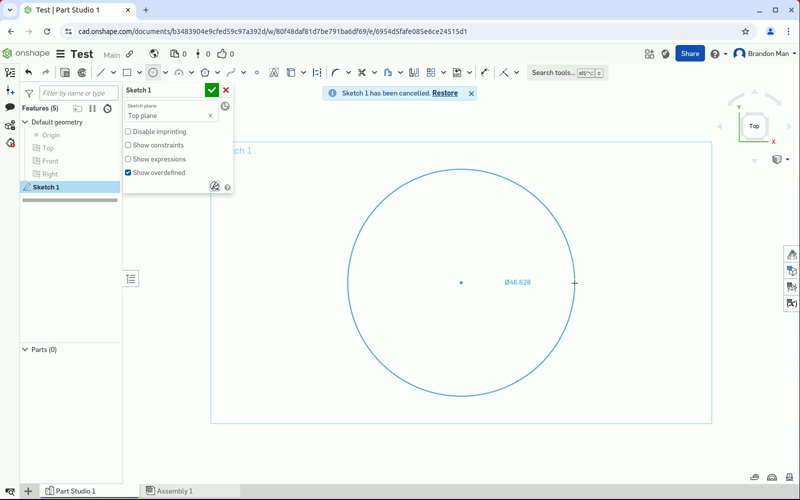
click(574, 282)
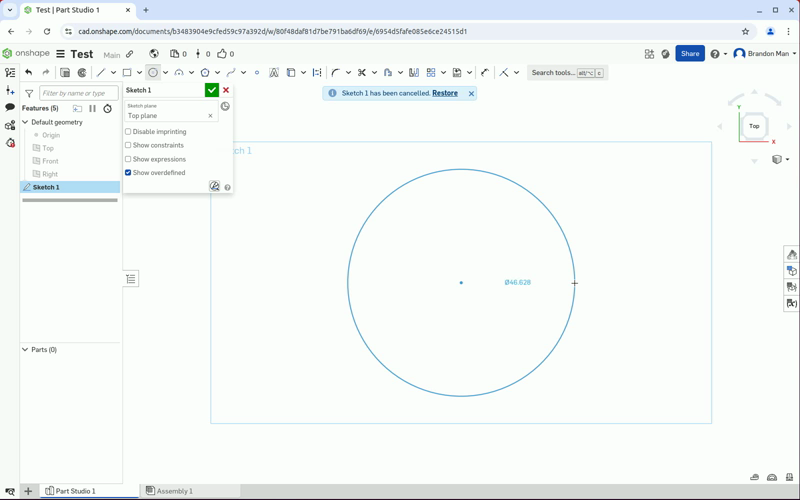
key(esc)
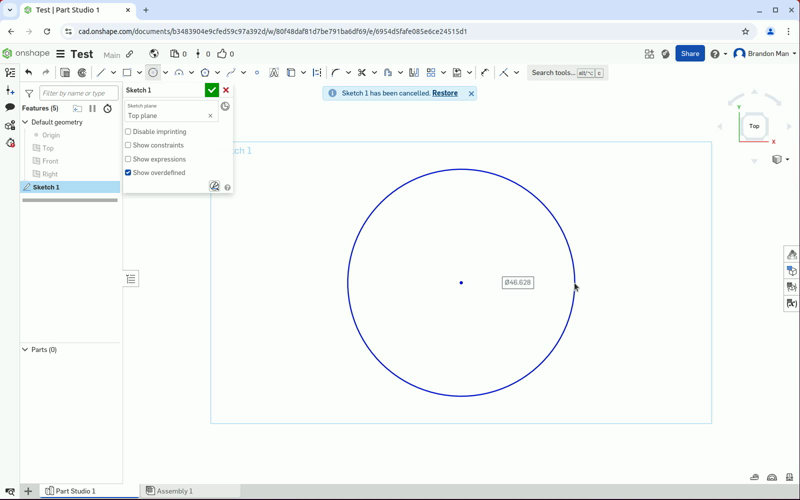
mouse_move(513, 258)
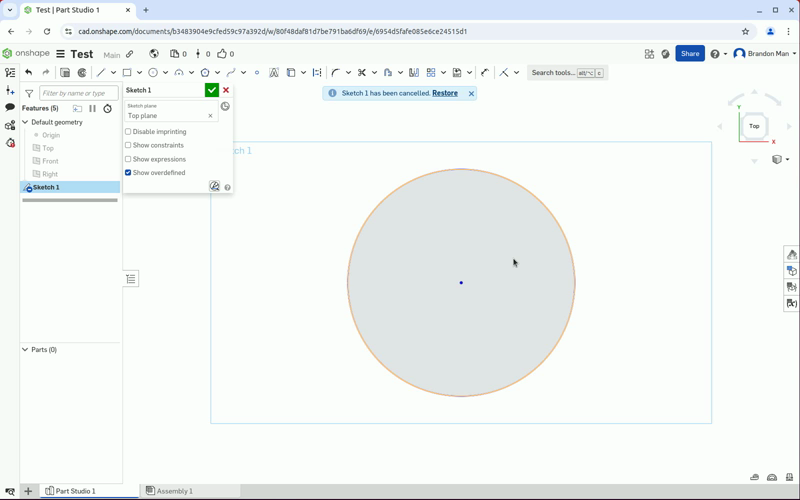
click(513, 258)
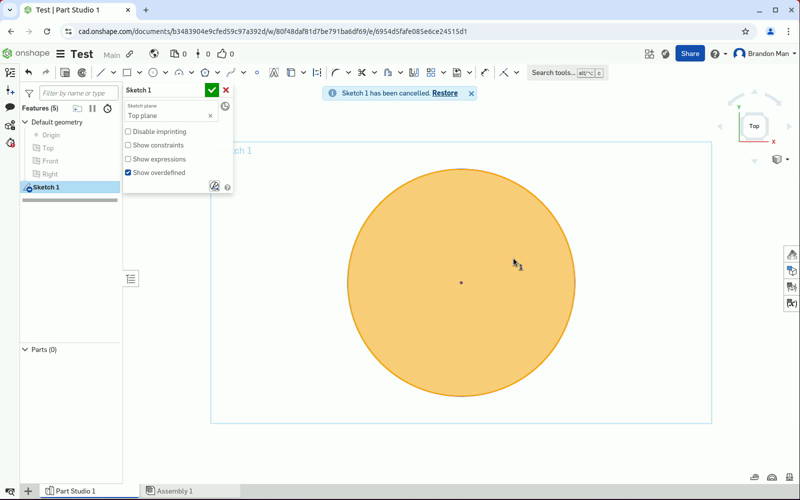
mouse_move(73, 352)
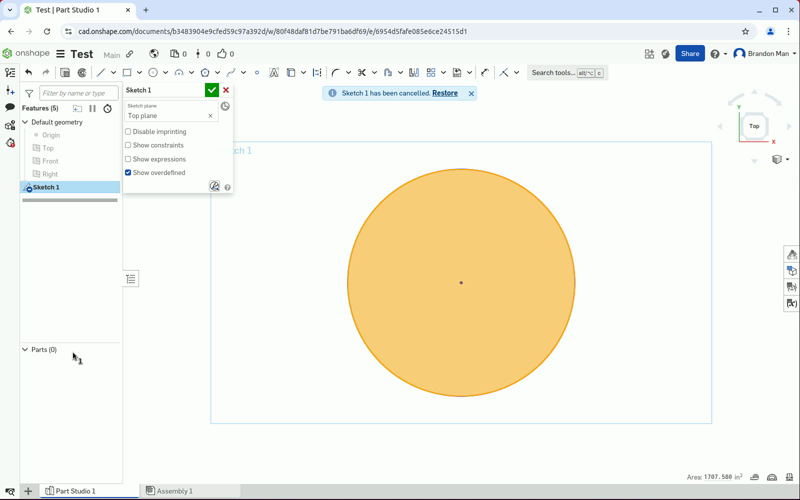
key(shift+y)
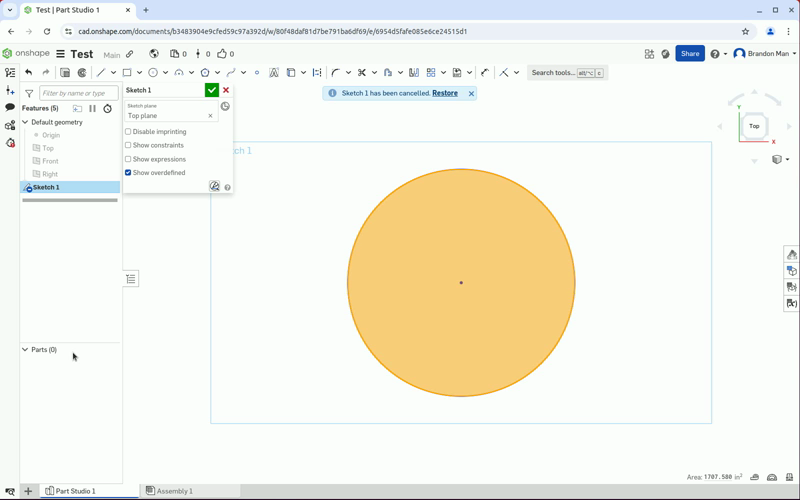
key(shift+e)
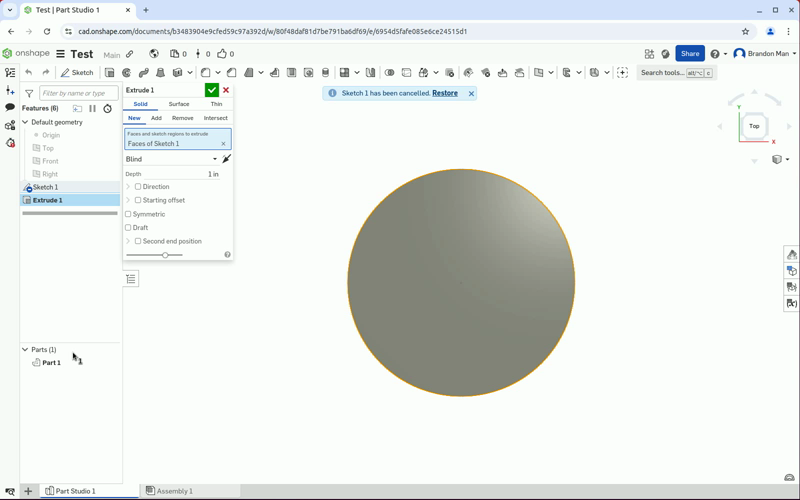
mouse_move(143, 106)
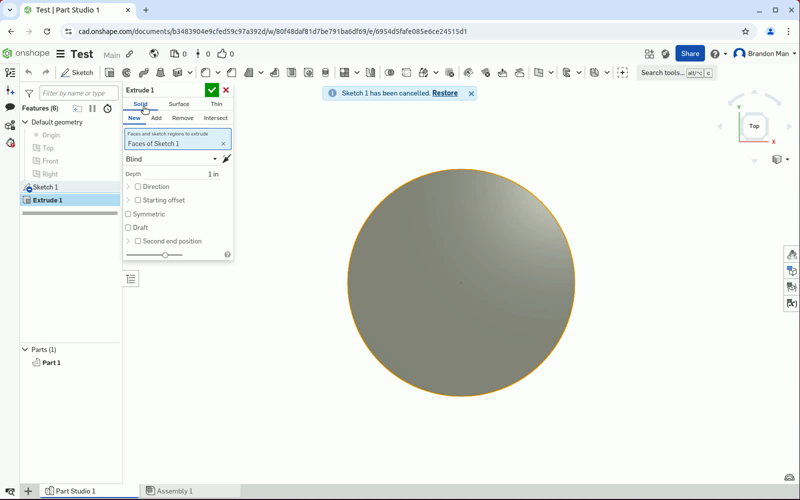
click(143, 106)
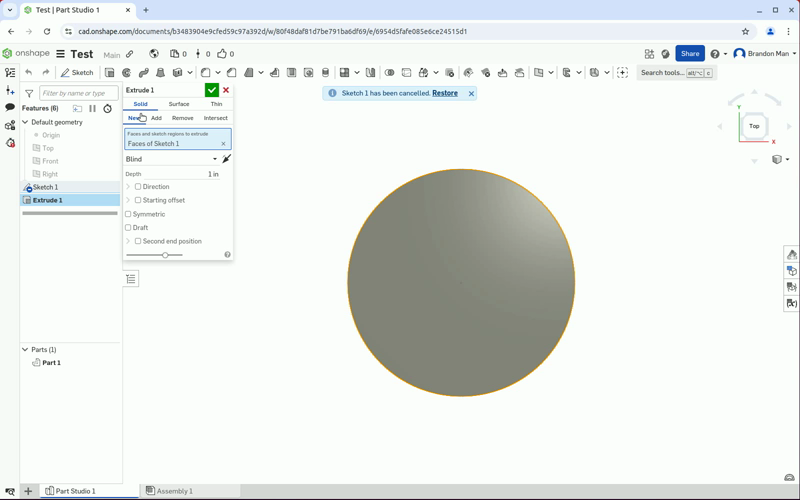
mouse_move(137, 120)
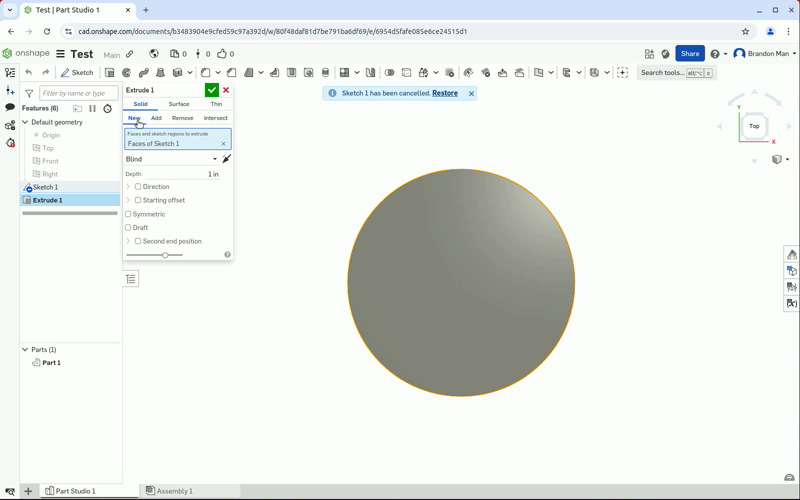
click(137, 120)
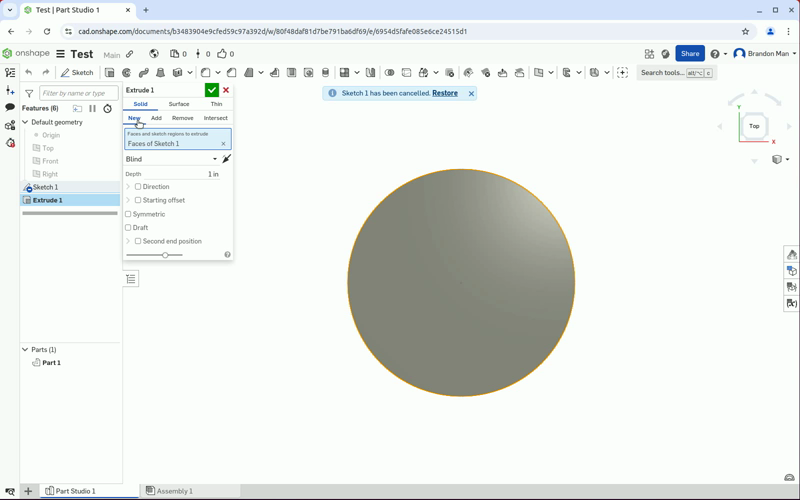
key(tab, 4)
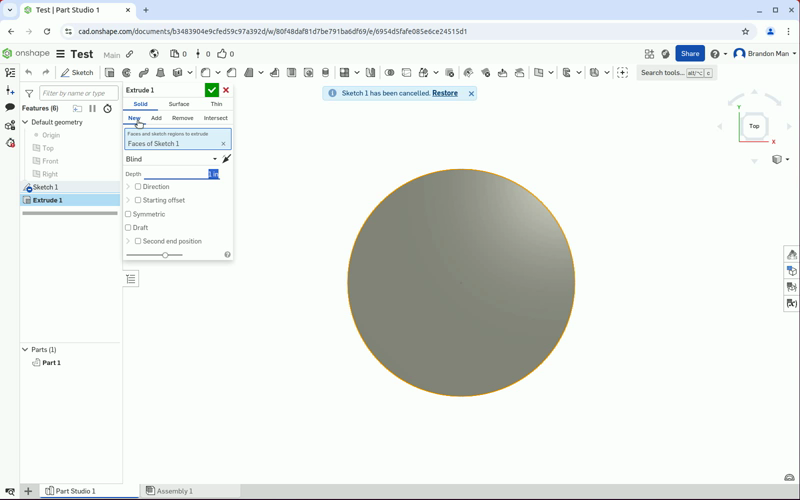
text(1.685)
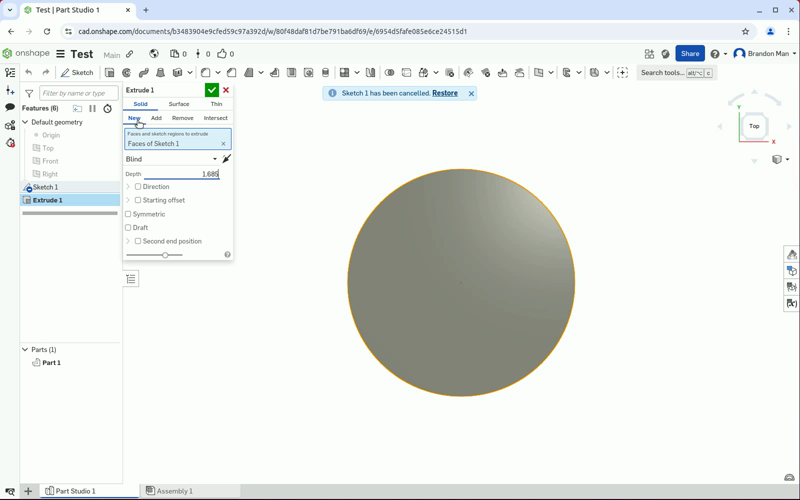
key(enter)
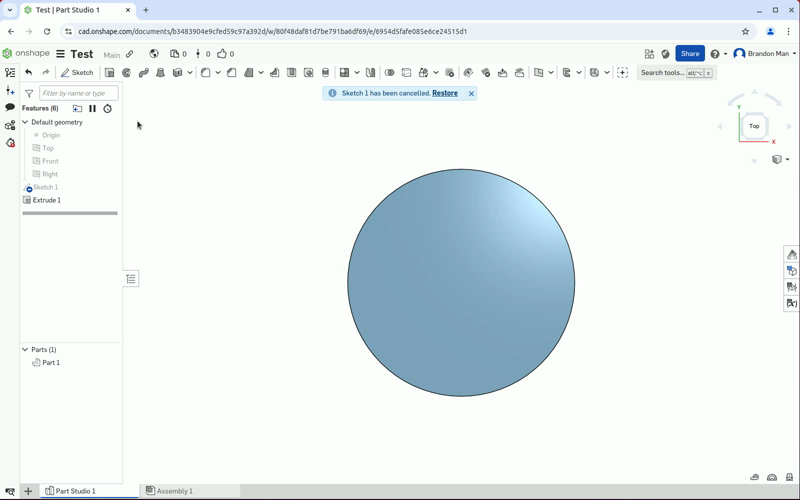
key(shift+h)
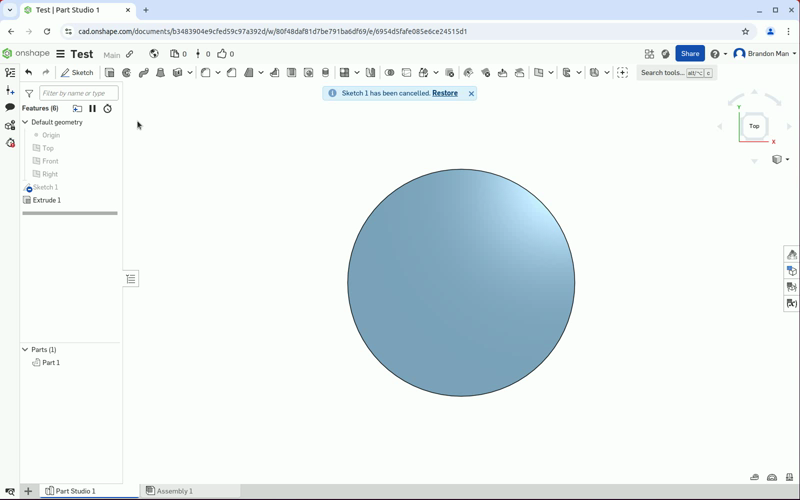
key(shift+h)
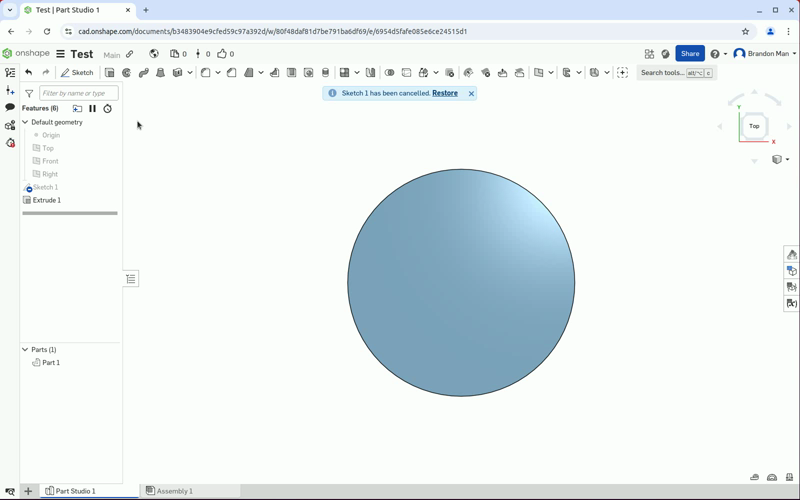
mouse_move(73, 189)
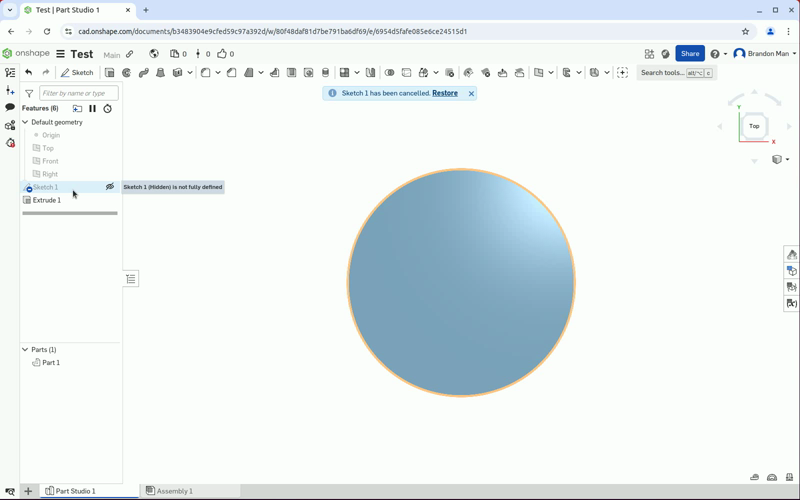
click(73, 189)
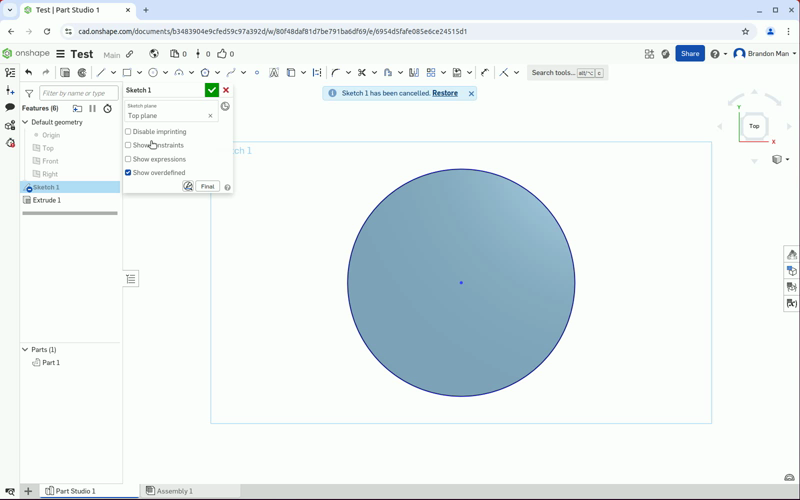
mouse_move(229, 92)
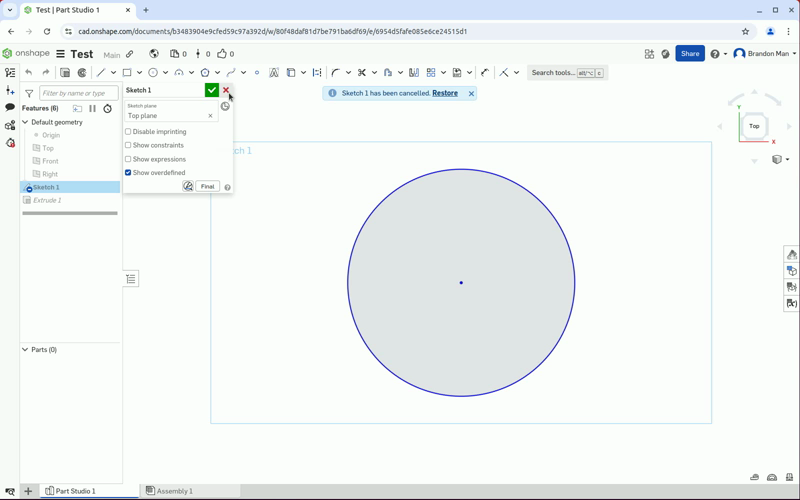
click(229, 92)
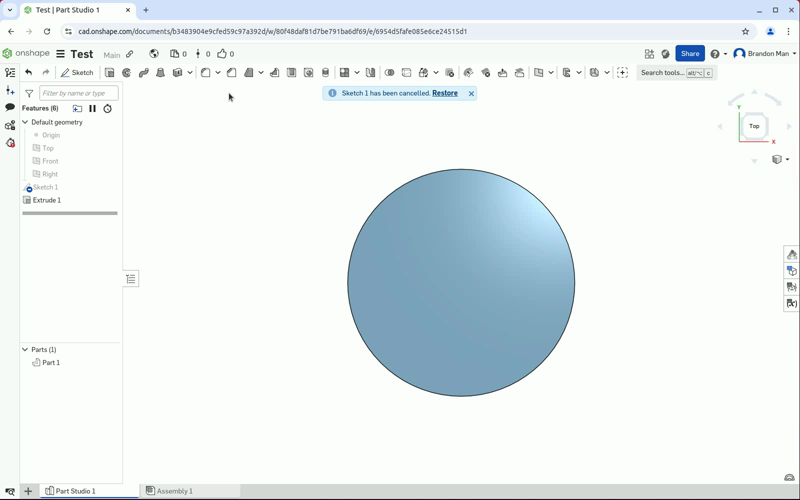
mouse_move(541, 75)
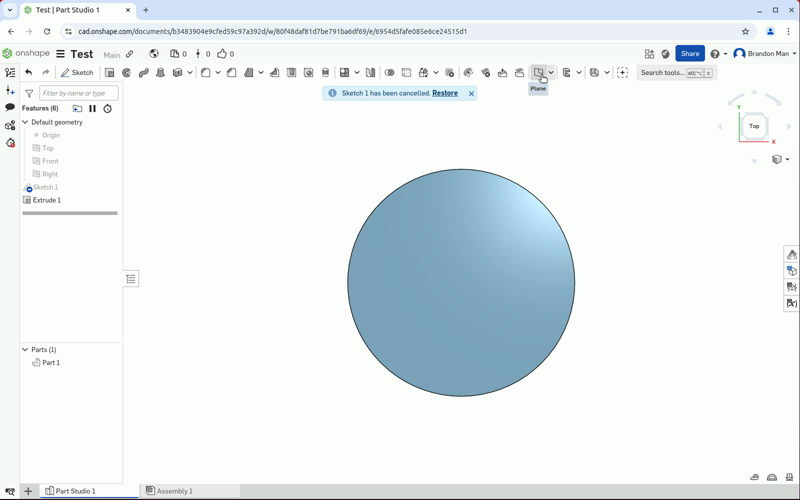
click(541, 75)
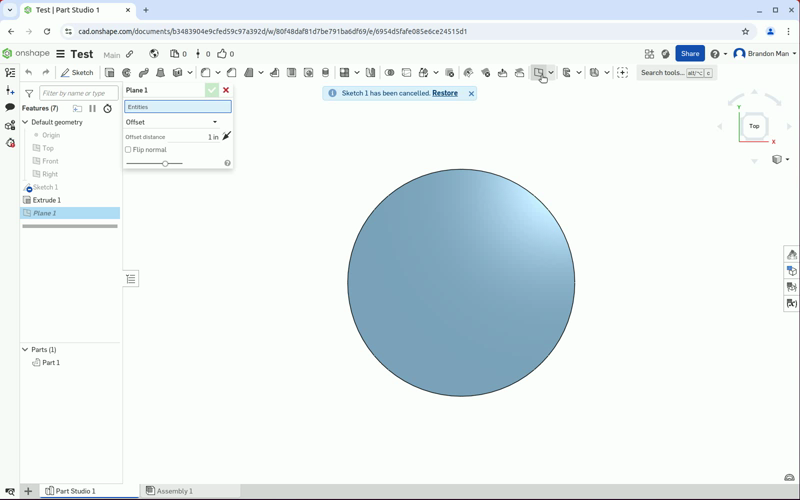
mouse_move(73, 150)
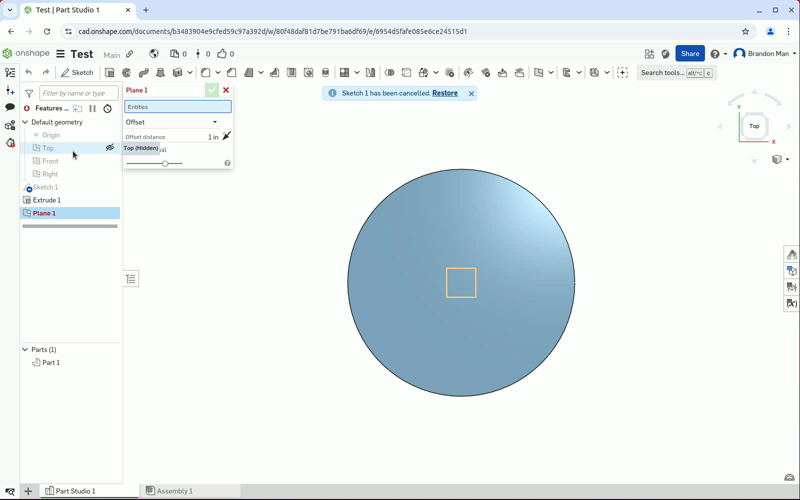
click(73, 150)
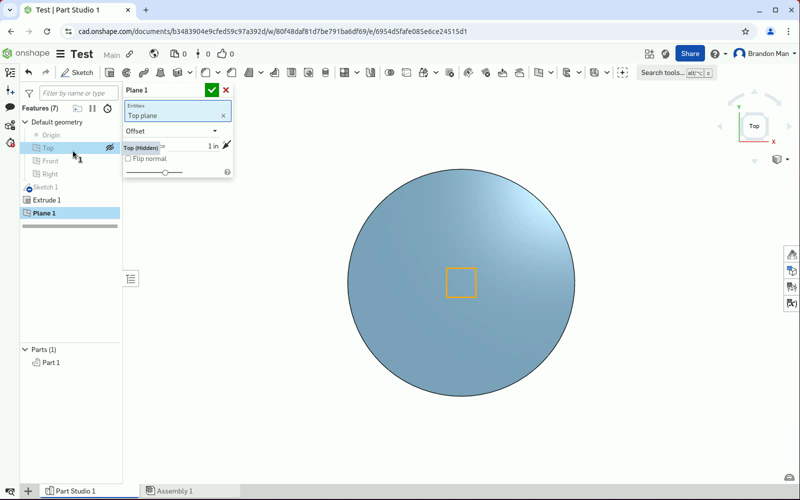
key(tab, 2)
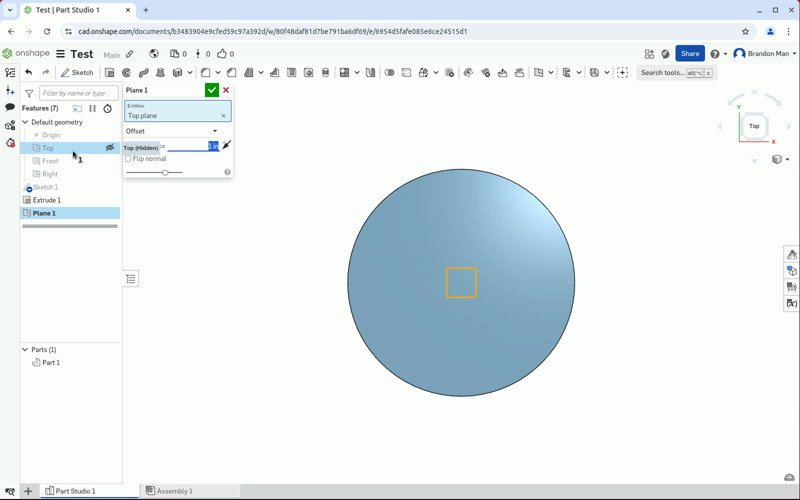
text(1.695)
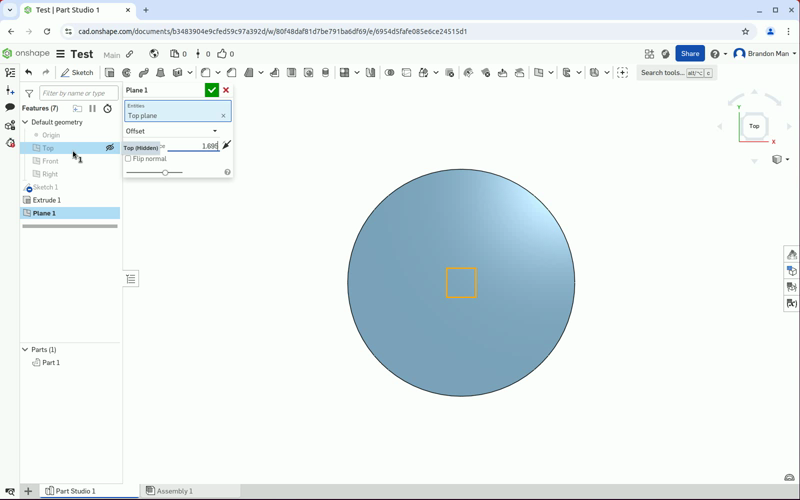
key(enter, 2)
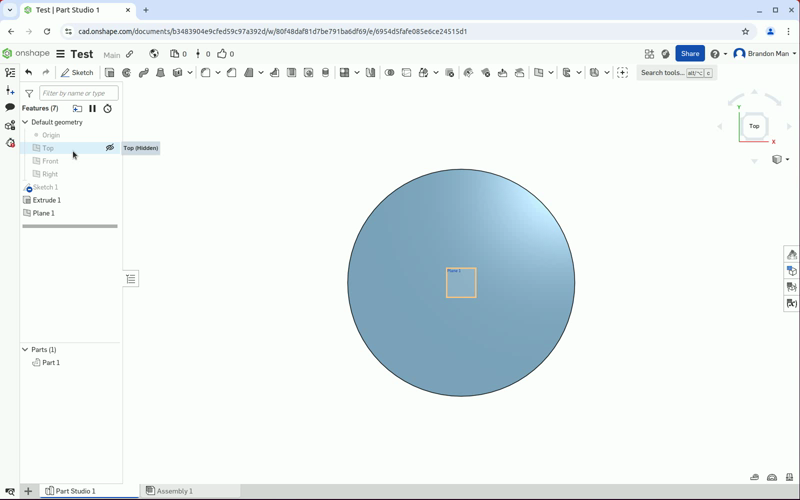
key(shift+s)
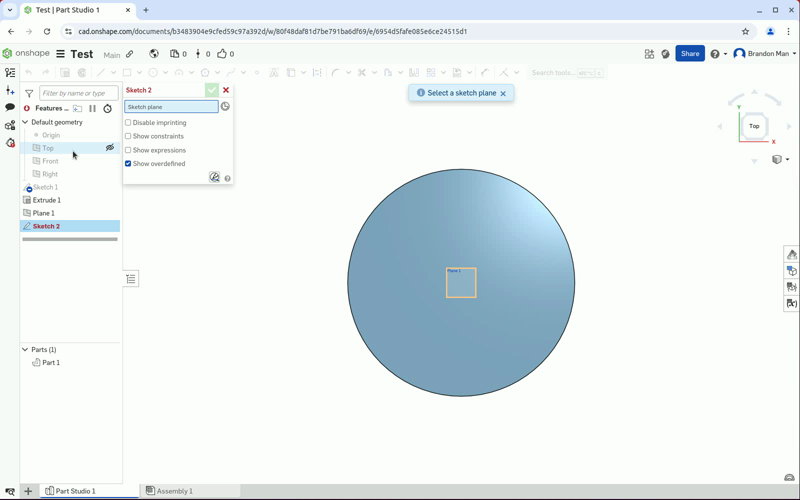
mouse_move(73, 215)
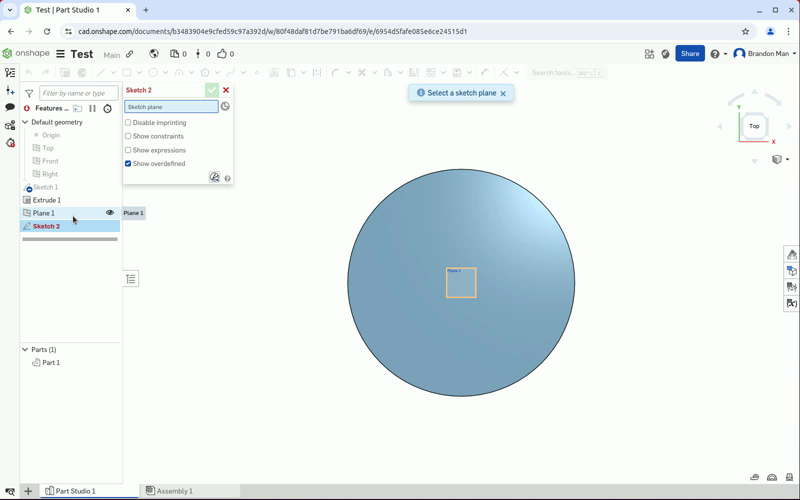
click(73, 215)
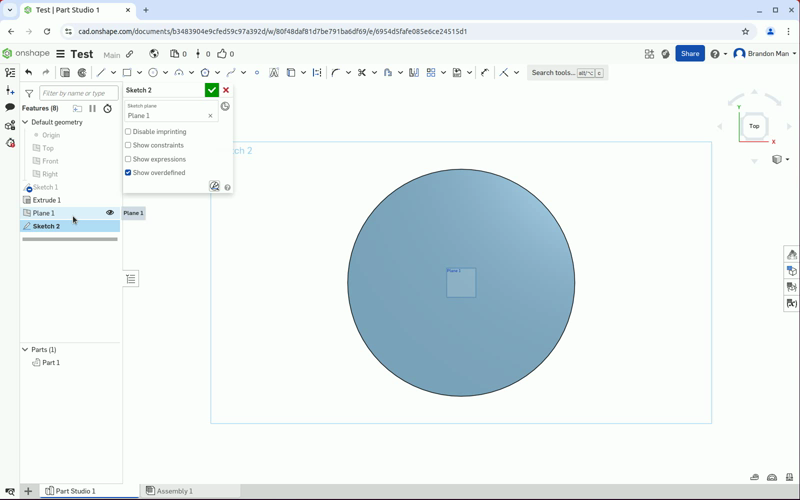
mouse_move(73, 352)
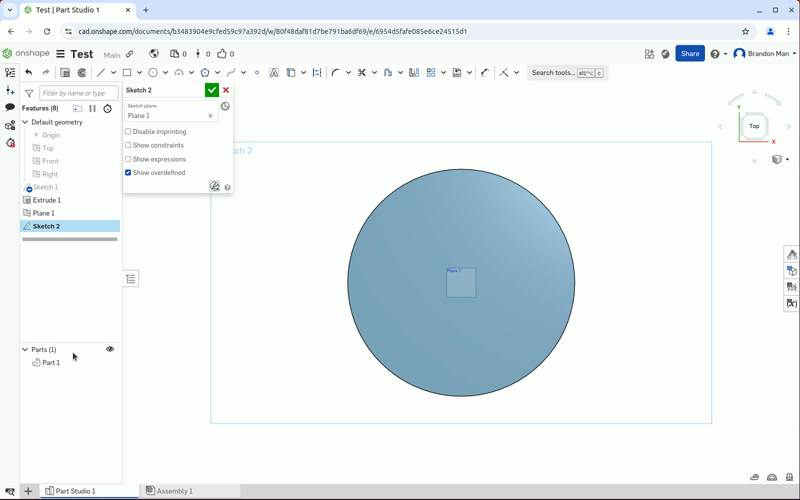
key(y)
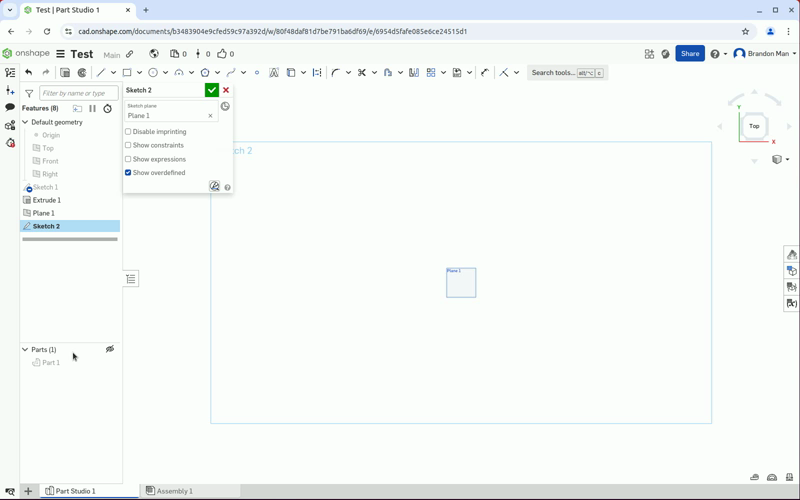
key(c)
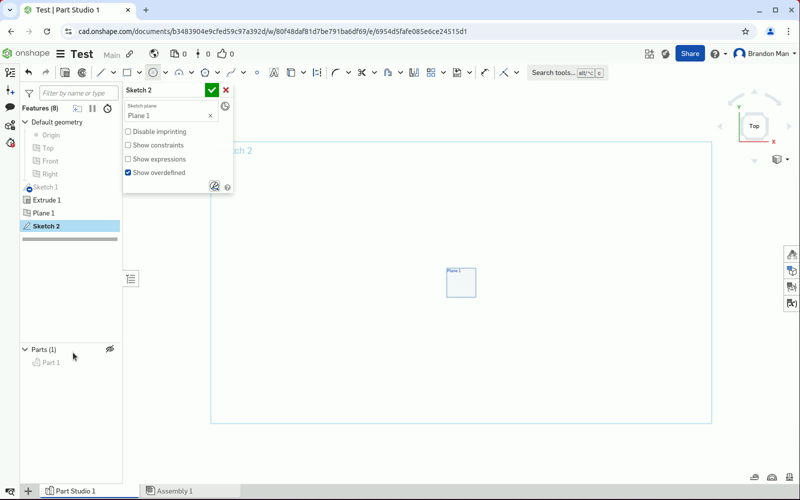
key_down(shift)
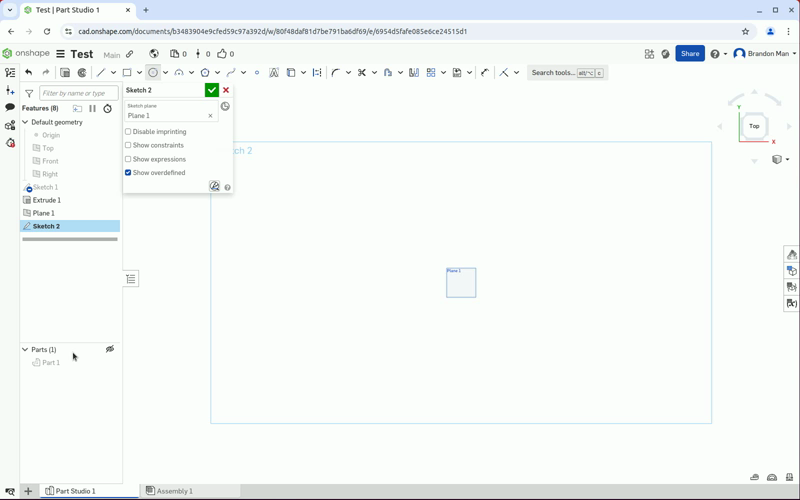
mouse_move(461, 282)
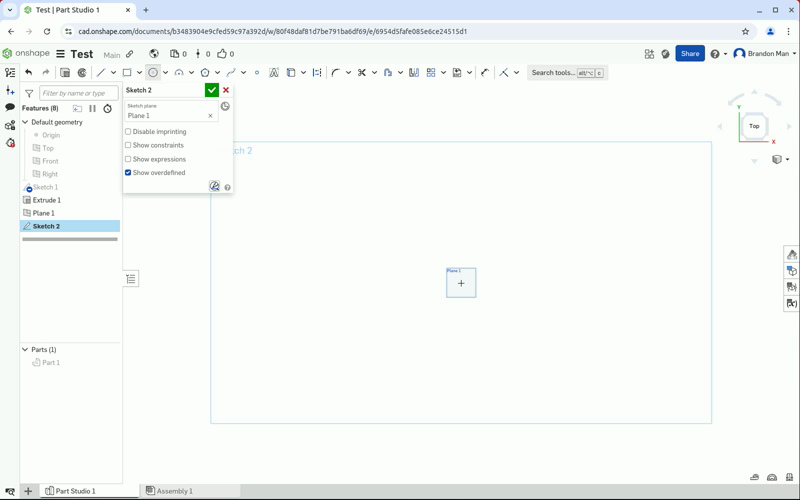
click(461, 282)
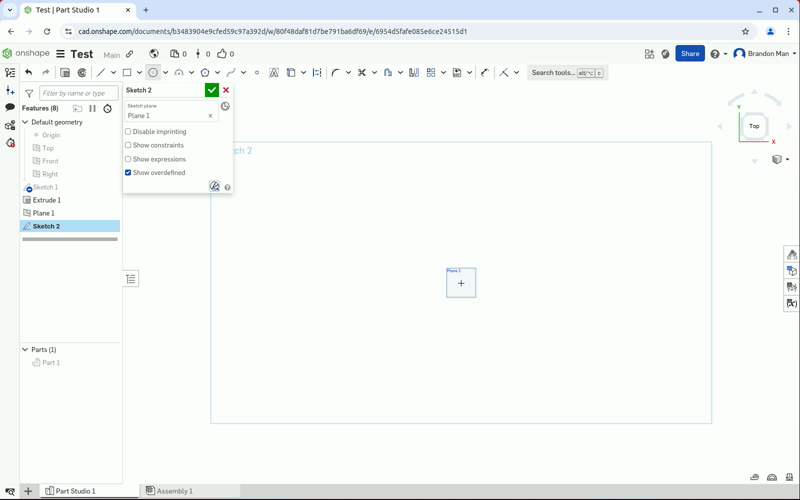
key_up(shift)
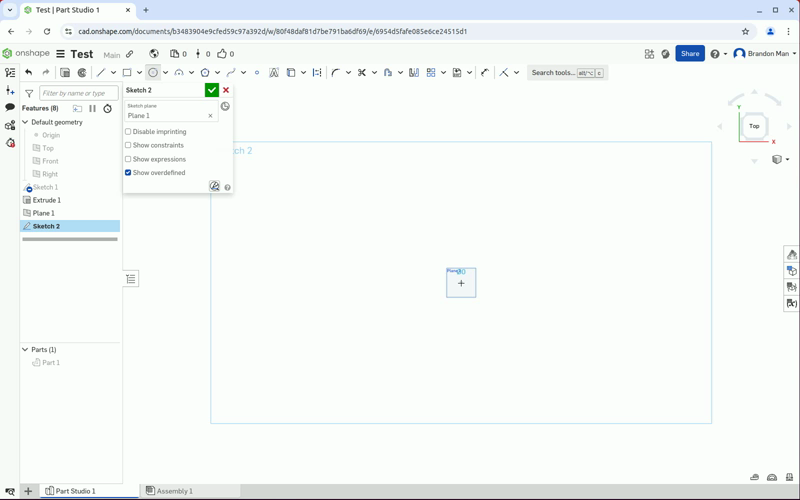
mouse_move(471, 282)
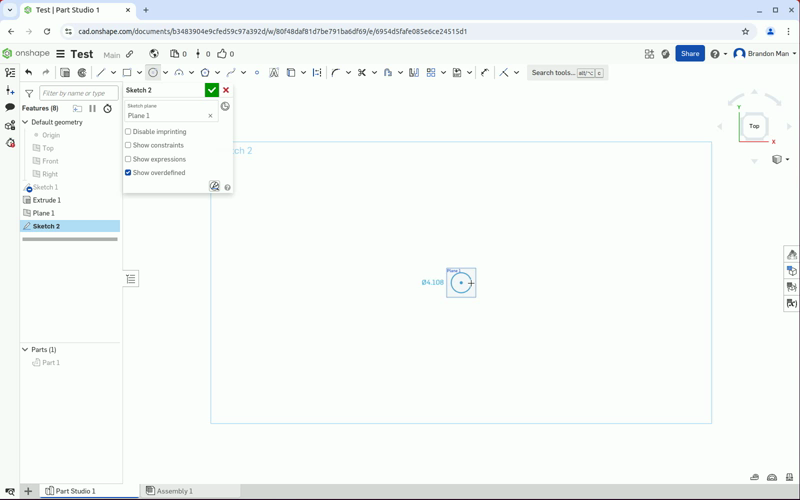
click(471, 282)
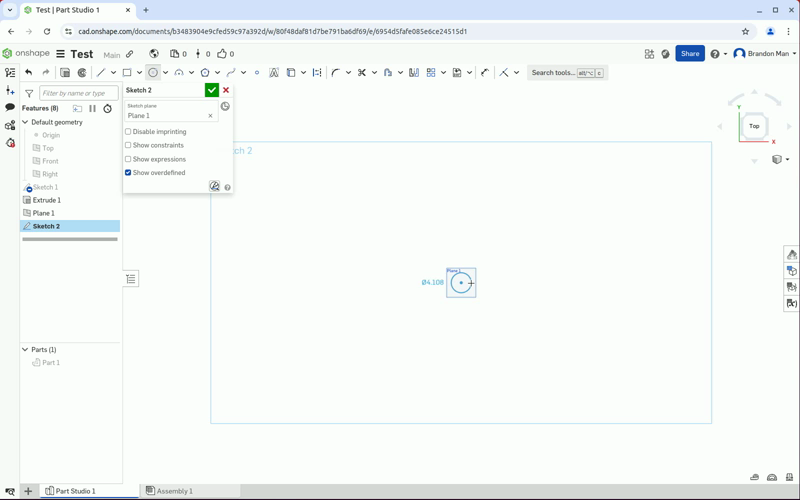
key(esc)
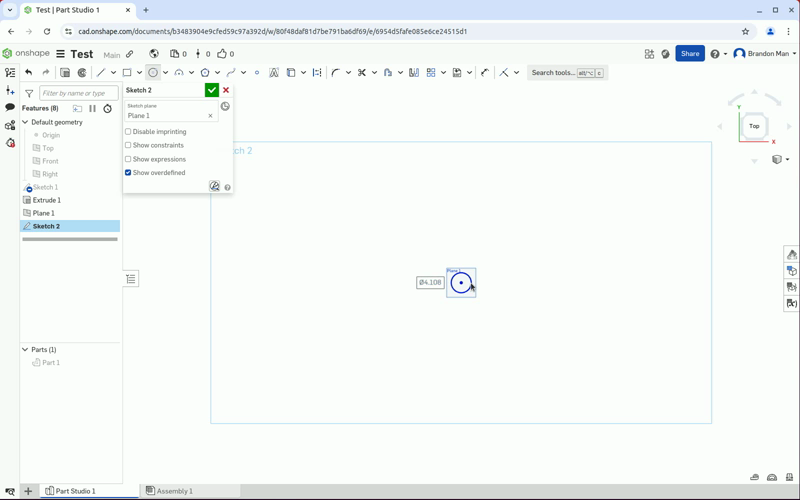
mouse_move(464, 288)
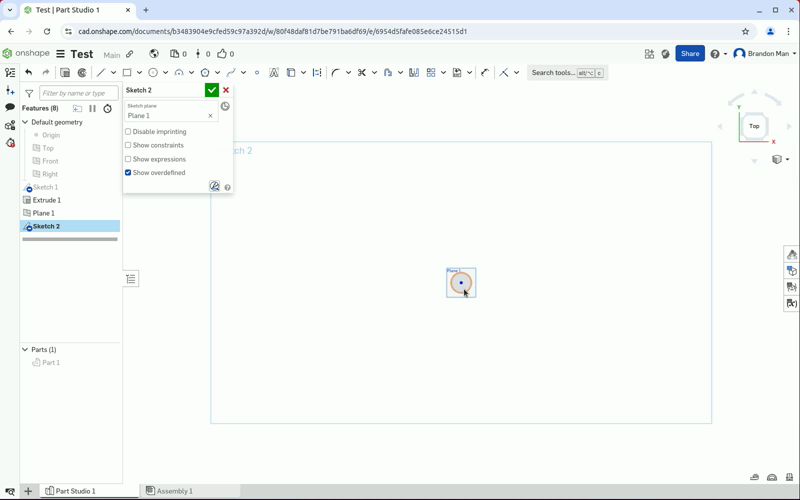
scroll(6)
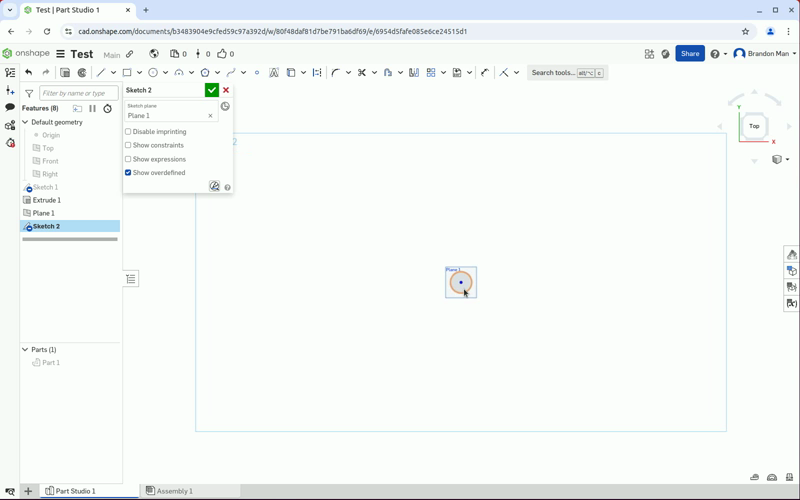
scroll(6)
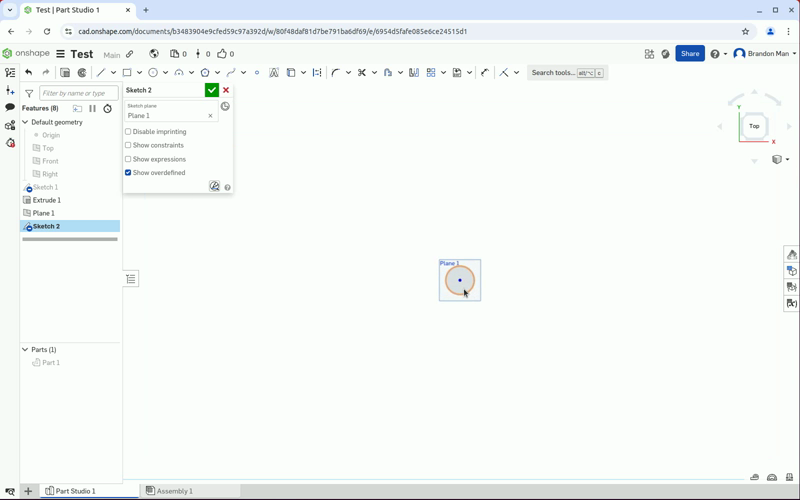
scroll(6)
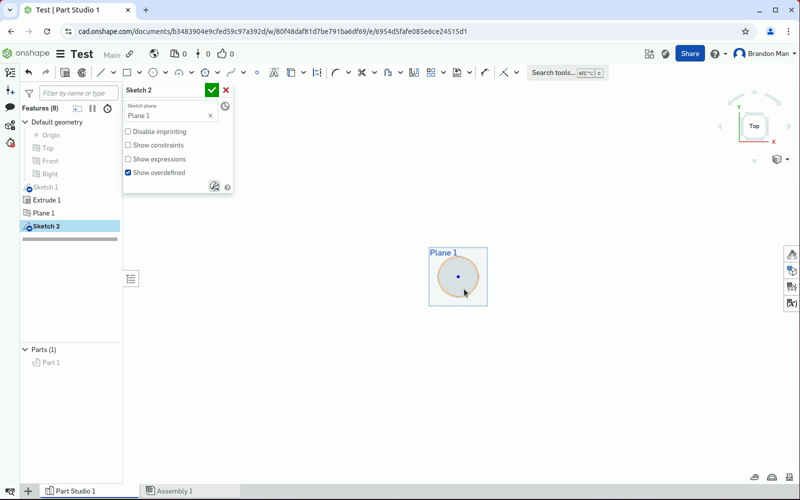
scroll(6)
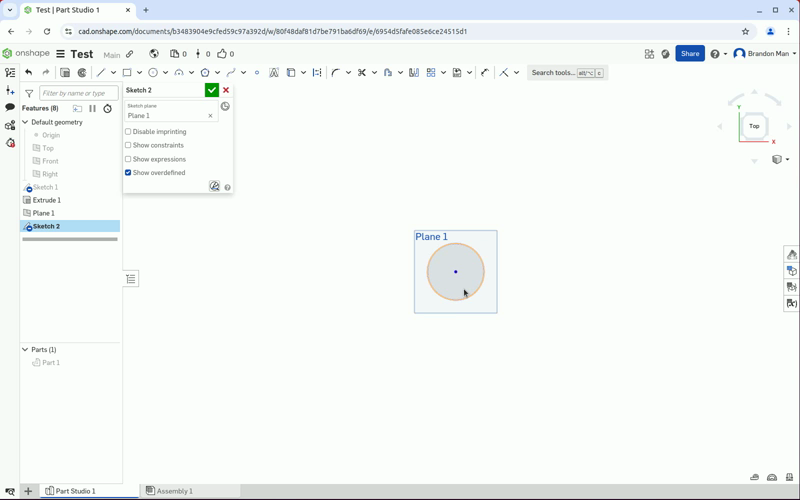
scroll(6)
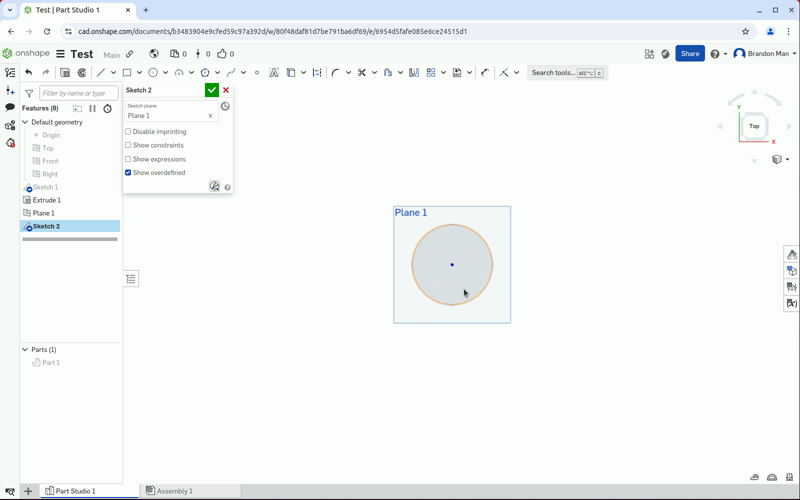
scroll(6)
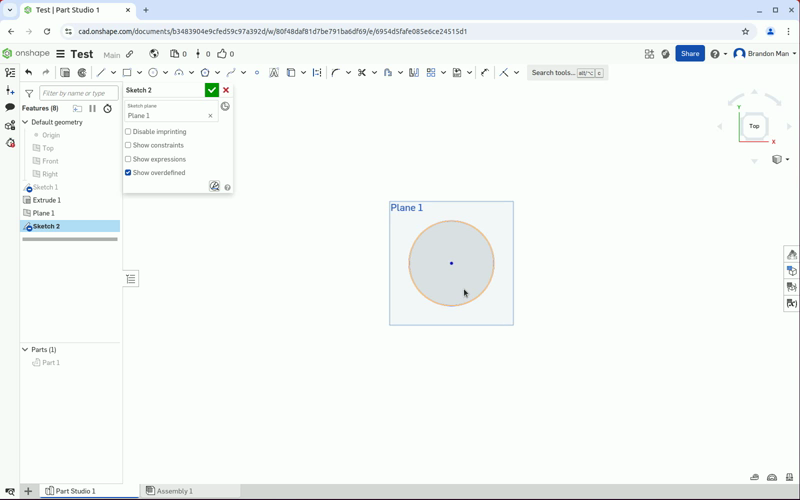
scroll(6)
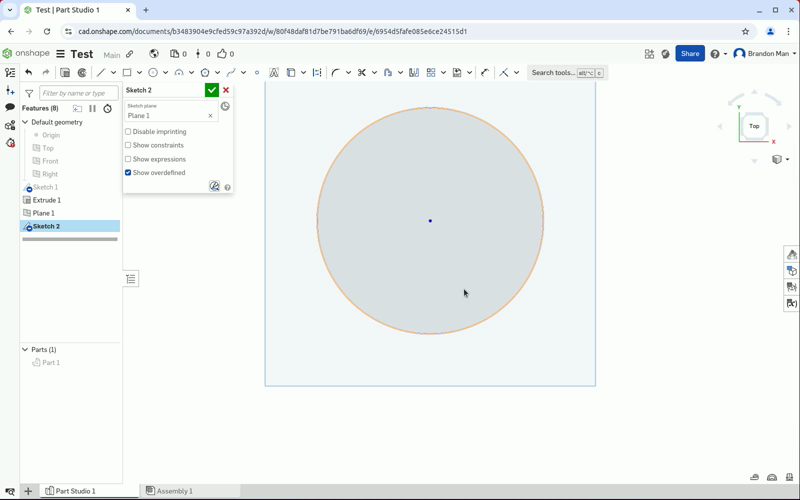
click(464, 288)
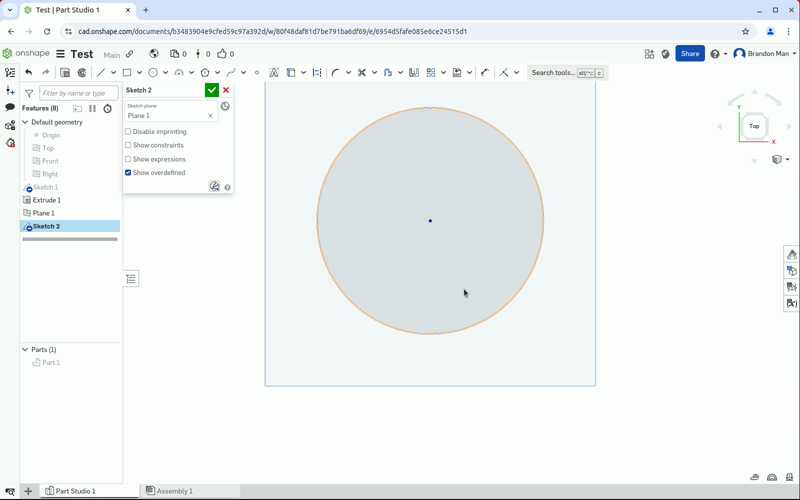
scroll(-6)
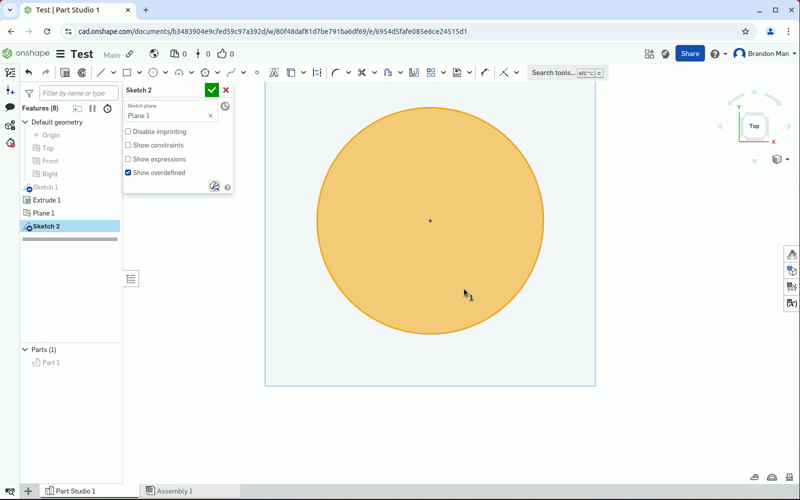
scroll(-6)
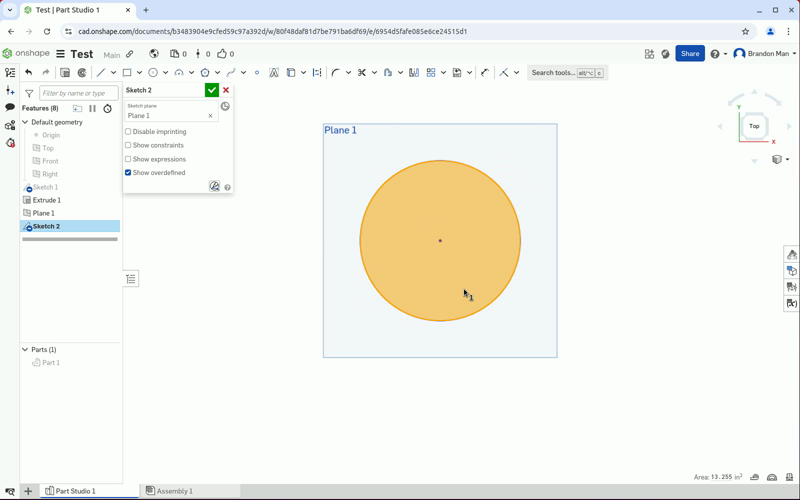
scroll(-6)
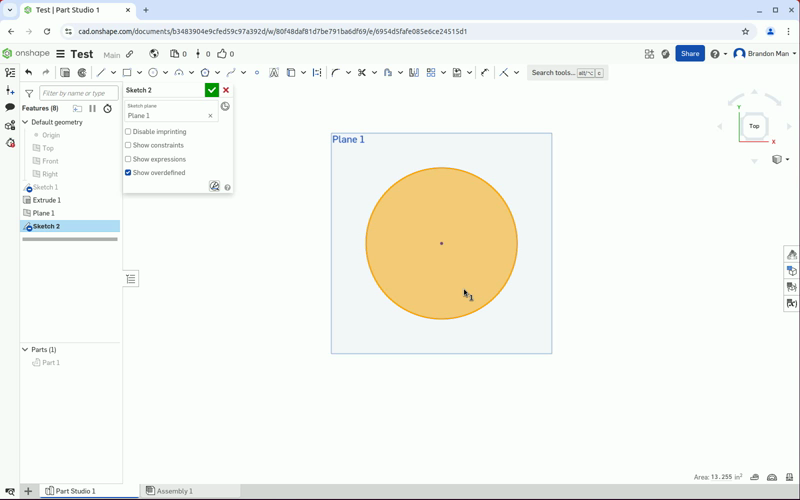
scroll(-6)
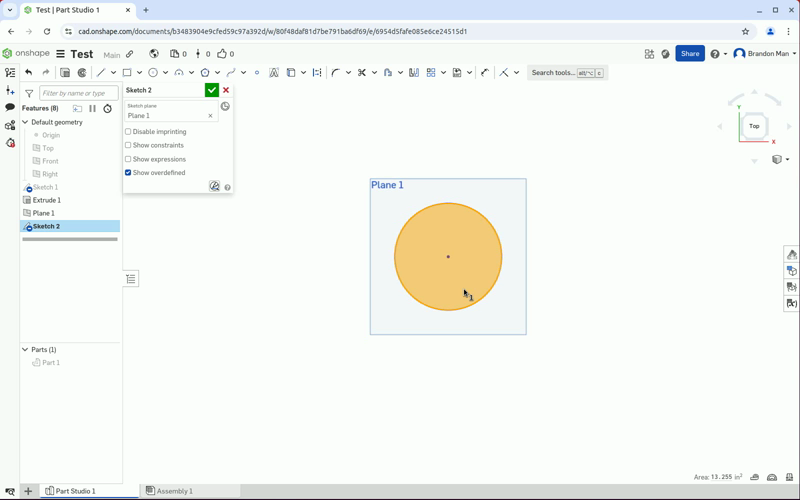
scroll(-6)
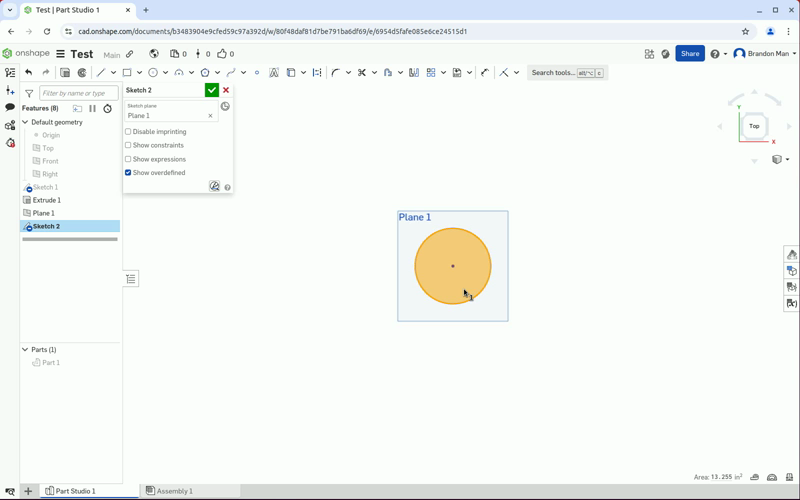
scroll(-6)
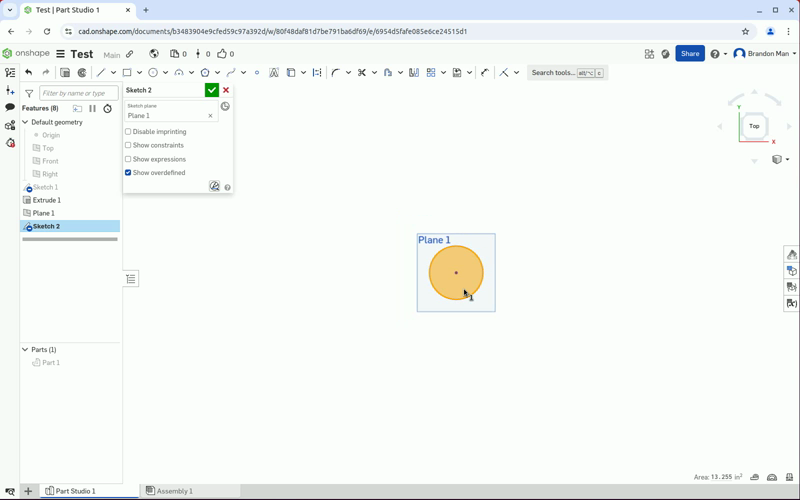
scroll(-6)
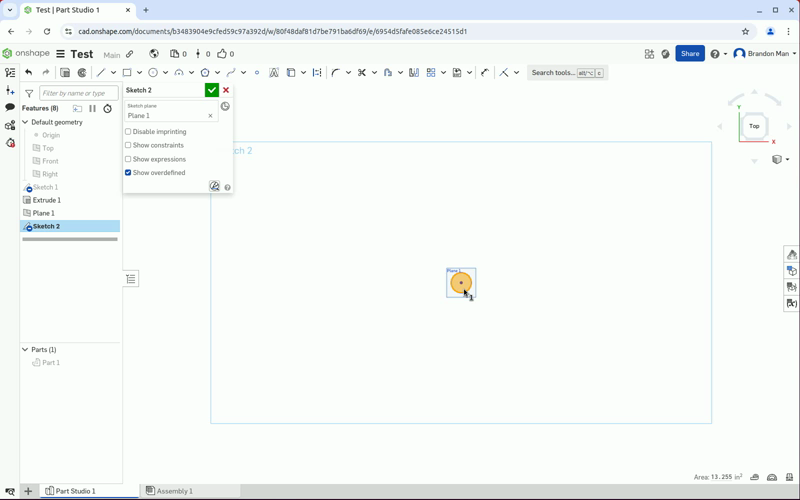
mouse_move(73, 352)
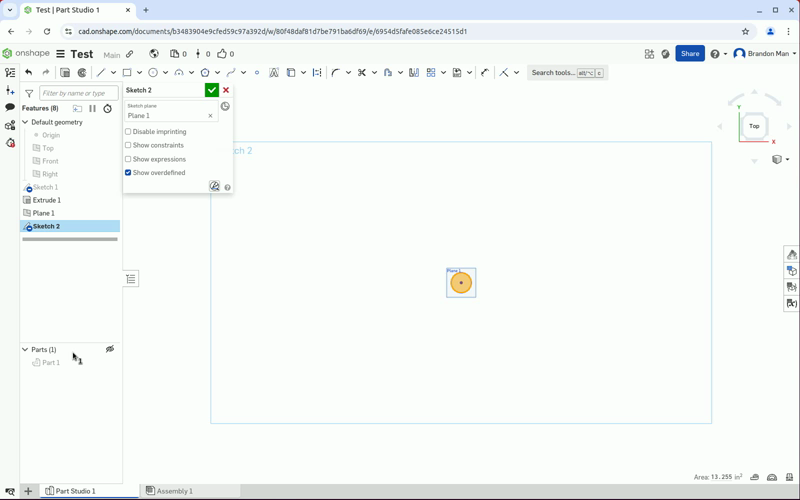
key(shift+y)
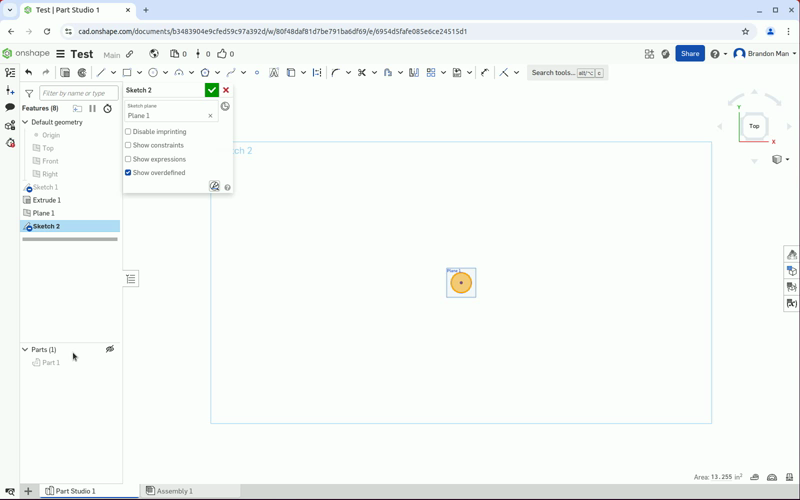
key(shift+e)
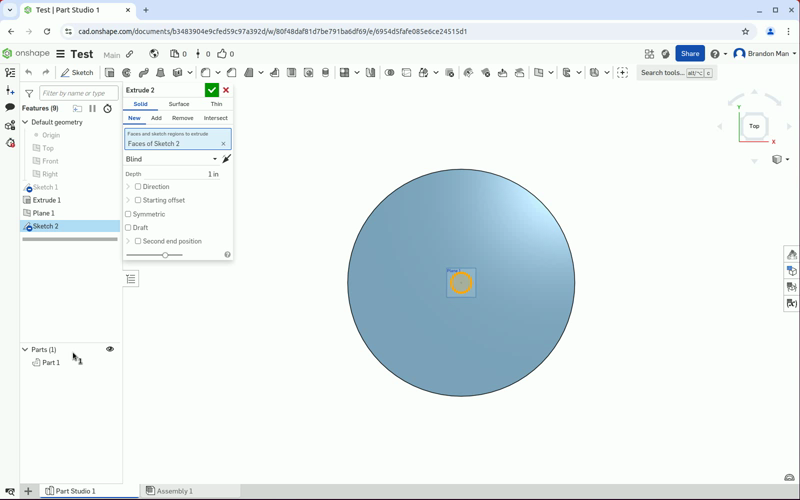
mouse_move(143, 106)
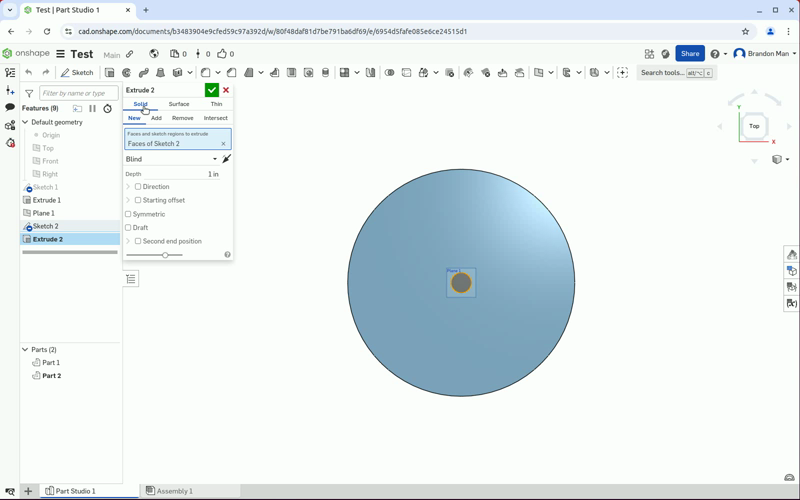
click(143, 106)
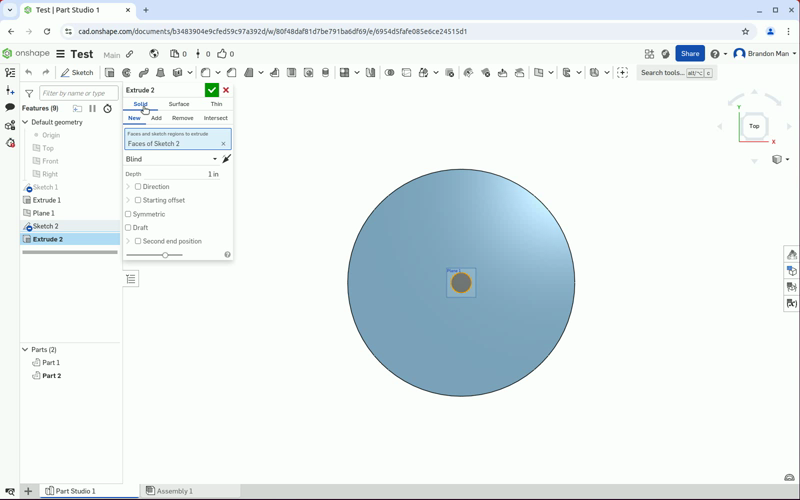
mouse_move(186, 120)
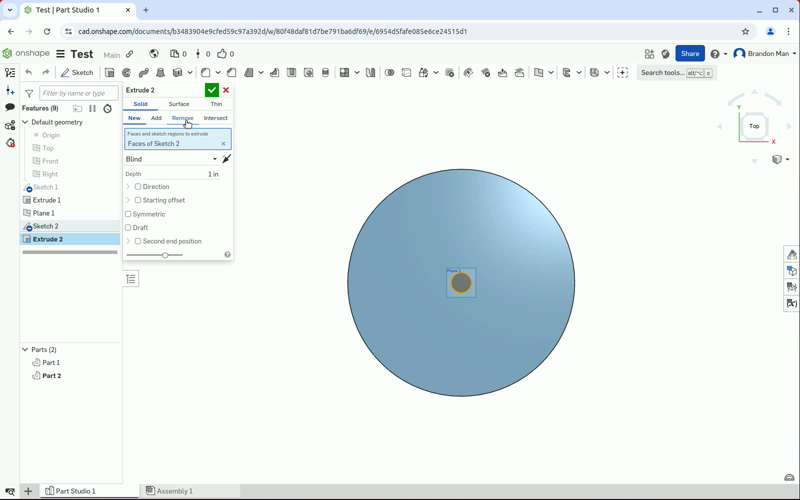
click(186, 120)
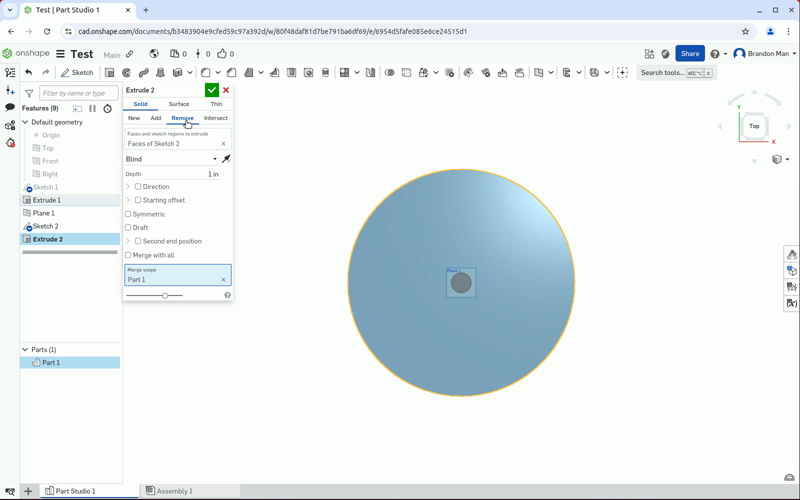
key(tab, 4)
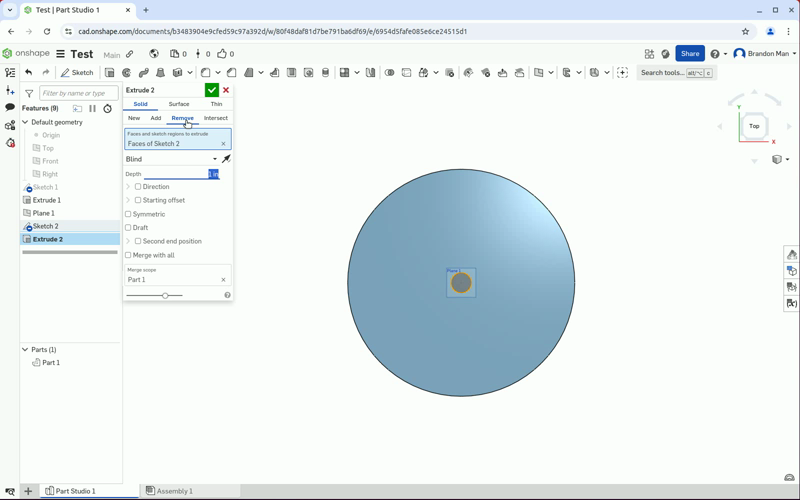
text(1.685)
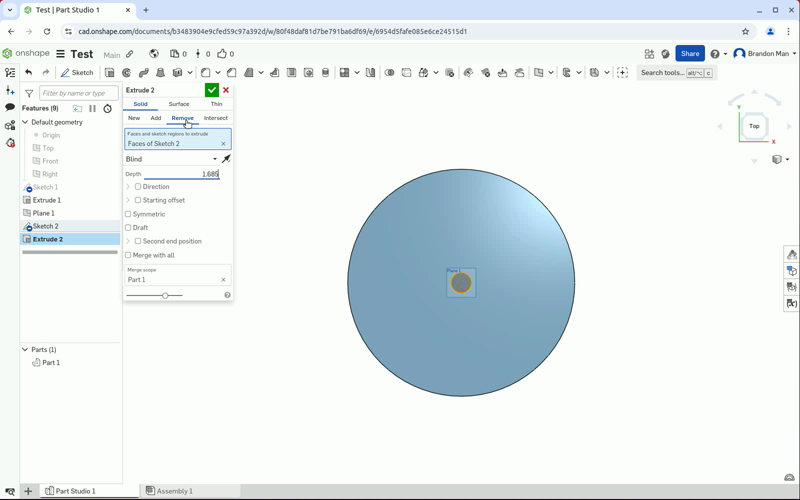
key(tab, 6)
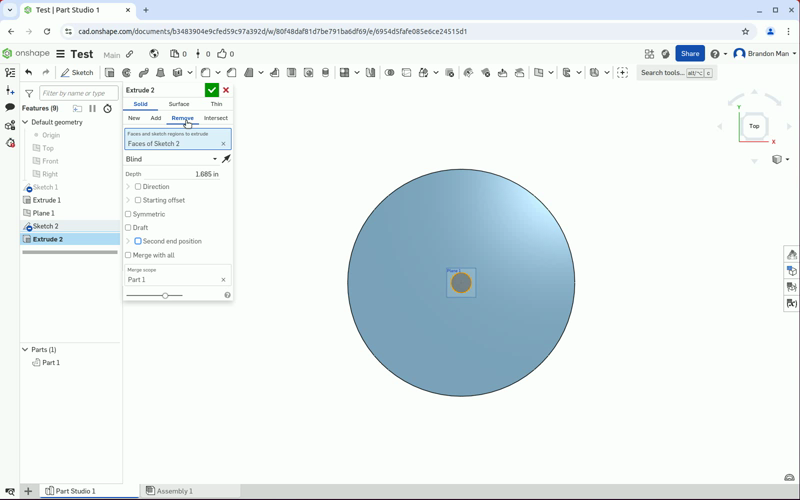
key(space)
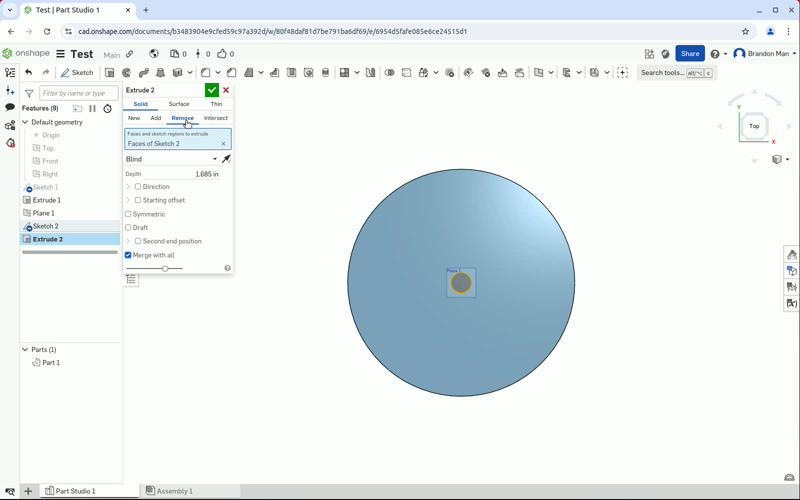
key(enter)
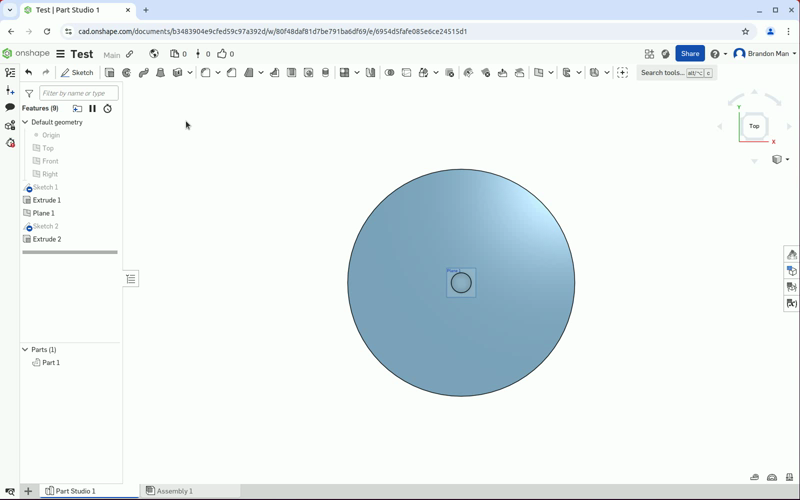
key(shift+h)
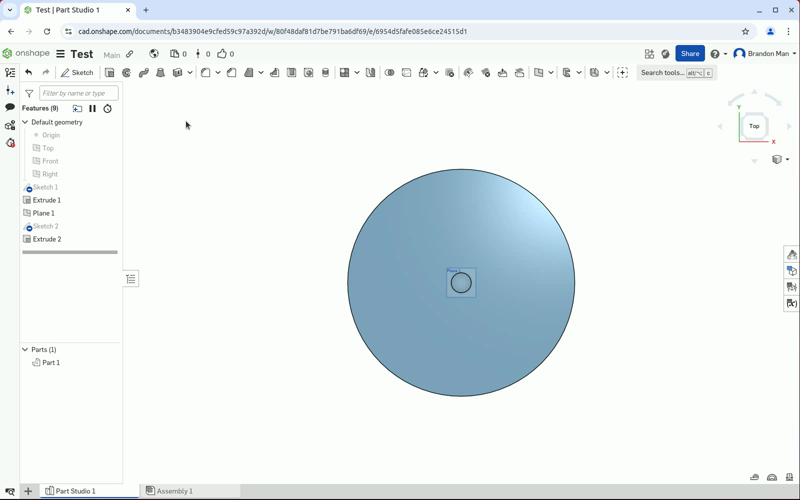
key(shift+h)
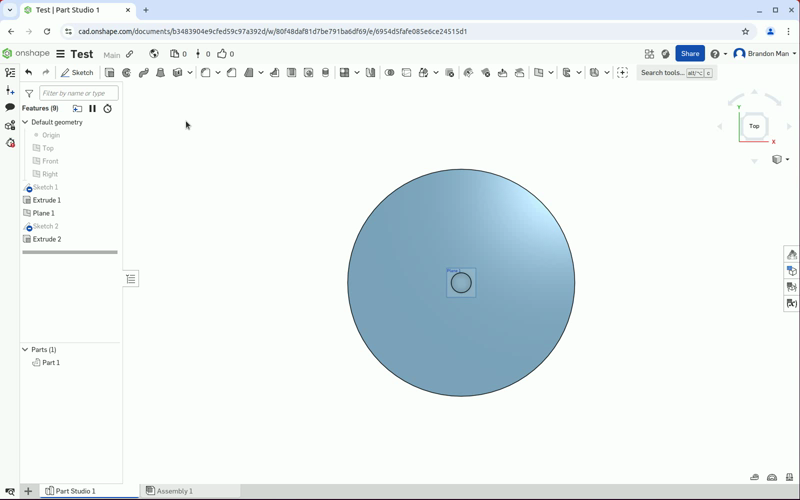
mouse_move(73, 189)
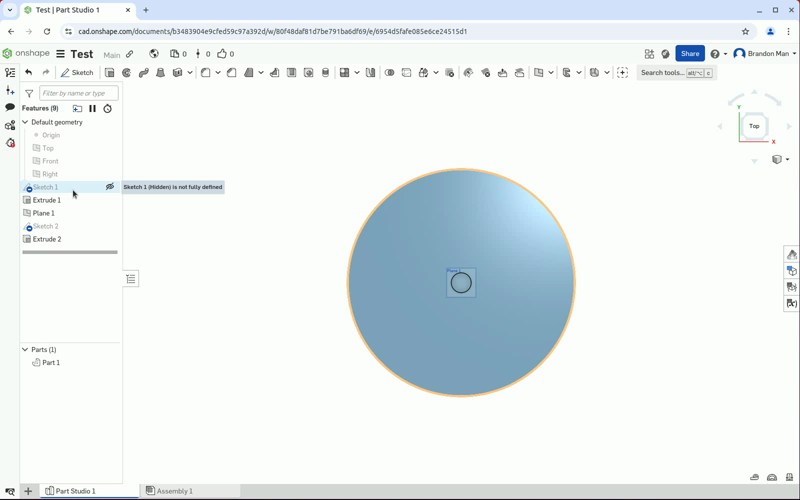
click(73, 189)
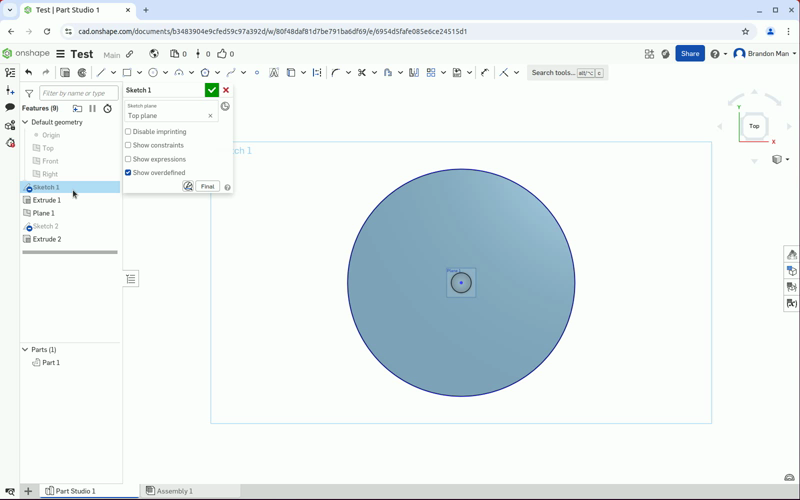
mouse_move(229, 92)
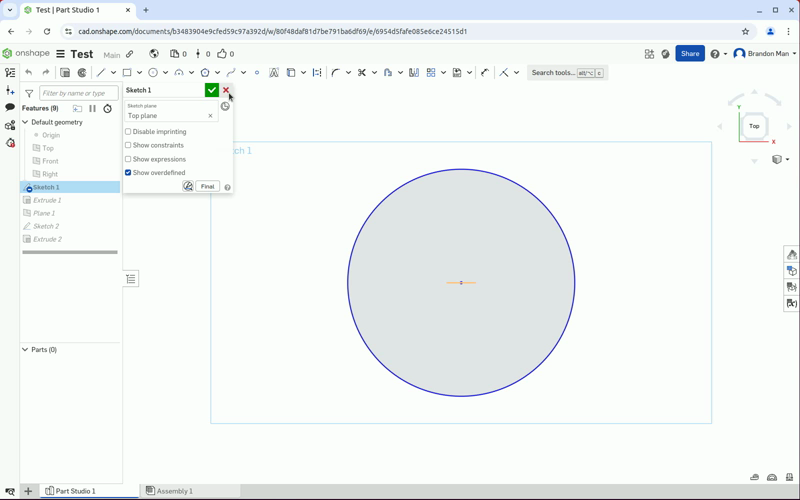
click(229, 92)
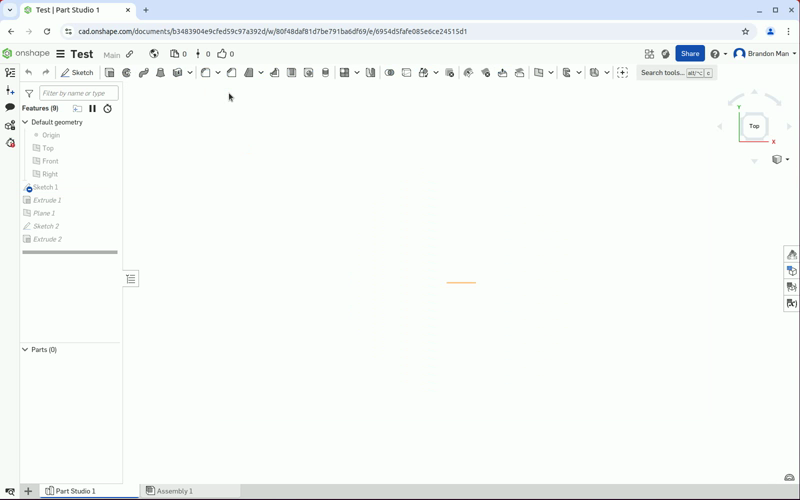
key(shift+s)
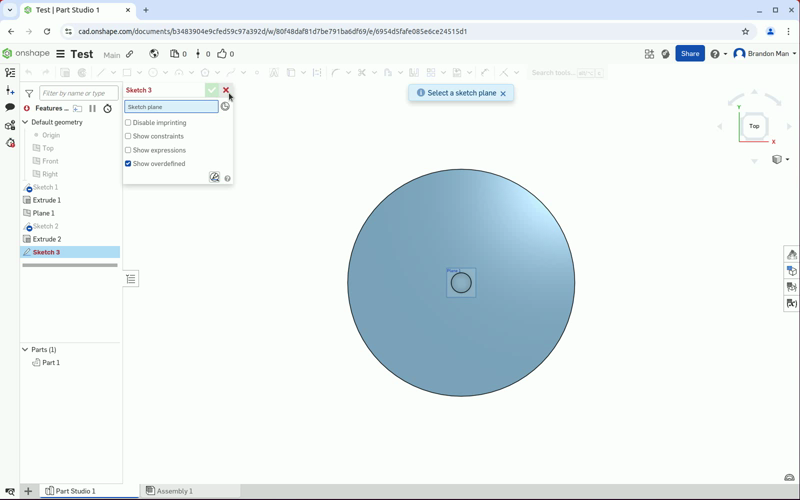
mouse_move(73, 215)
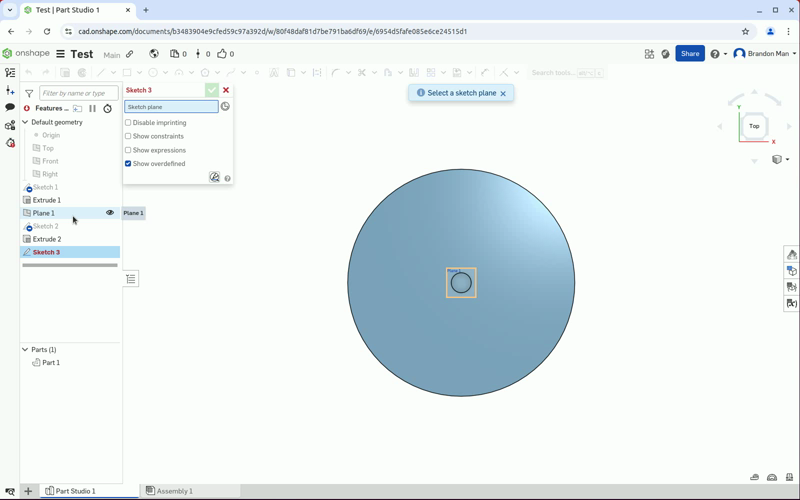
click(73, 215)
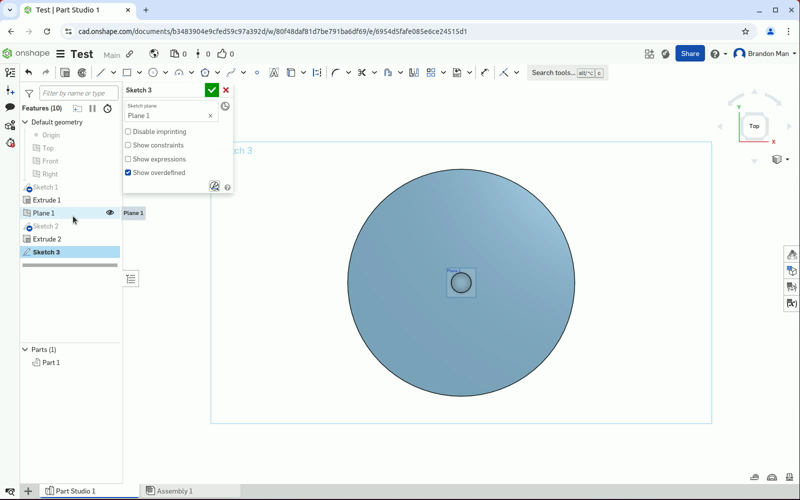
mouse_move(73, 352)
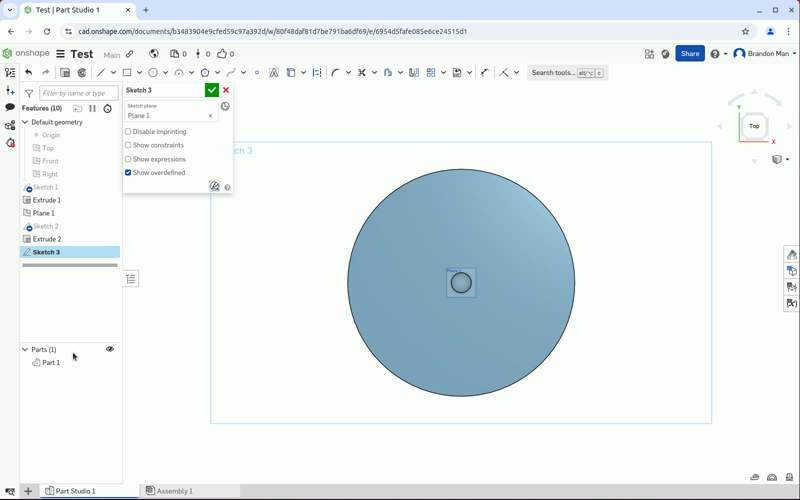
key(y)
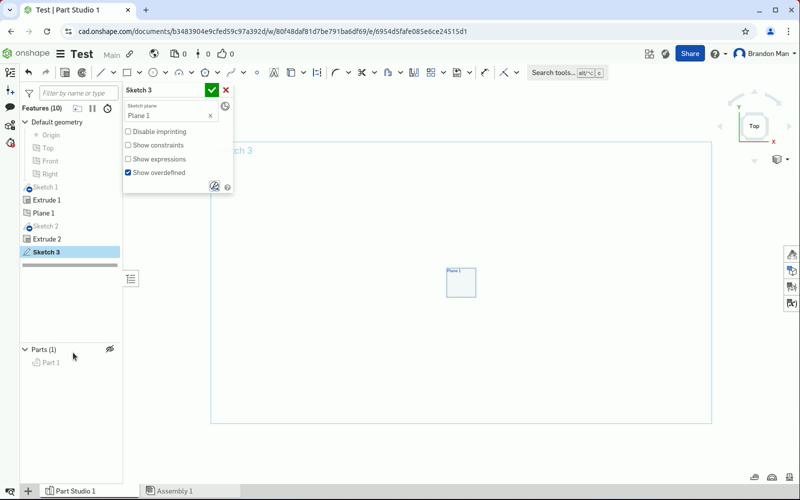
key(c)
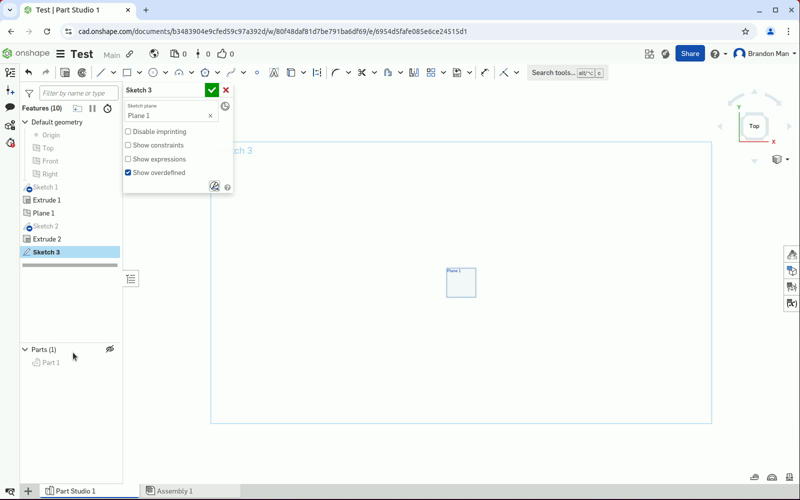
key_down(shift)
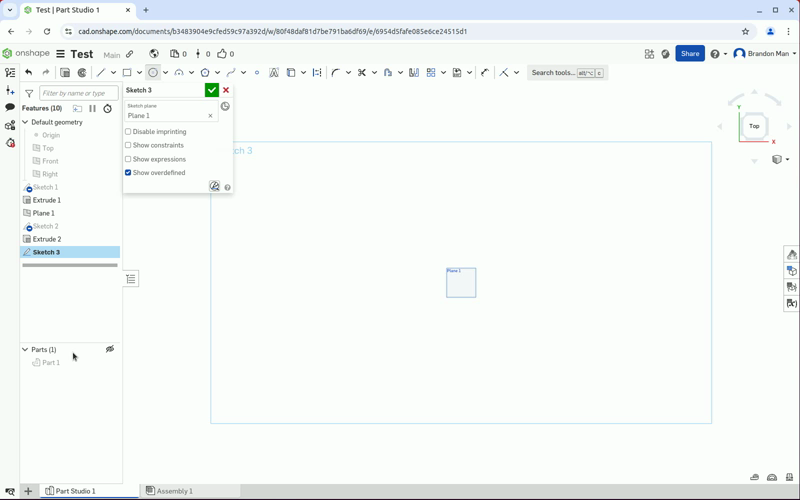
mouse_move(461, 264)
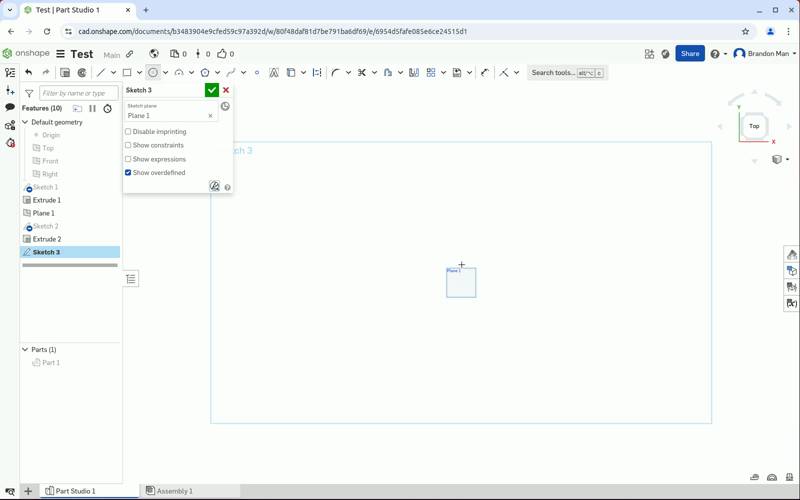
click(461, 264)
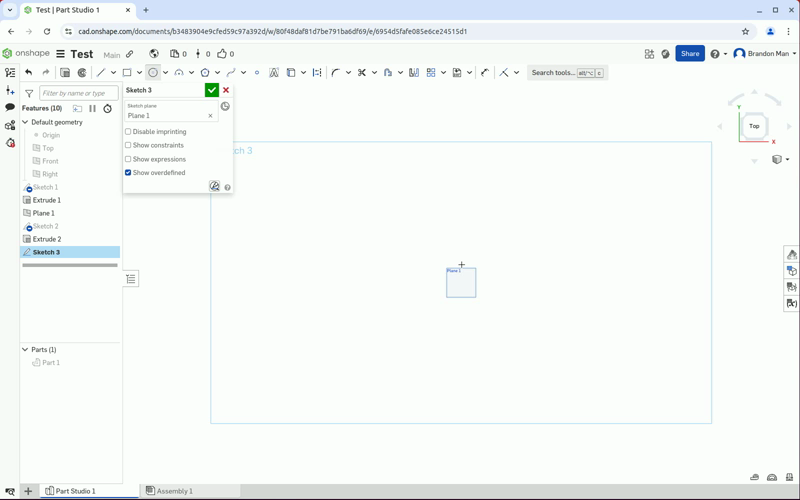
key_up(shift)
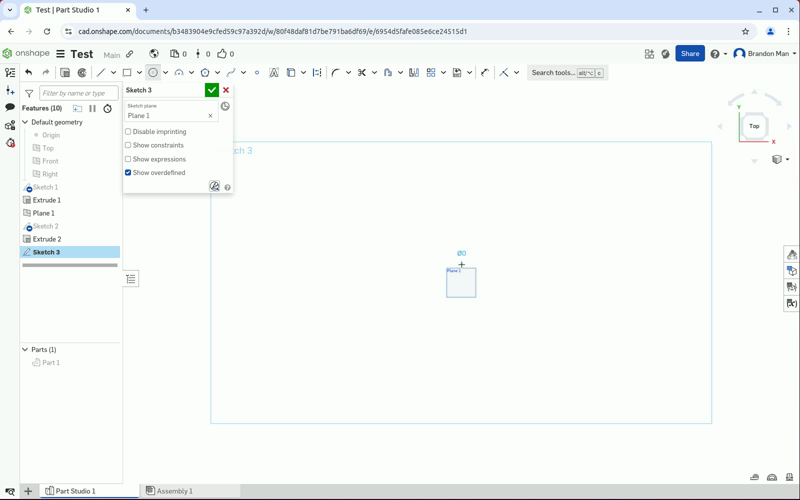
mouse_move(466, 264)
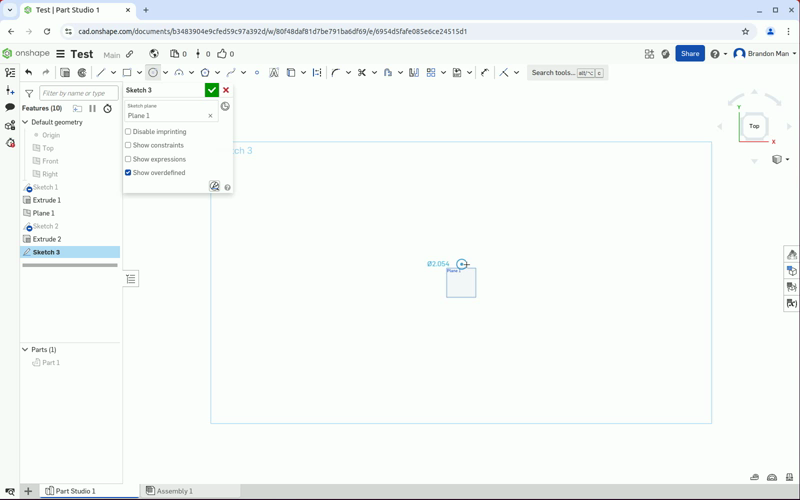
click(466, 264)
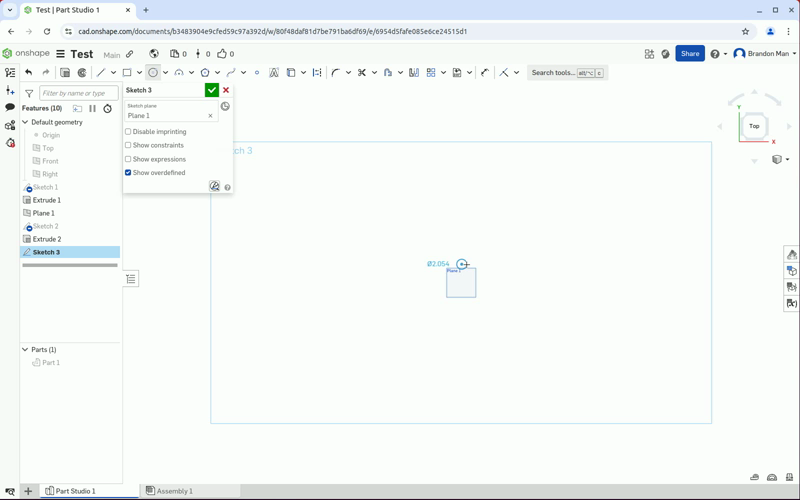
key(esc)
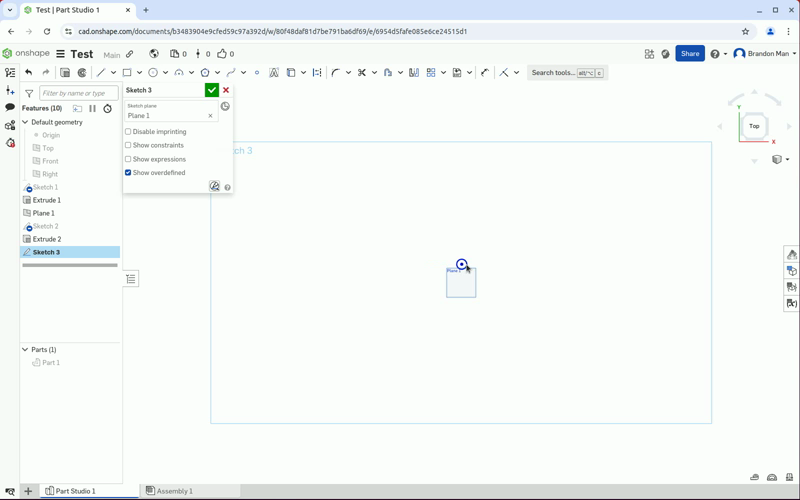
mouse_move(466, 265)
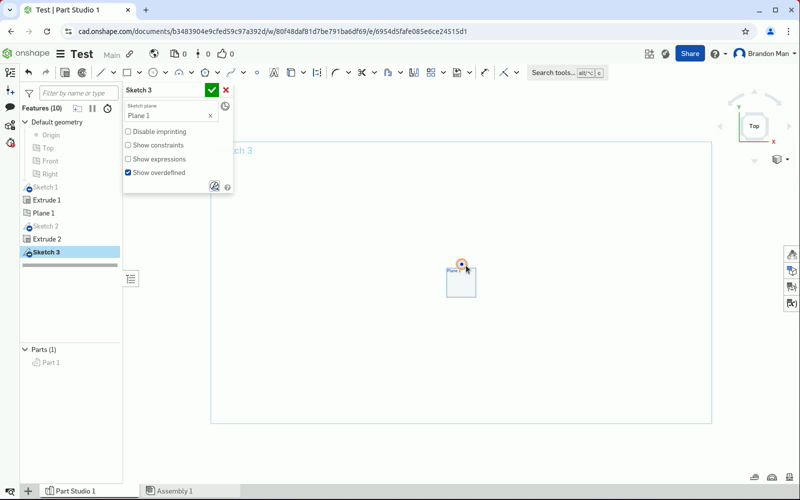
scroll(6)
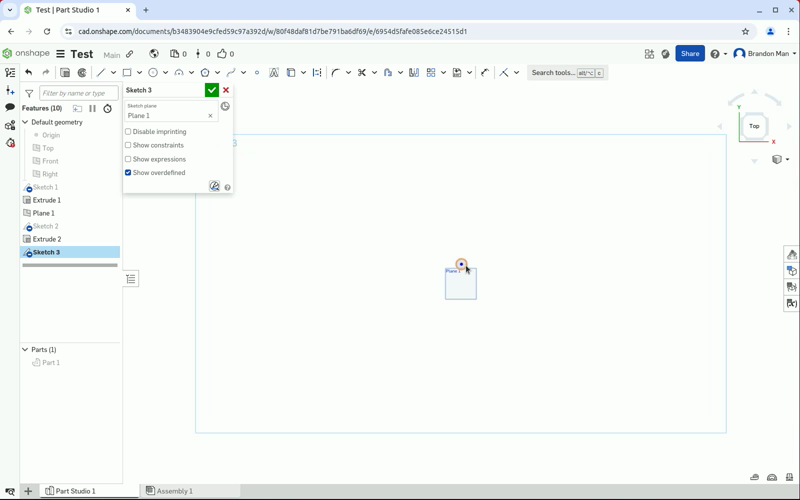
scroll(6)
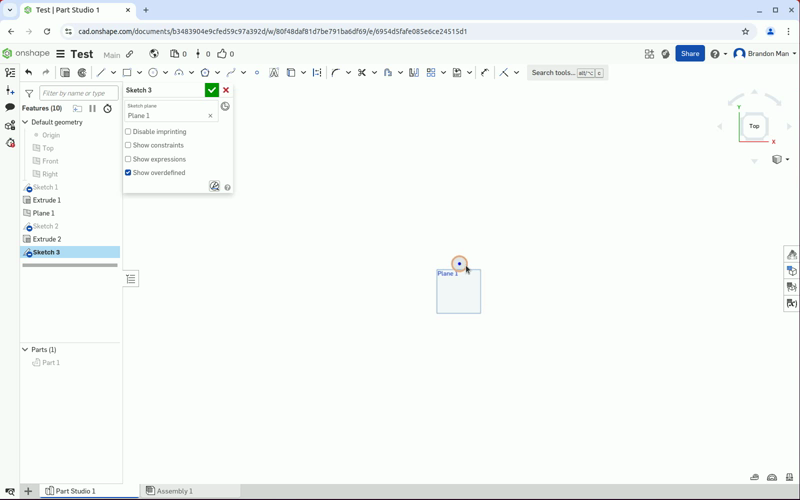
scroll(6)
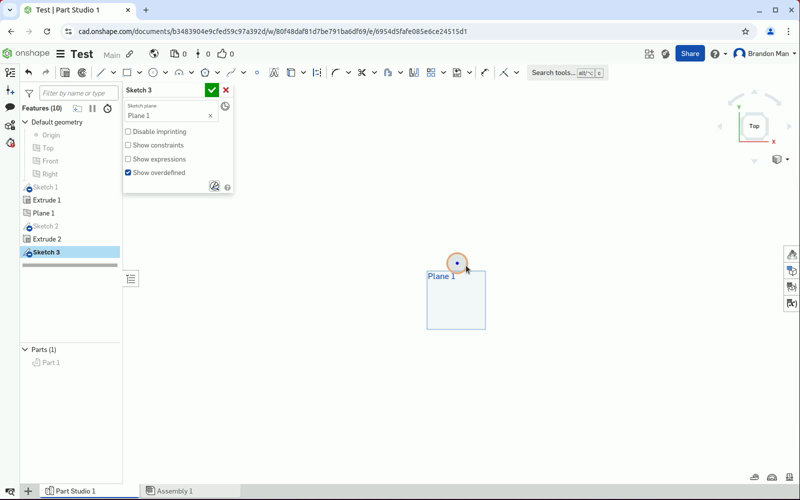
scroll(6)
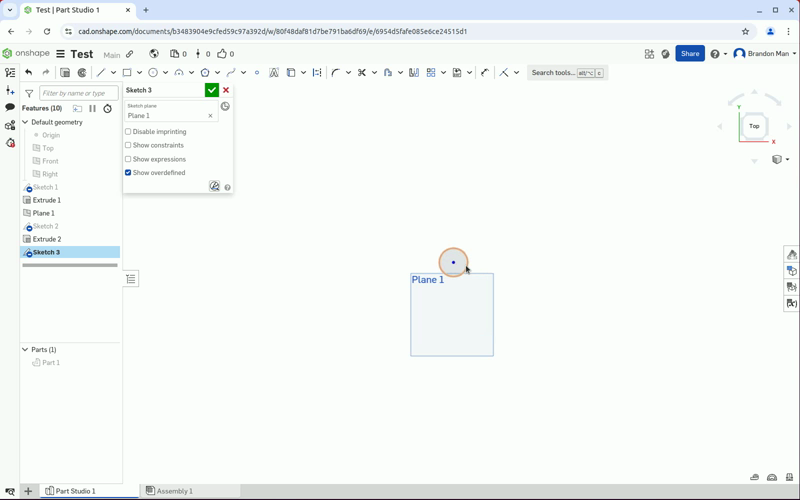
scroll(6)
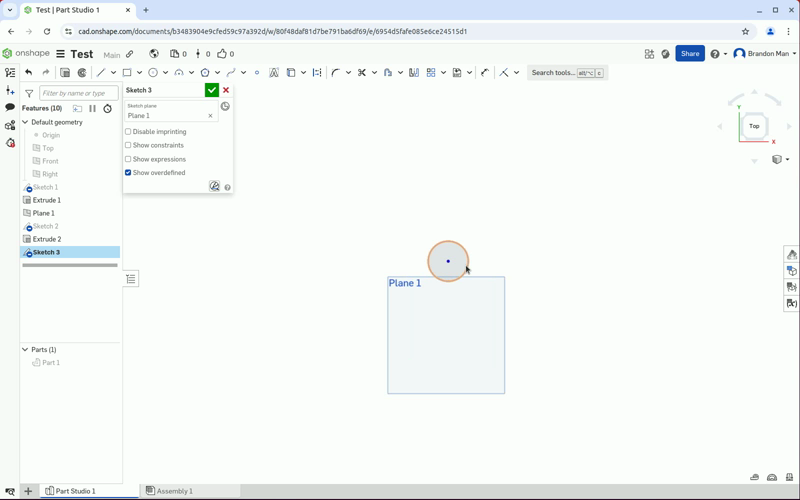
scroll(6)
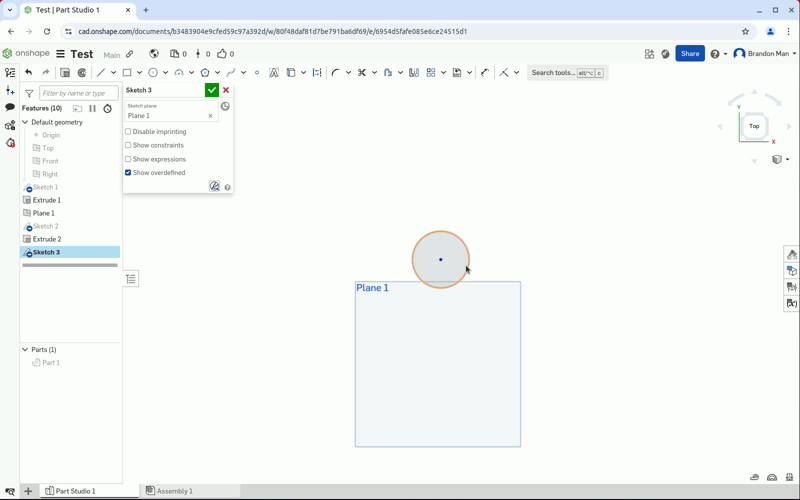
scroll(6)
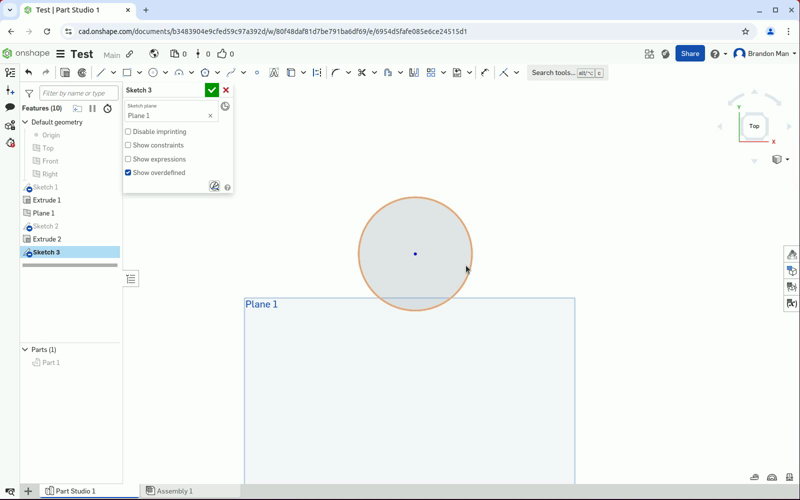
click(466, 265)
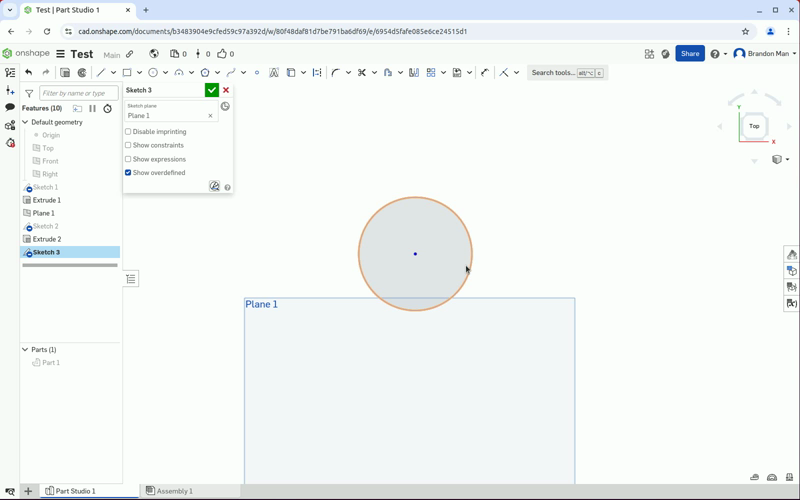
scroll(-6)
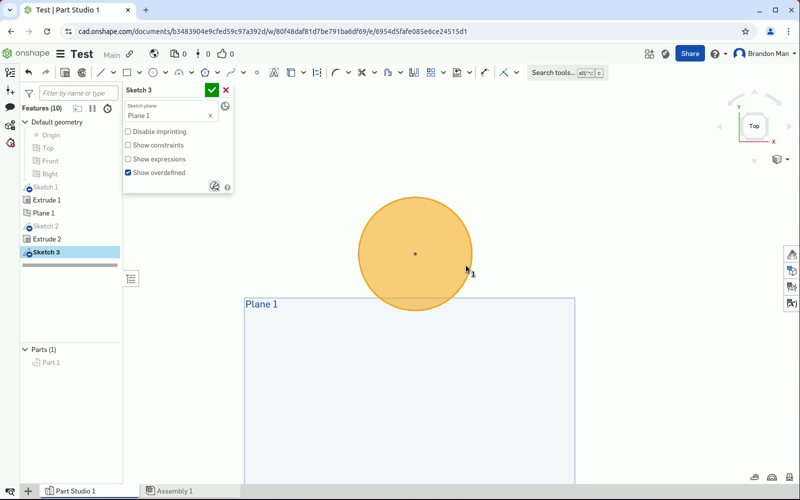
scroll(-6)
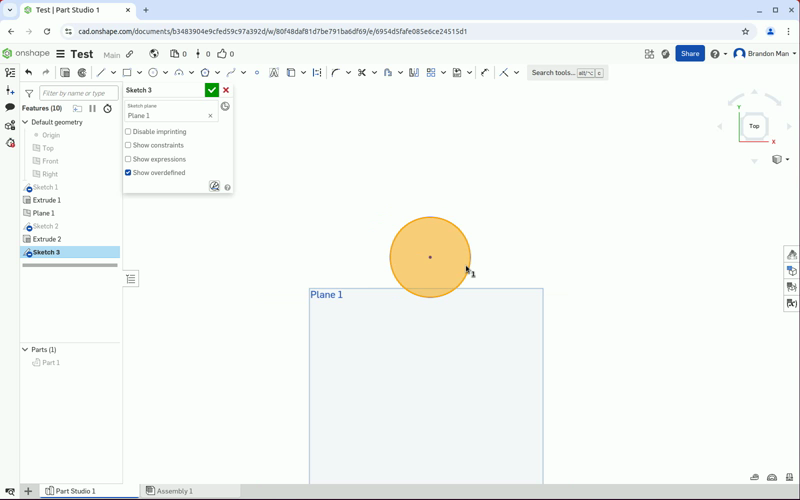
scroll(-6)
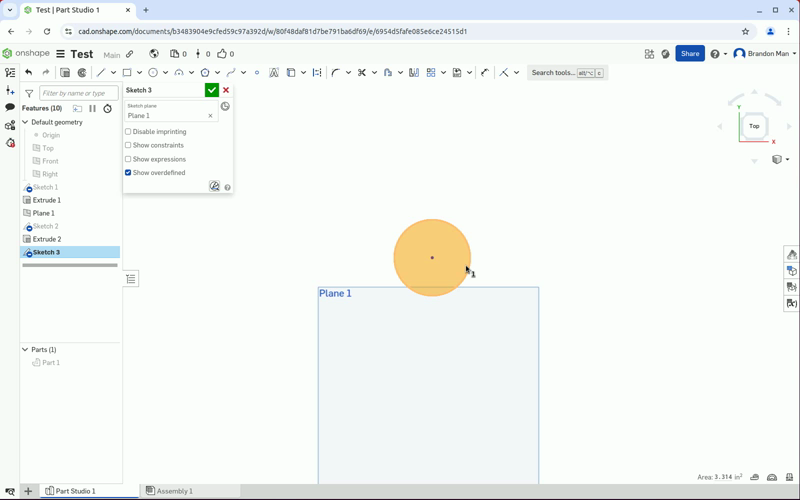
scroll(-6)
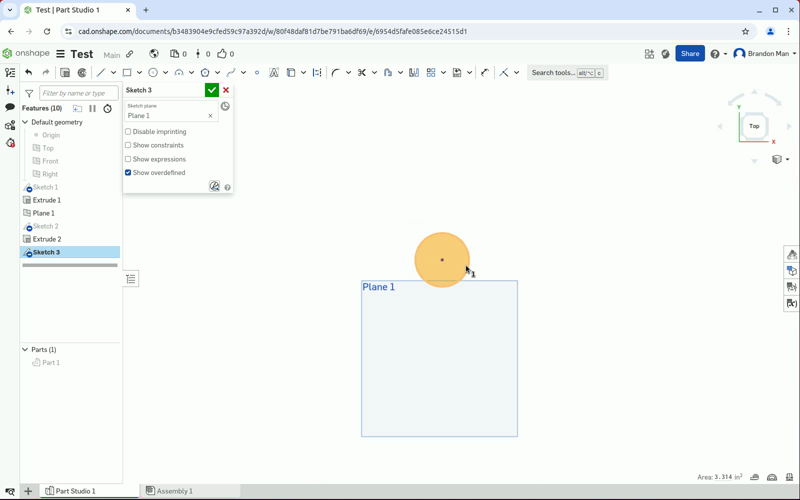
scroll(-6)
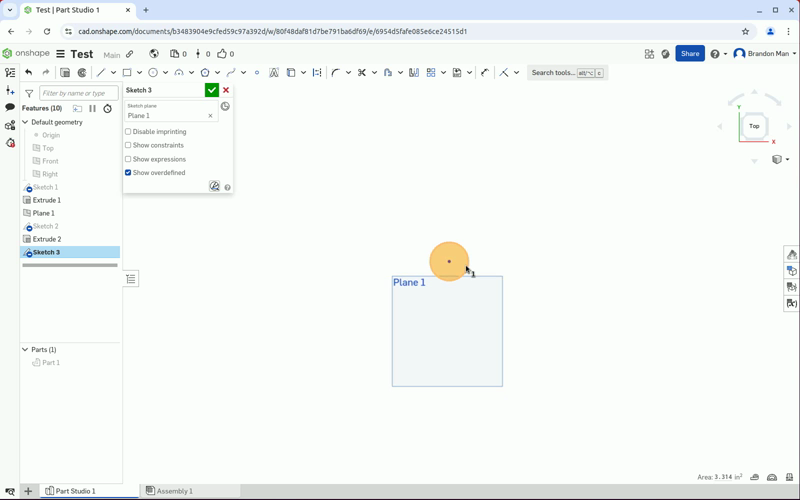
scroll(-6)
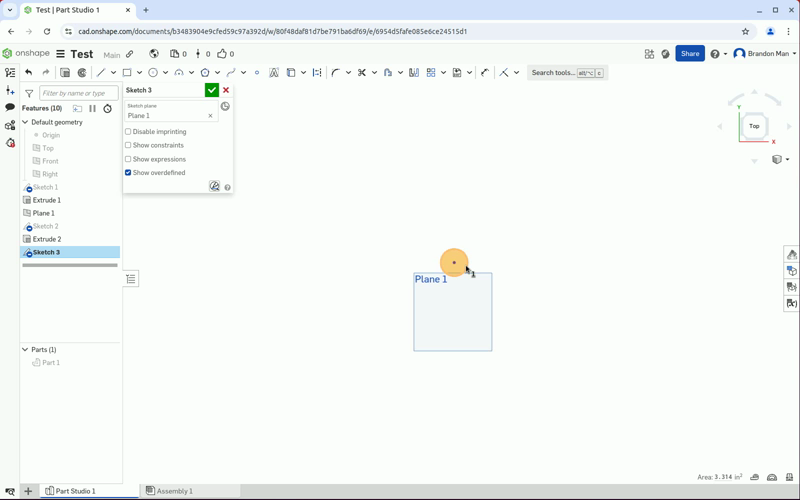
scroll(-6)
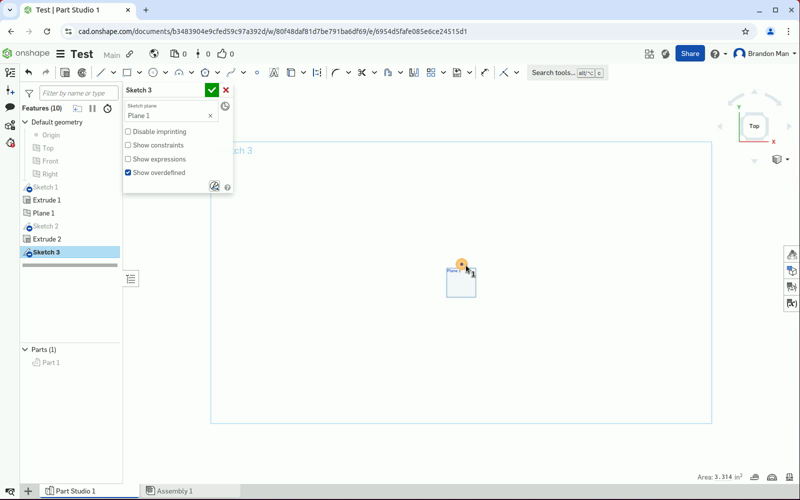
mouse_move(73, 352)
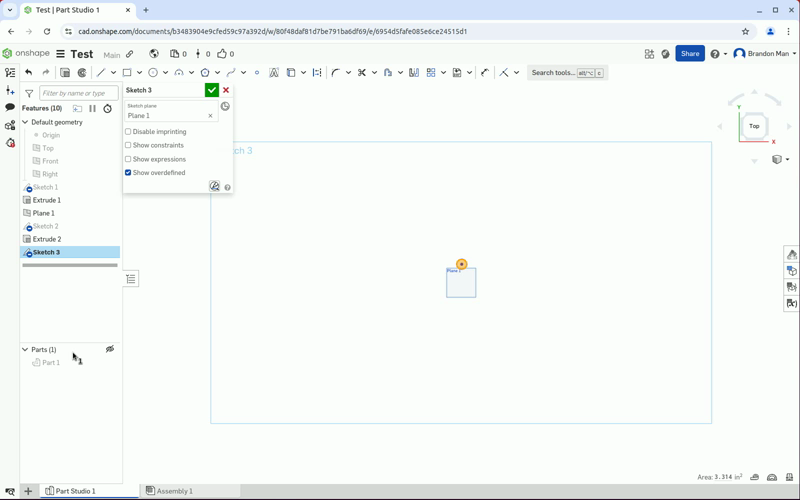
key(shift+y)
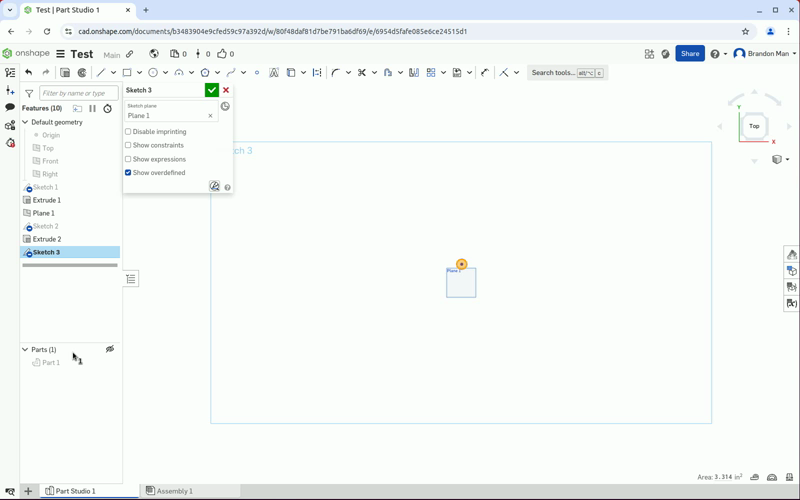
key(shift+e)
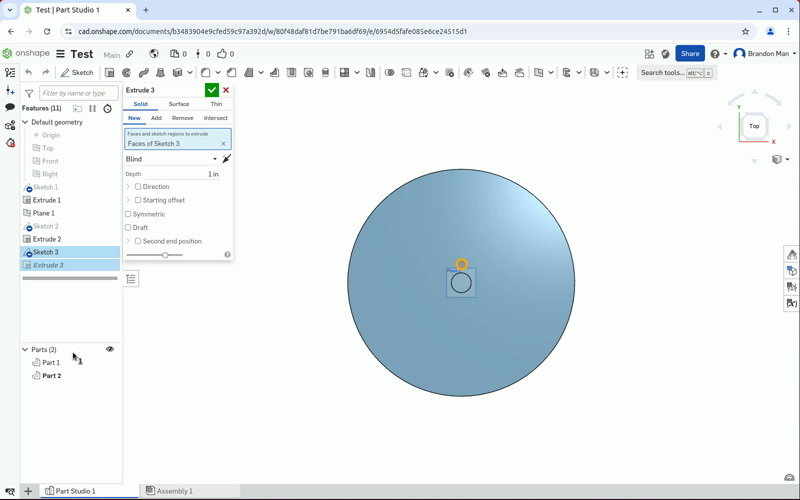
mouse_move(143, 106)
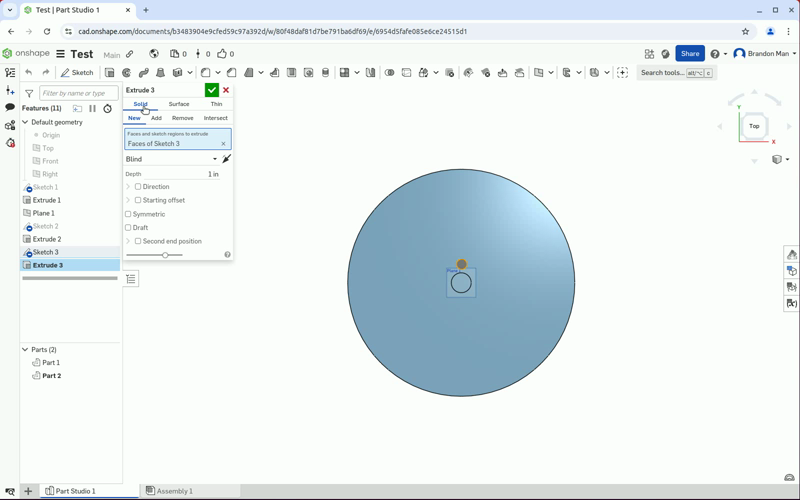
click(143, 106)
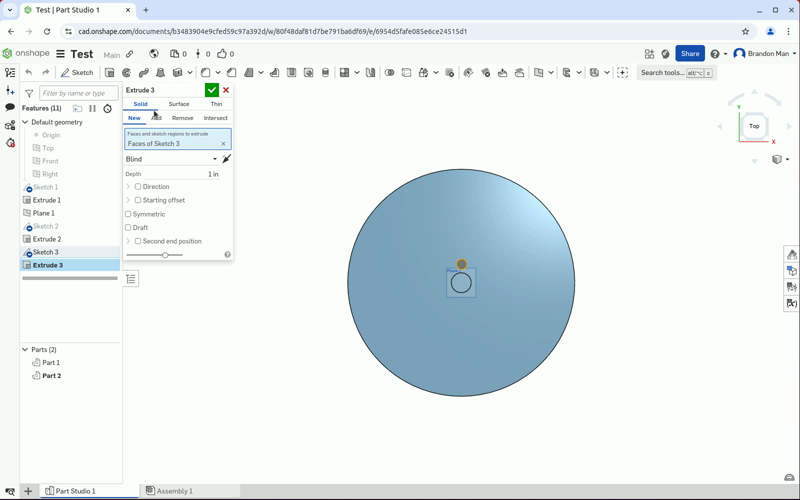
mouse_move(186, 120)
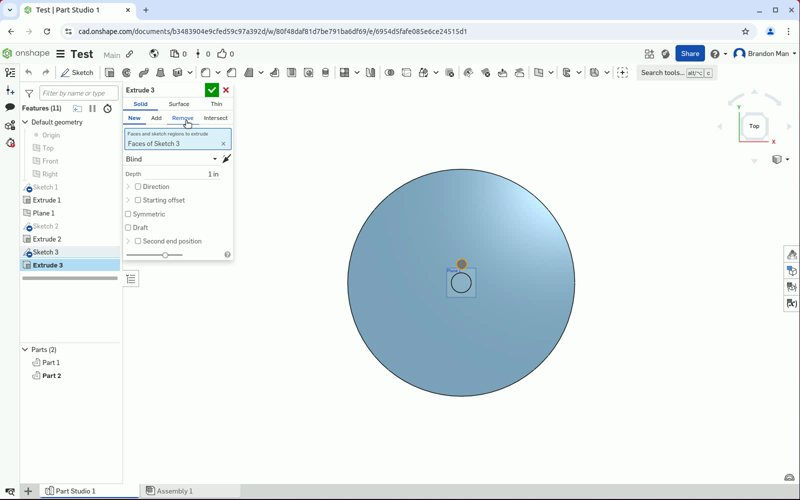
click(186, 120)
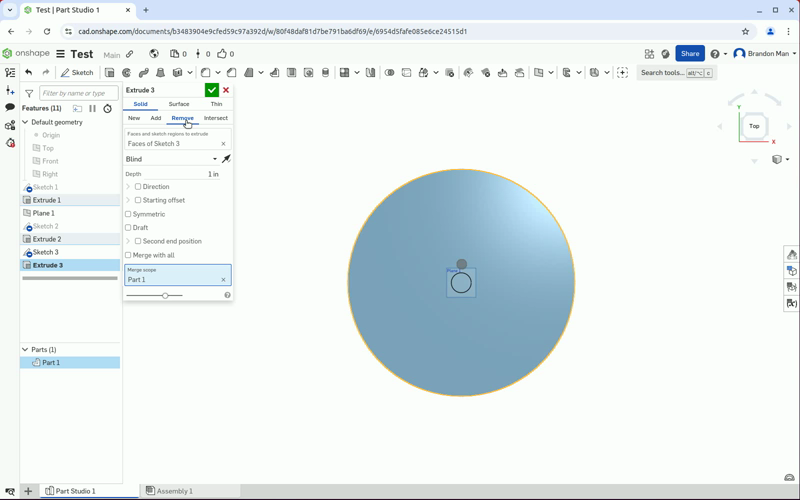
key(tab, 4)
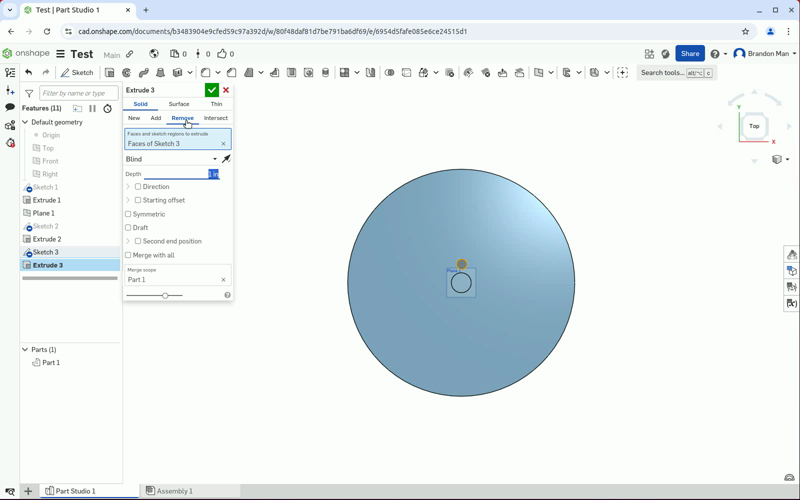
text(1.685)
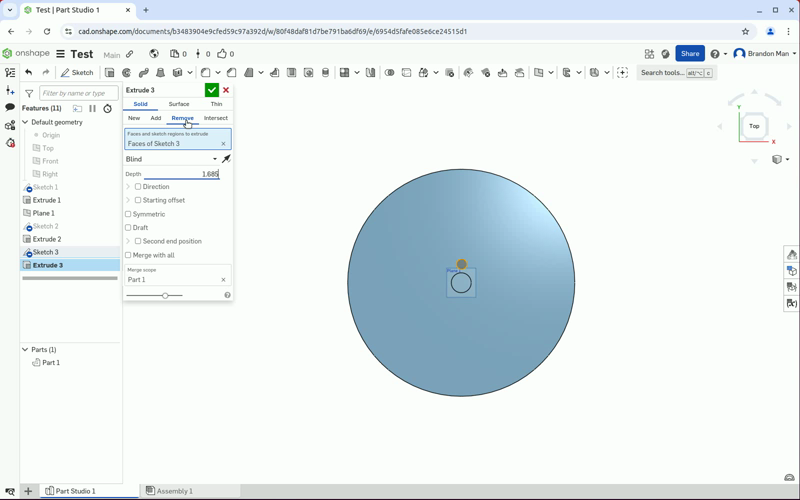
key(tab, 6)
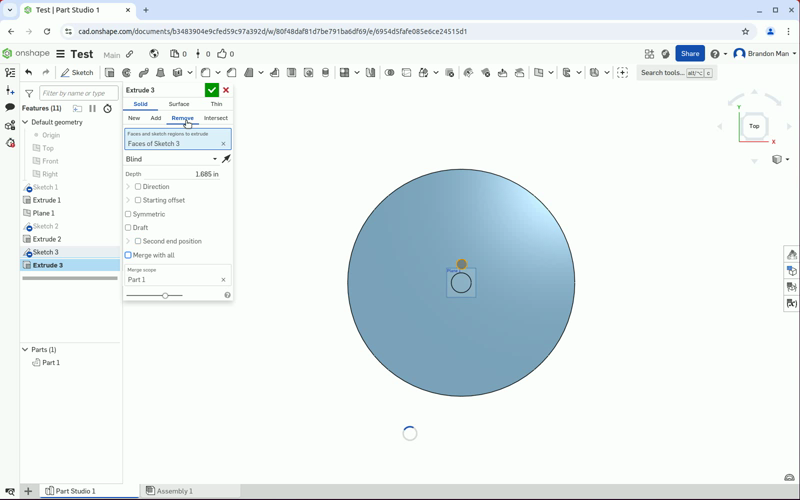
key(space)
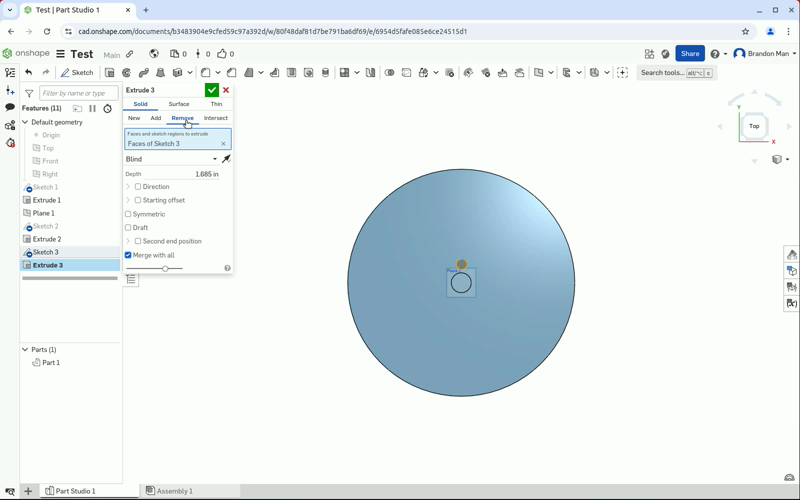
key(enter)
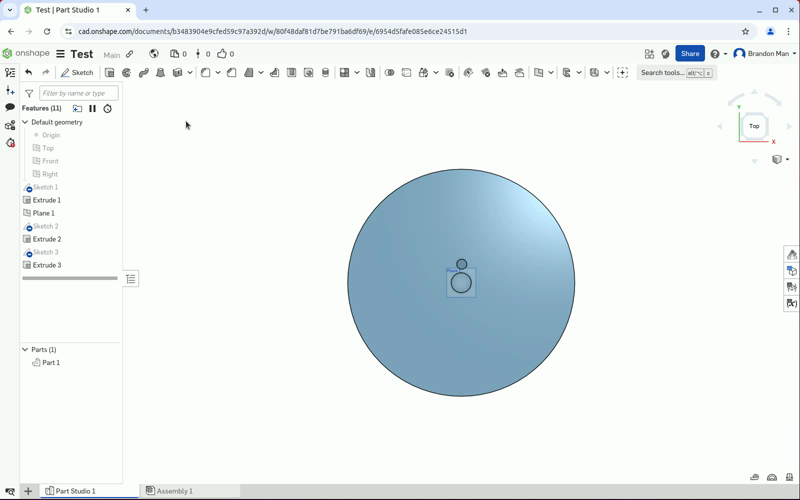
key(shift+h)
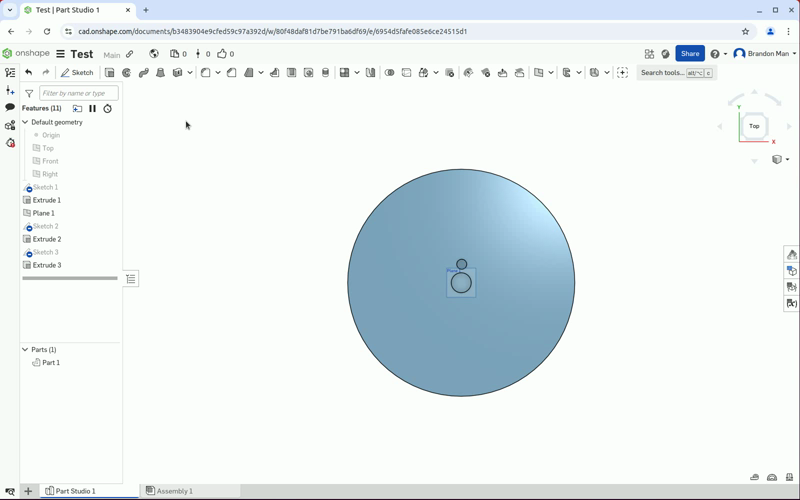
key(shift+h)
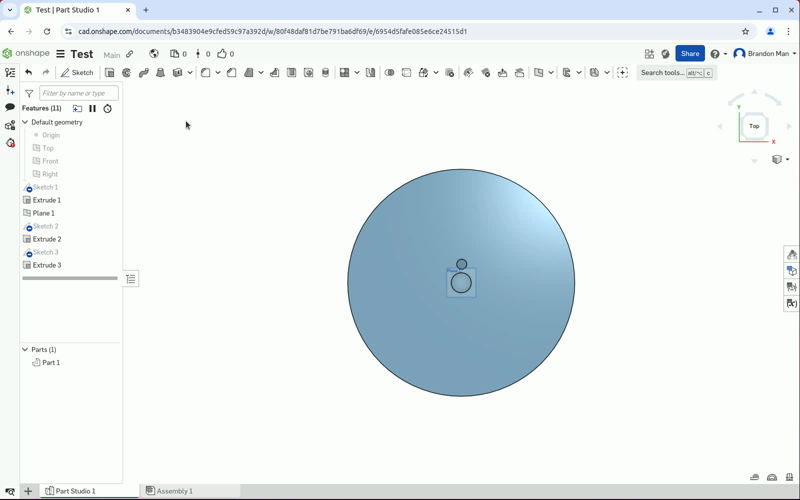
mouse_move(73, 189)
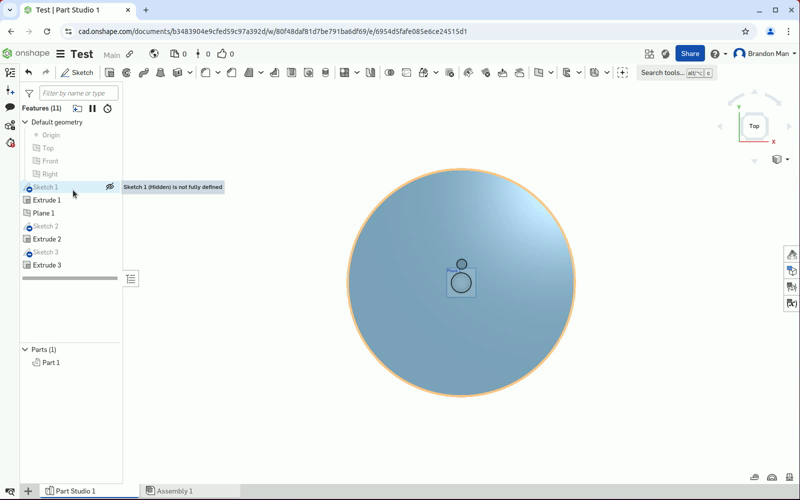
click(73, 189)
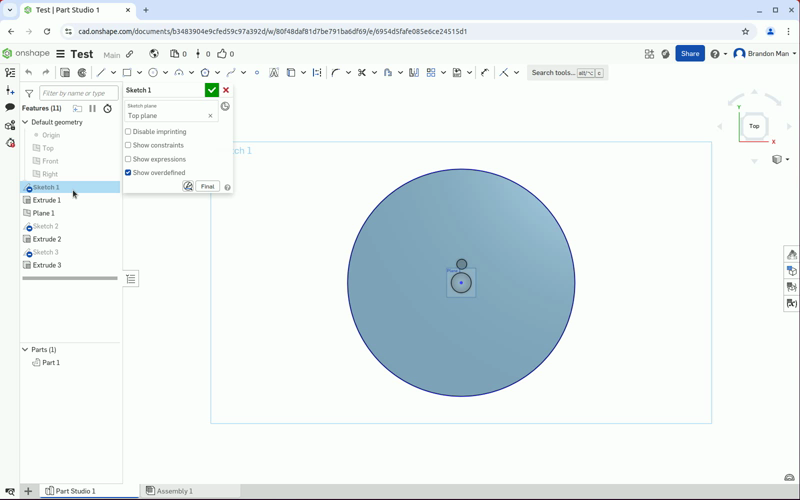
mouse_move(229, 92)
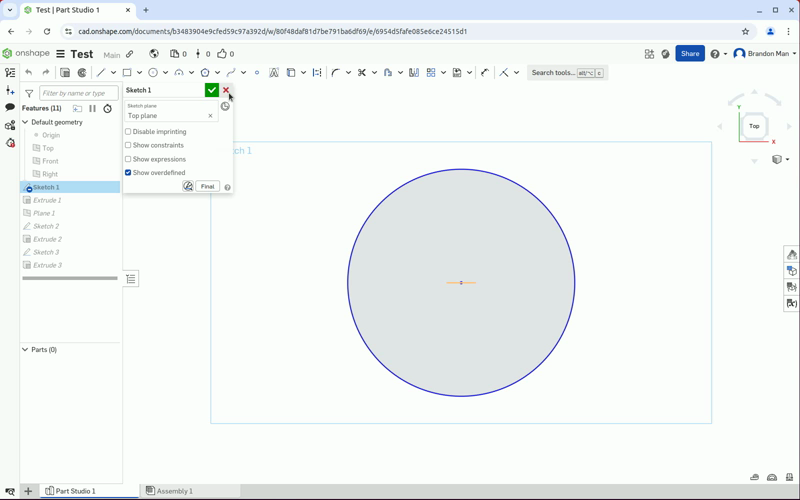
click(229, 92)
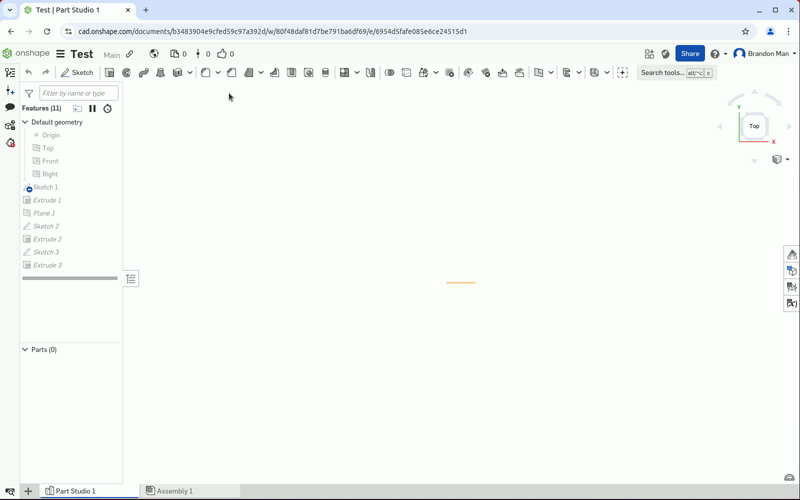
key(shift+s)
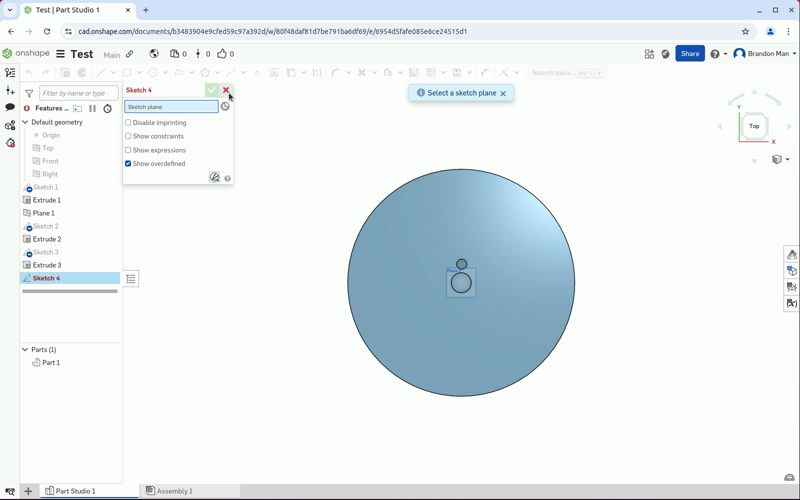
mouse_move(73, 215)
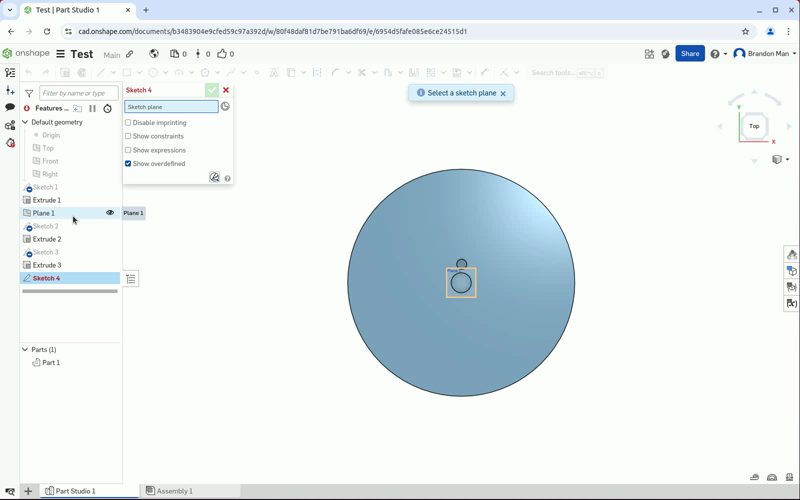
click(73, 215)
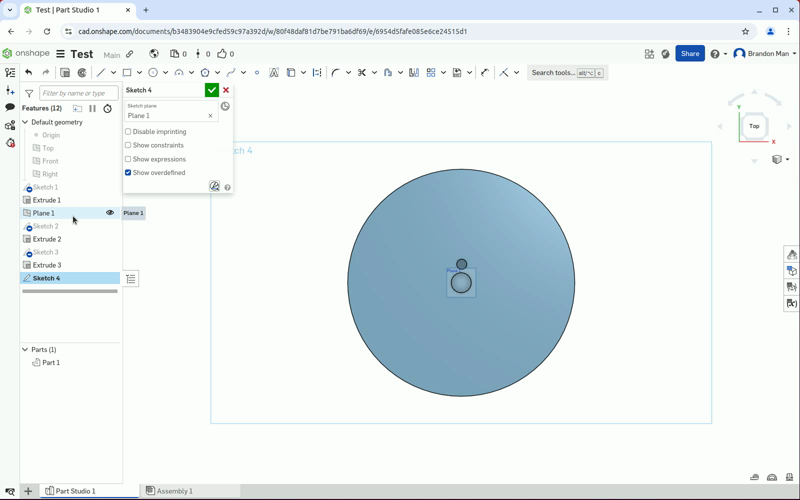
mouse_move(73, 352)
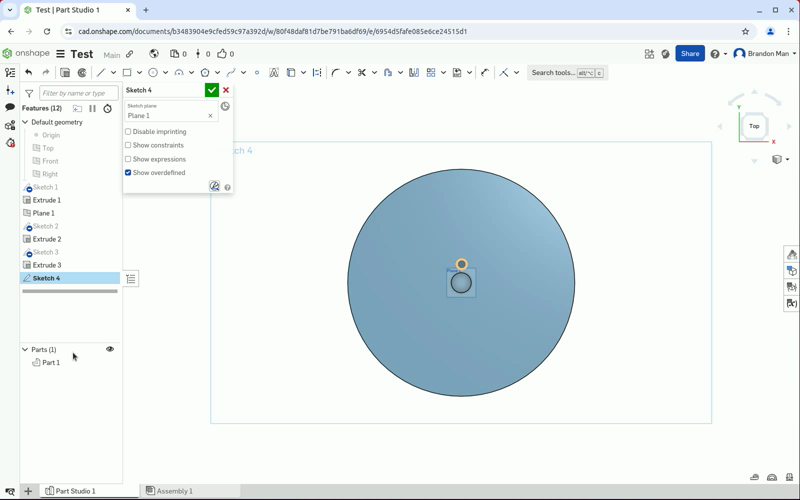
key(y)
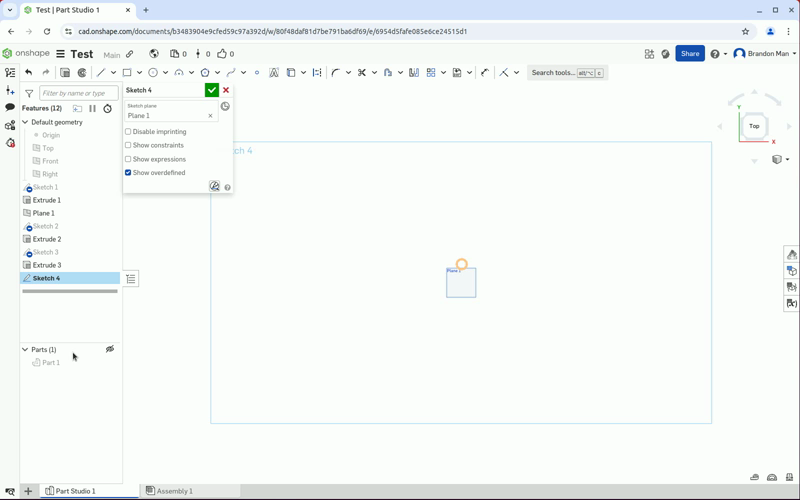
key(c)
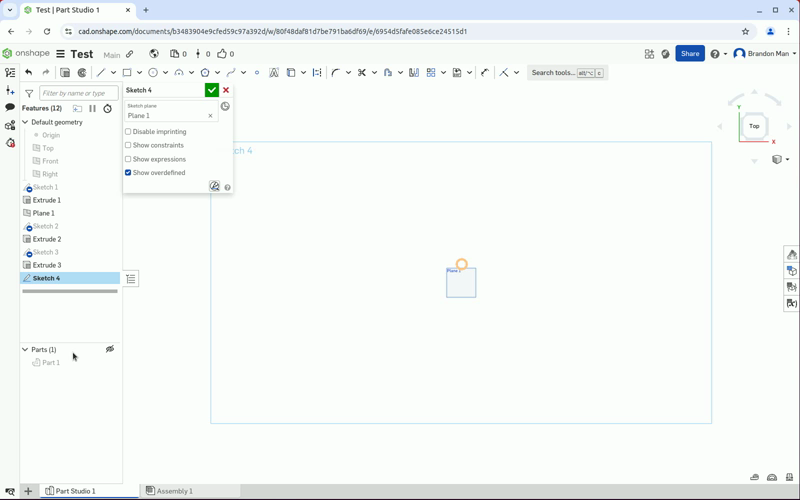
key_down(shift)
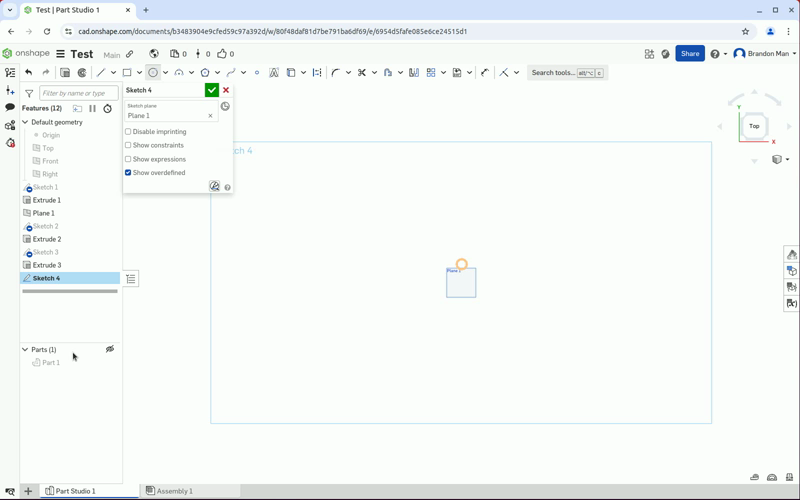
mouse_move(442, 282)
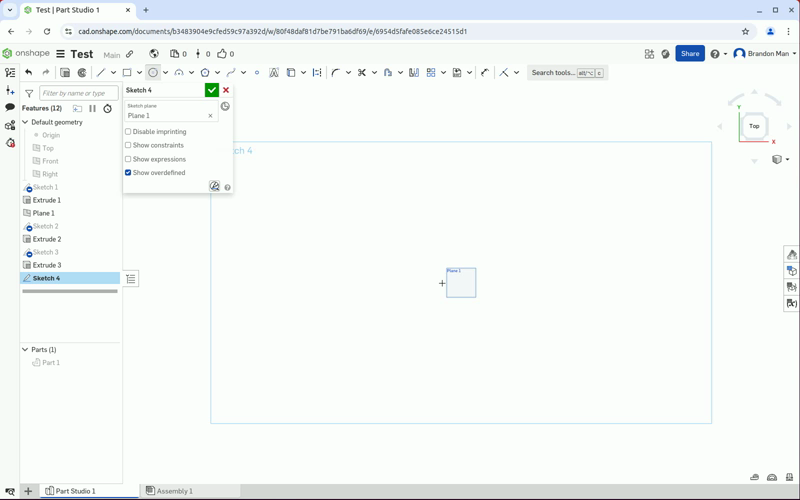
click(442, 282)
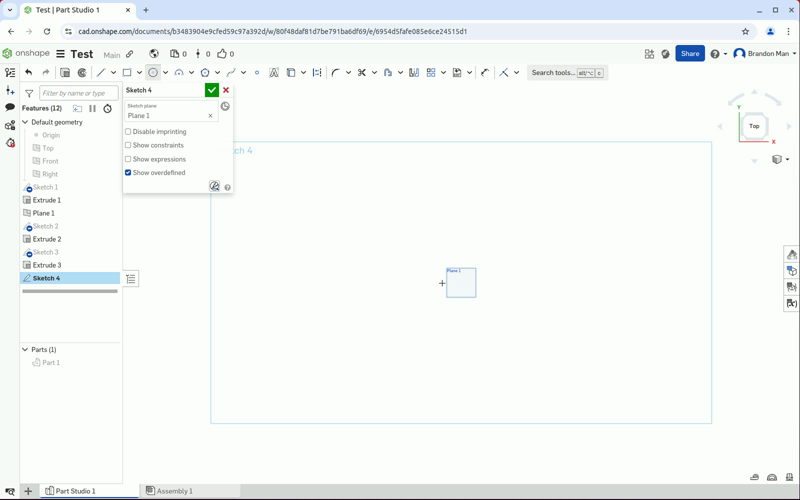
key_up(shift)
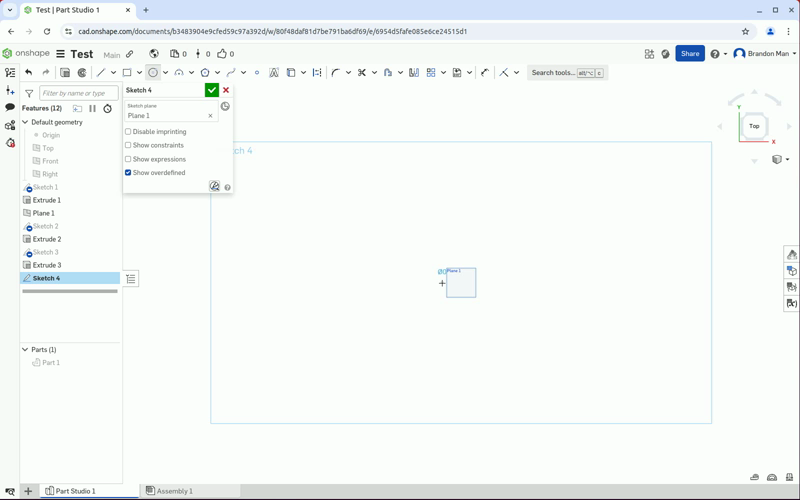
mouse_move(447, 282)
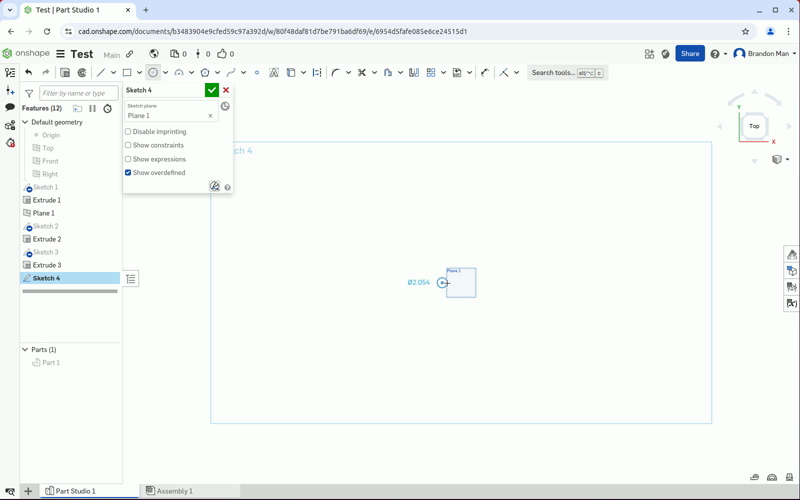
click(447, 282)
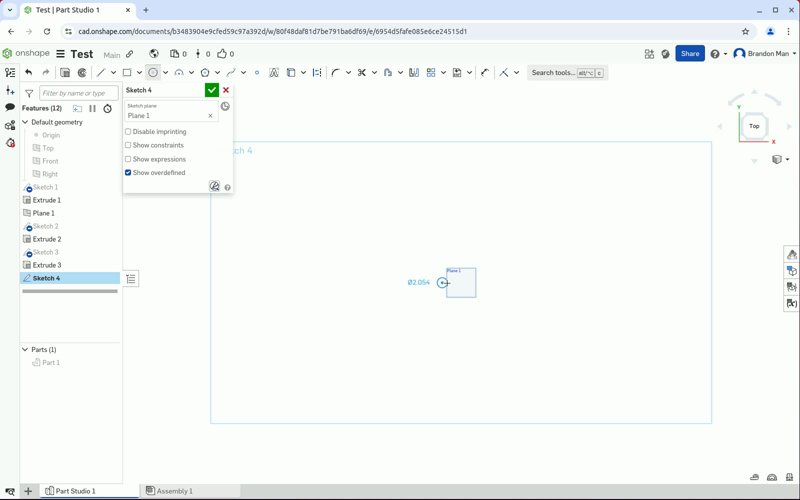
key(esc)
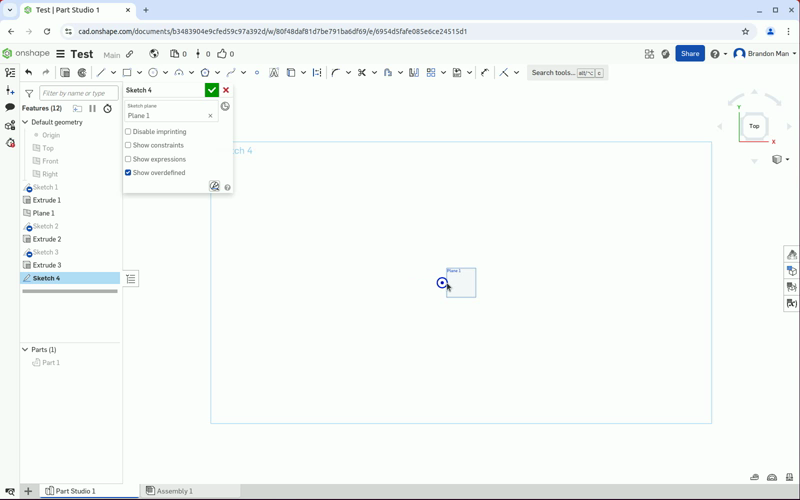
mouse_move(438, 283)
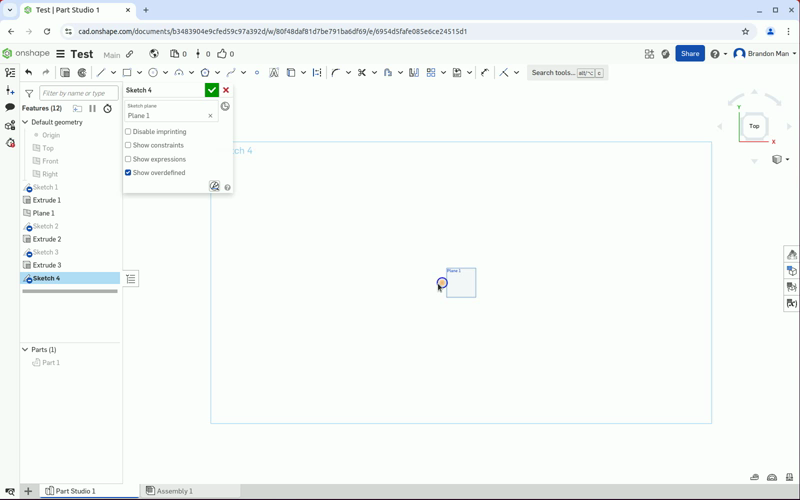
scroll(6)
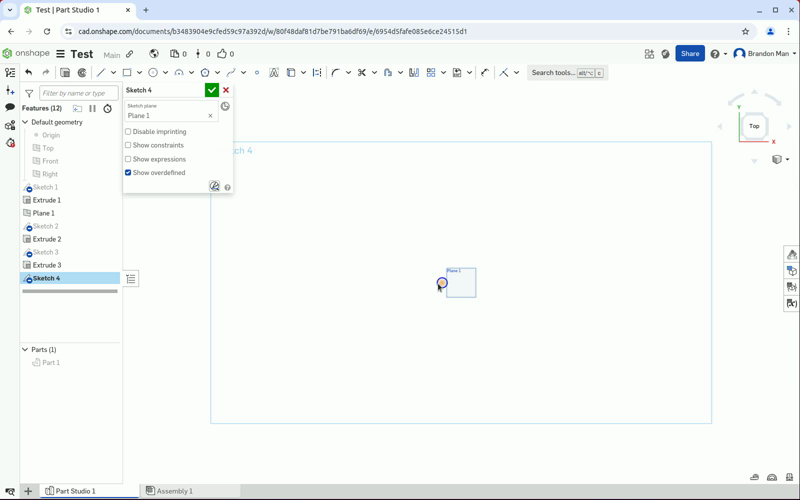
scroll(6)
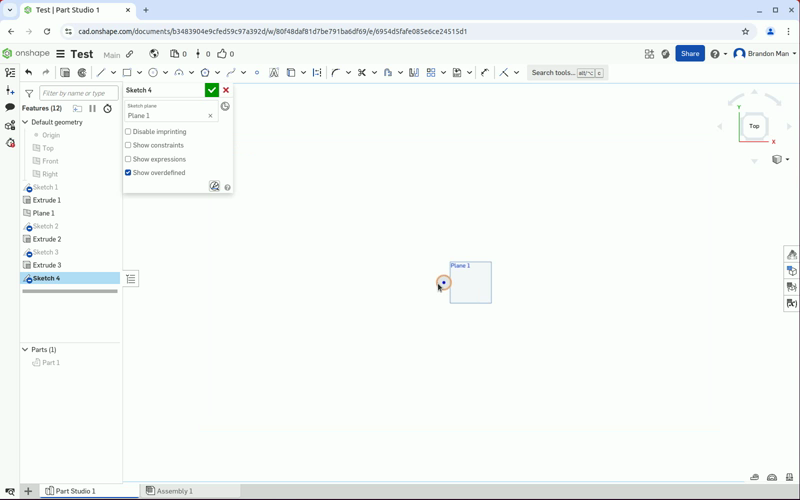
scroll(6)
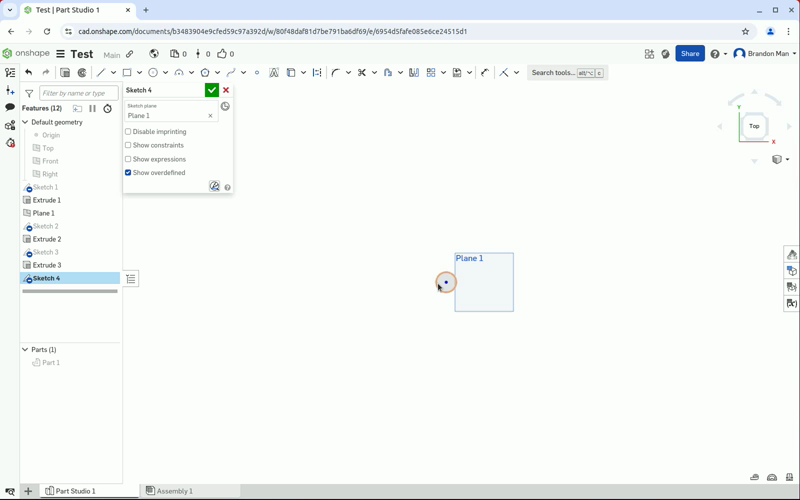
scroll(6)
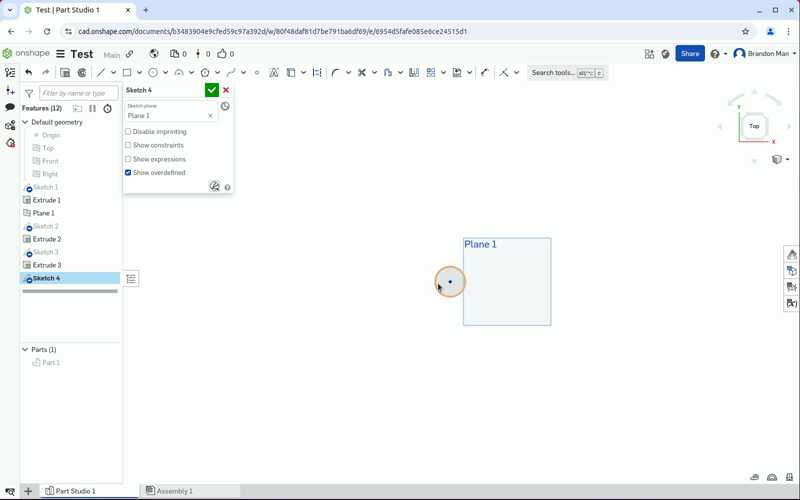
scroll(6)
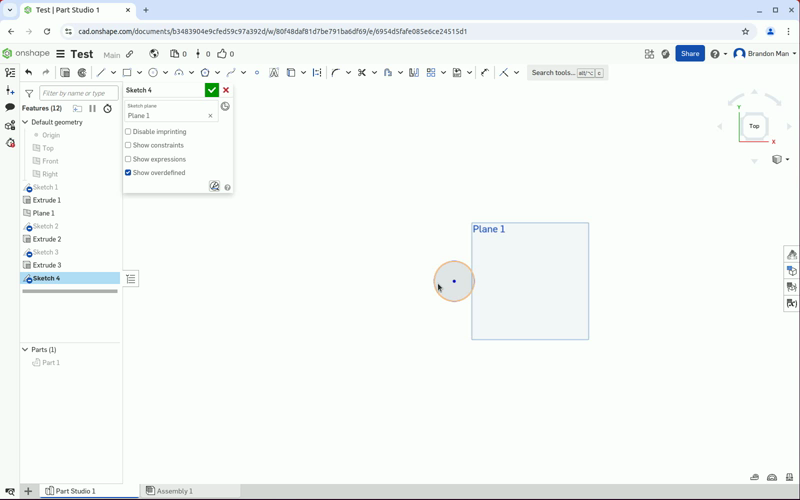
scroll(6)
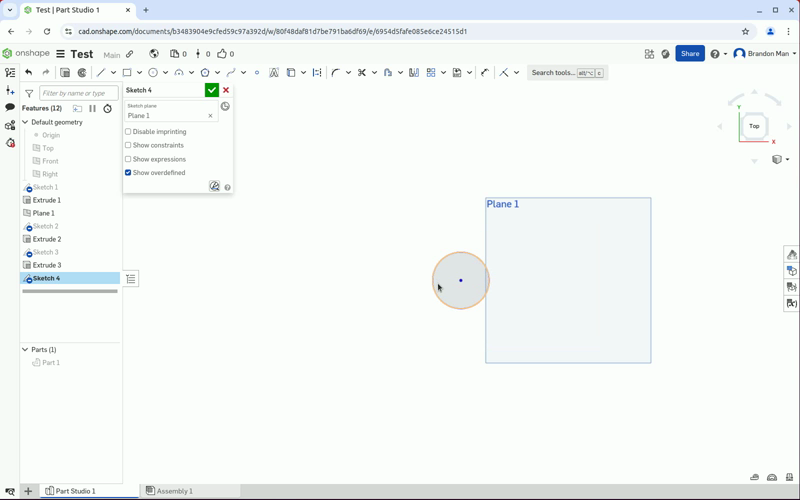
scroll(6)
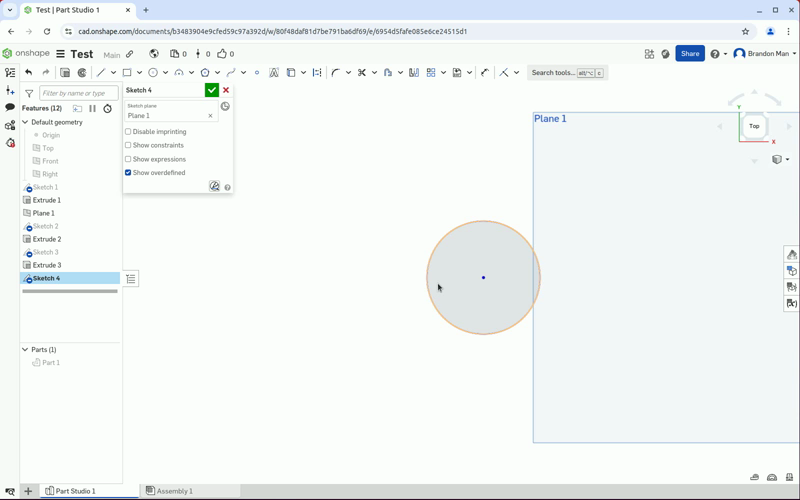
click(438, 283)
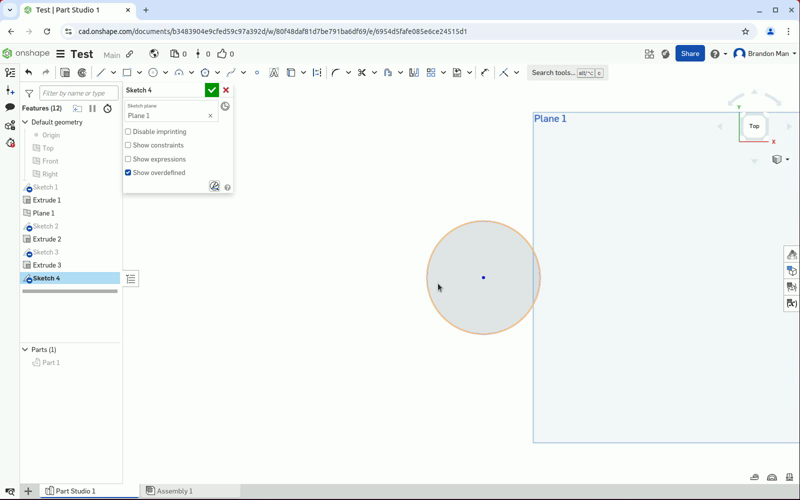
scroll(-6)
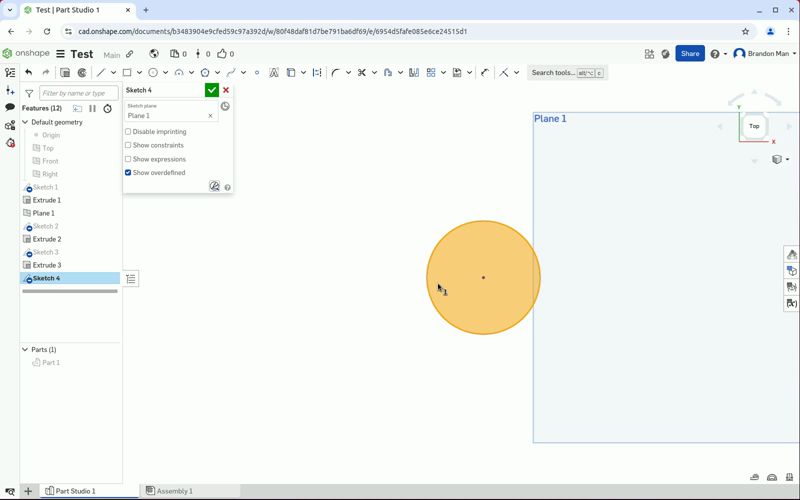
scroll(-6)
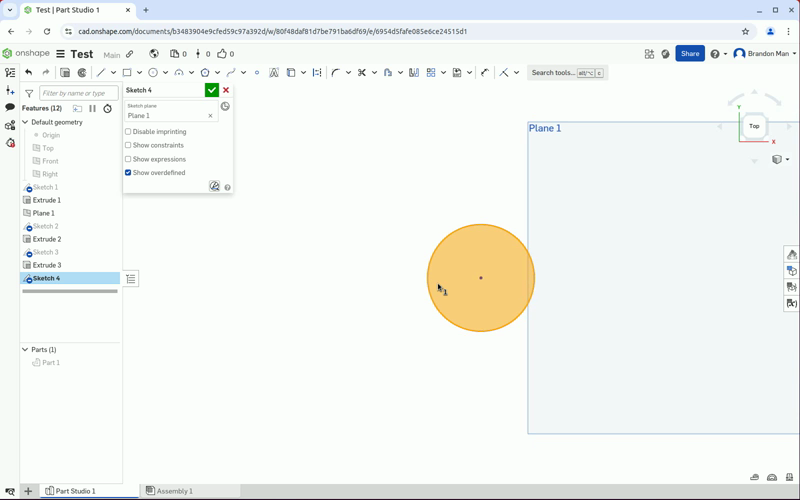
scroll(-6)
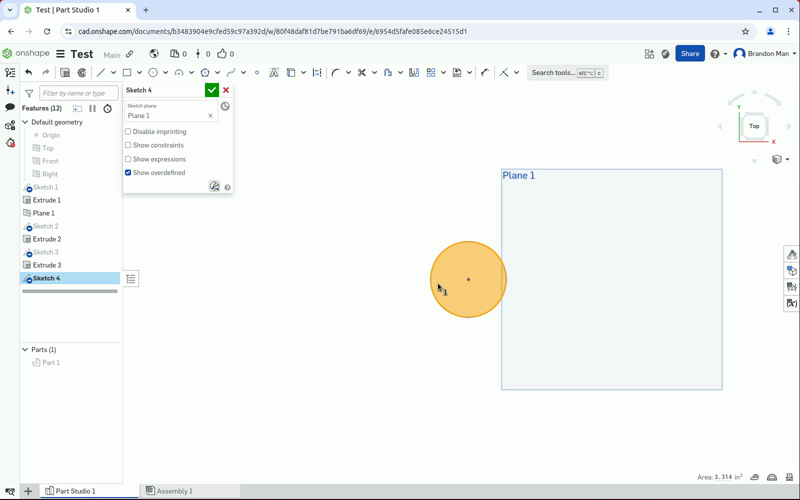
scroll(-6)
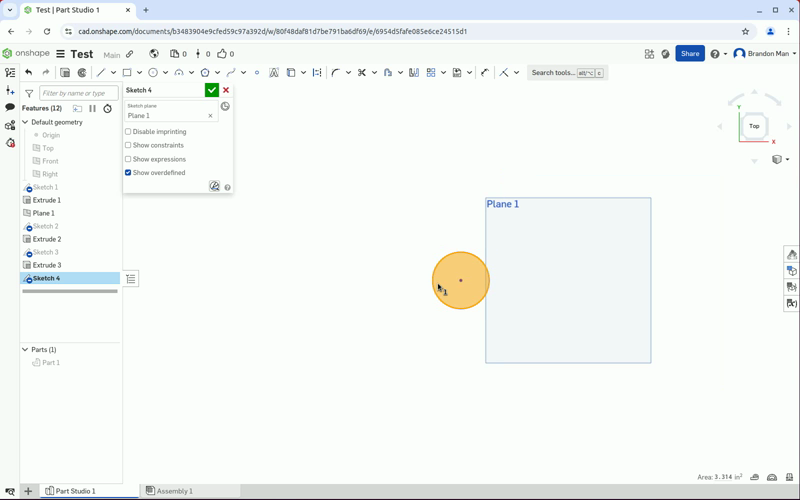
scroll(-6)
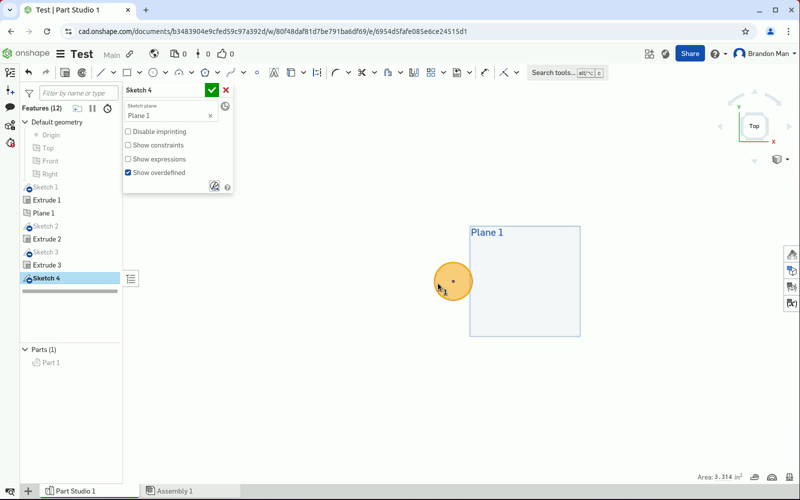
scroll(-6)
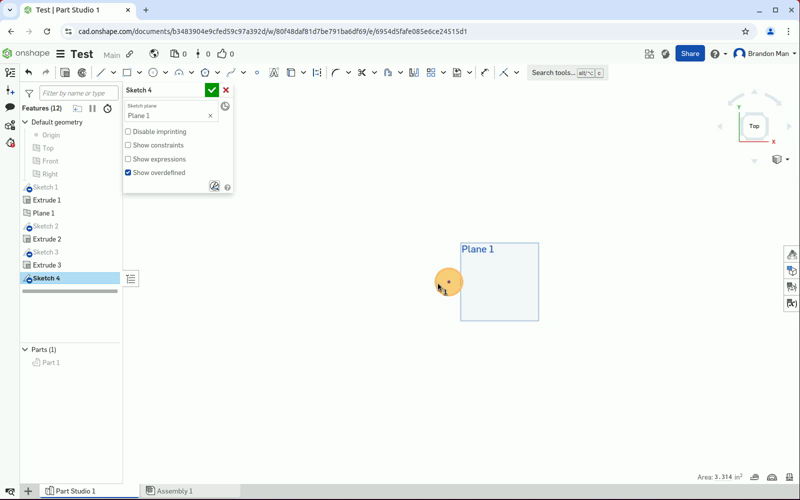
scroll(-6)
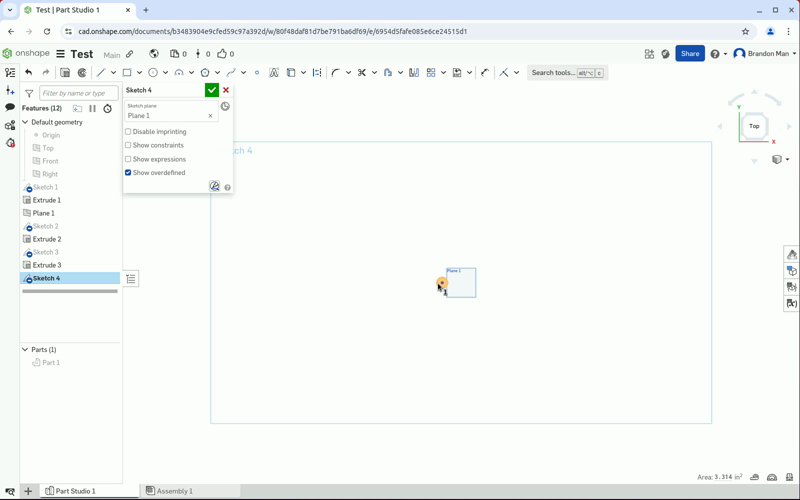
mouse_move(73, 352)
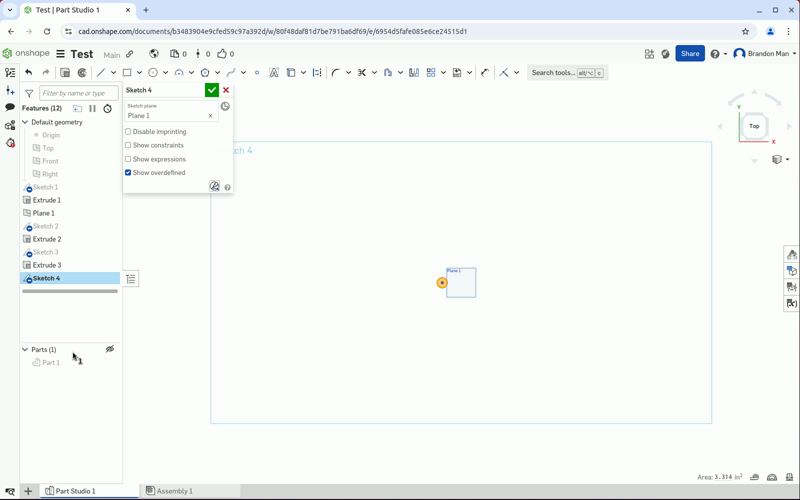
key(shift+y)
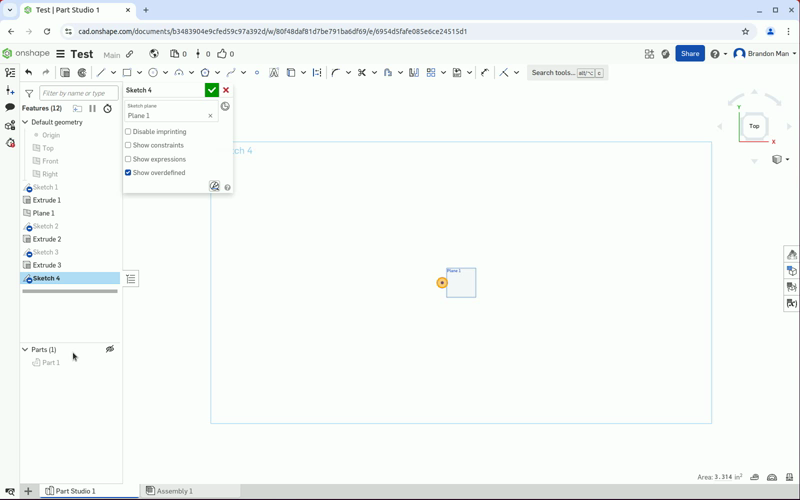
key(shift+e)
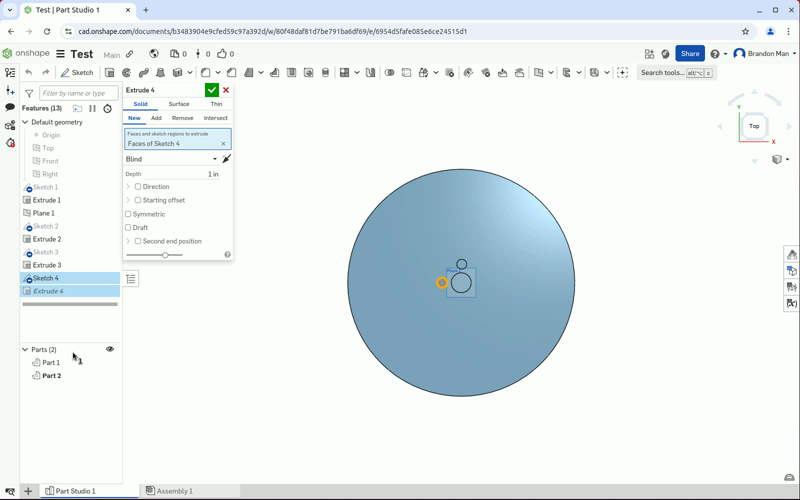
mouse_move(143, 106)
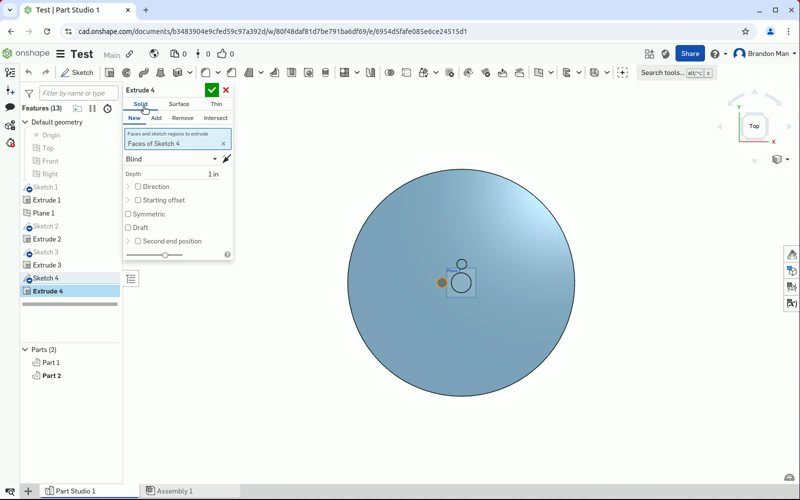
click(143, 106)
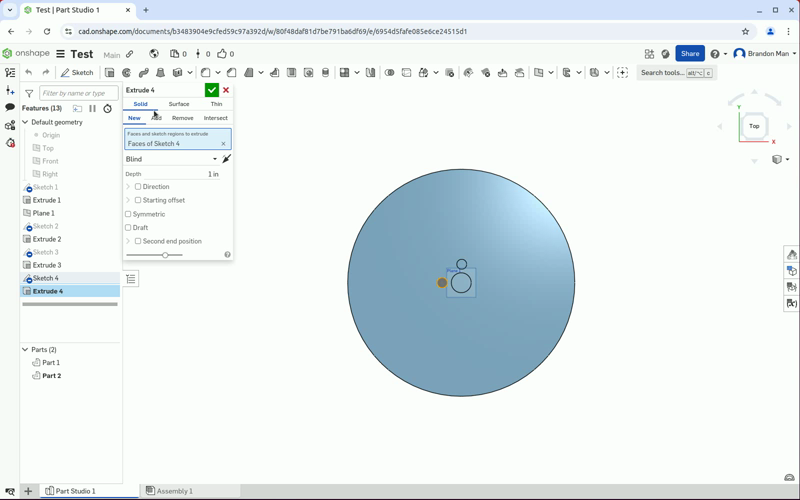
mouse_move(186, 120)
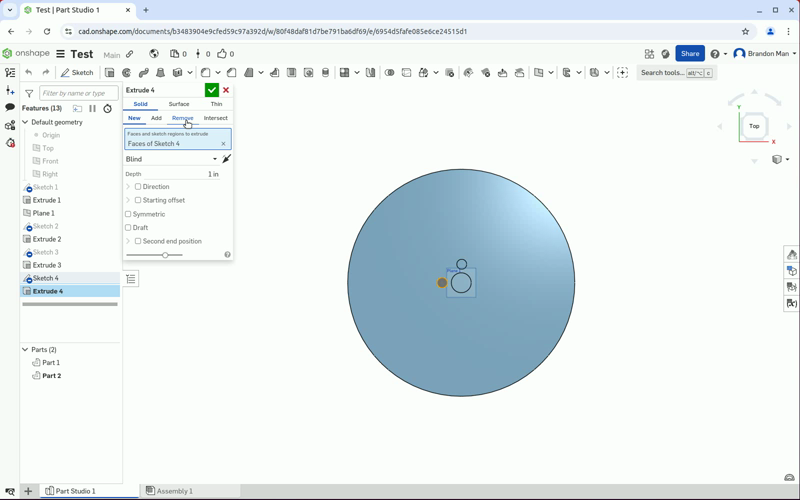
click(186, 120)
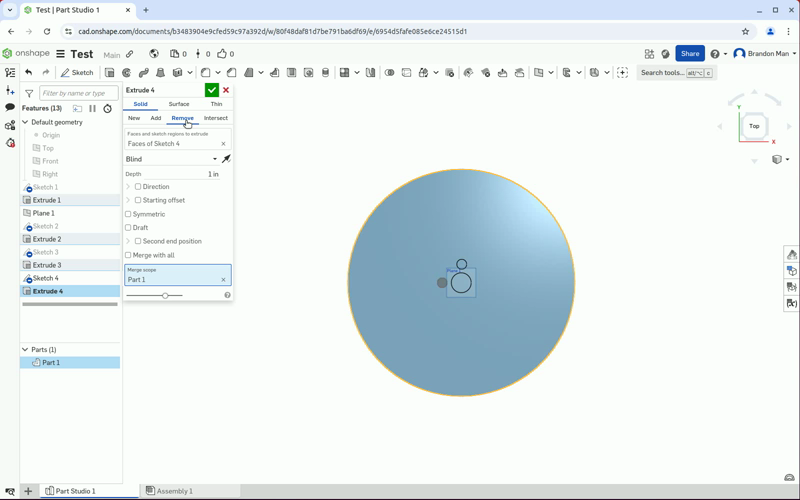
key(tab, 4)
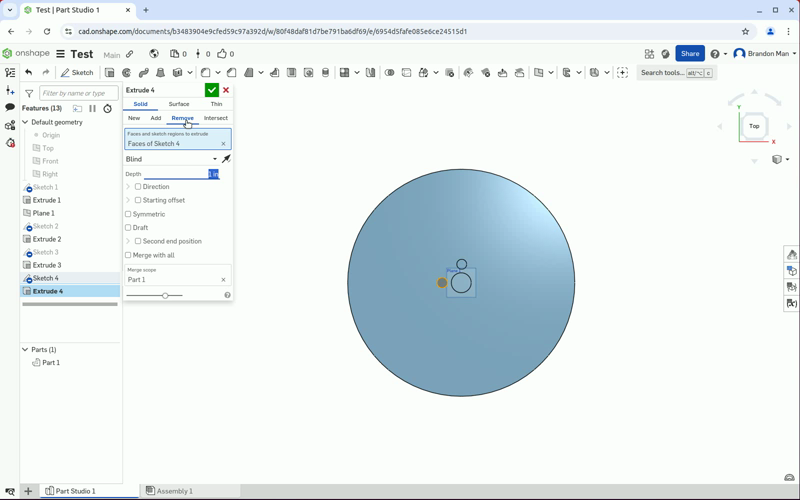
text(1.685)
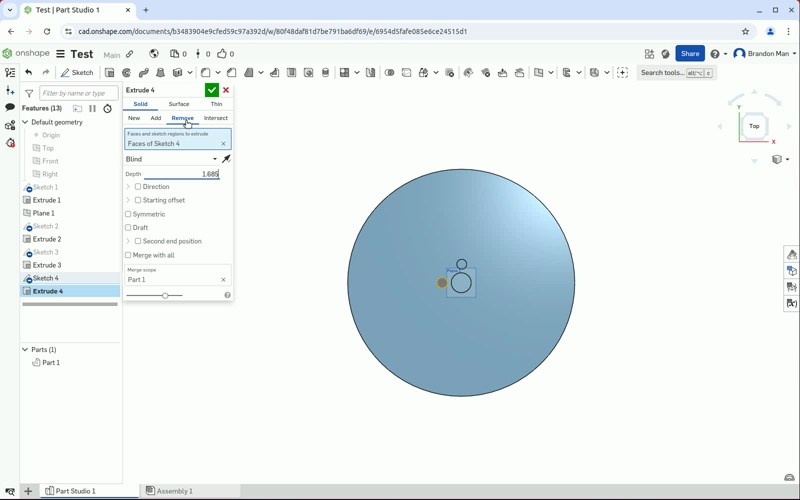
key(tab, 6)
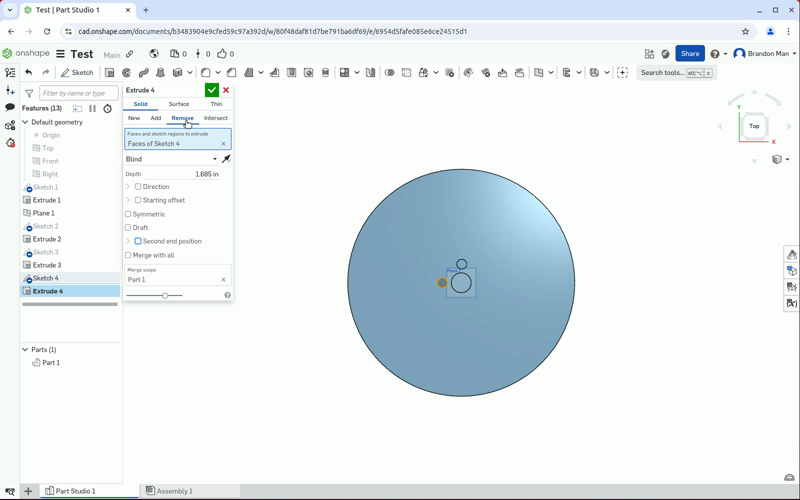
key(space)
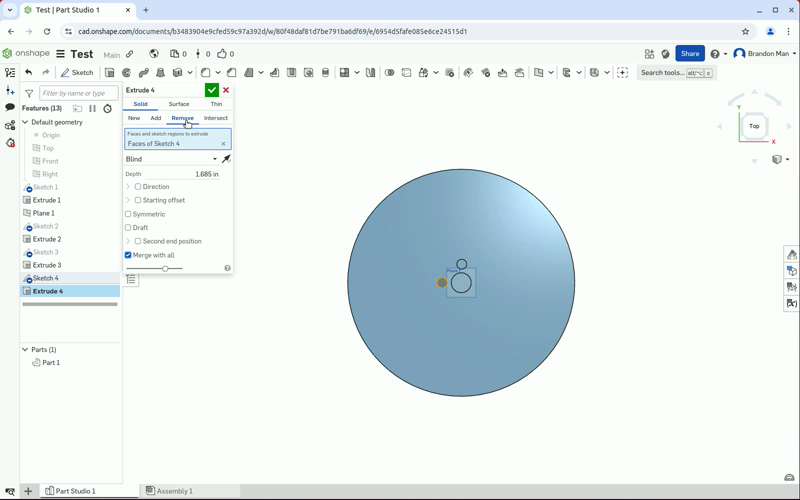
key(enter)
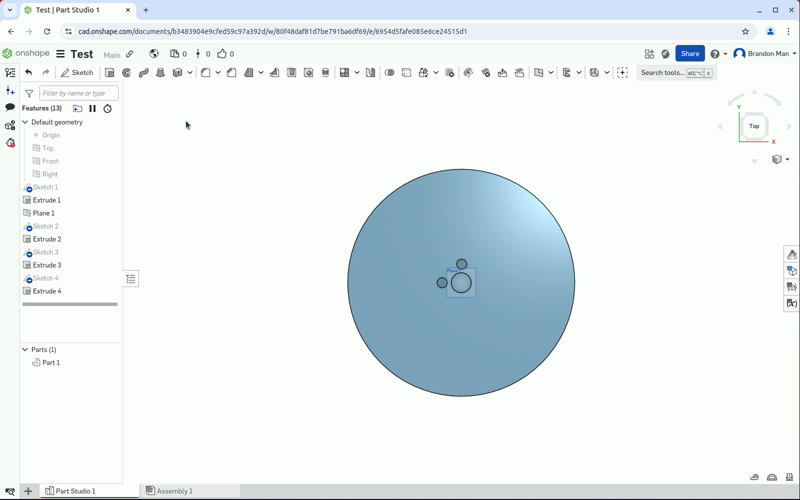
key(shift+h)
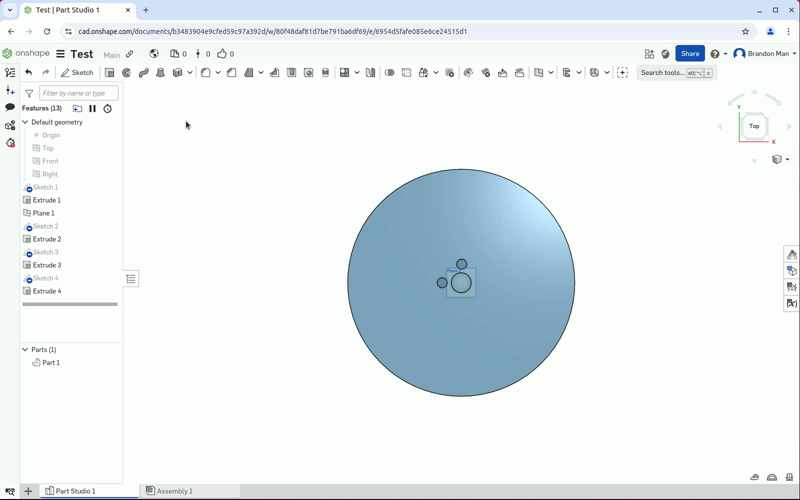
key(shift+h)
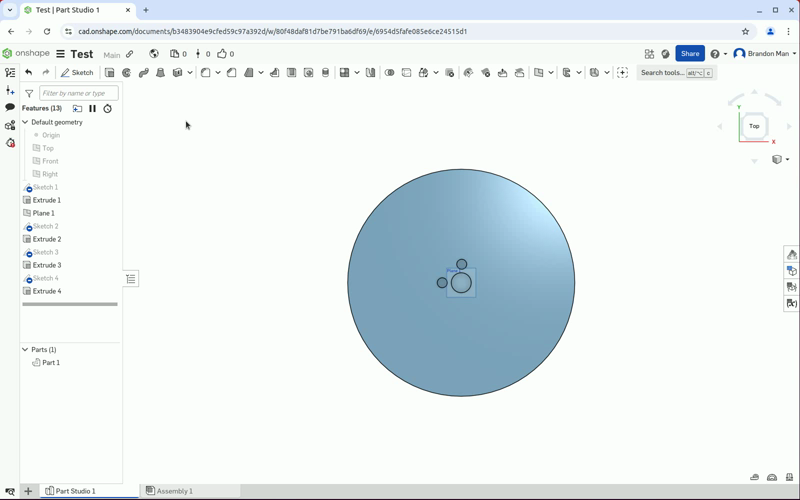
mouse_move(73, 189)
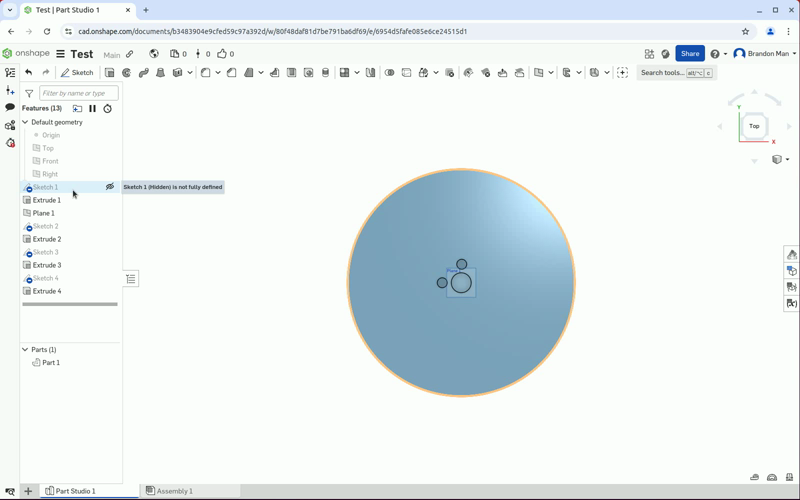
click(73, 189)
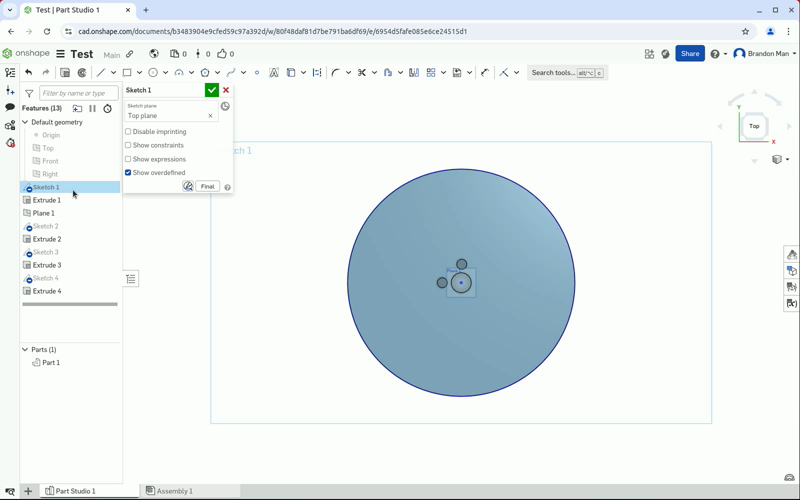
mouse_move(229, 92)
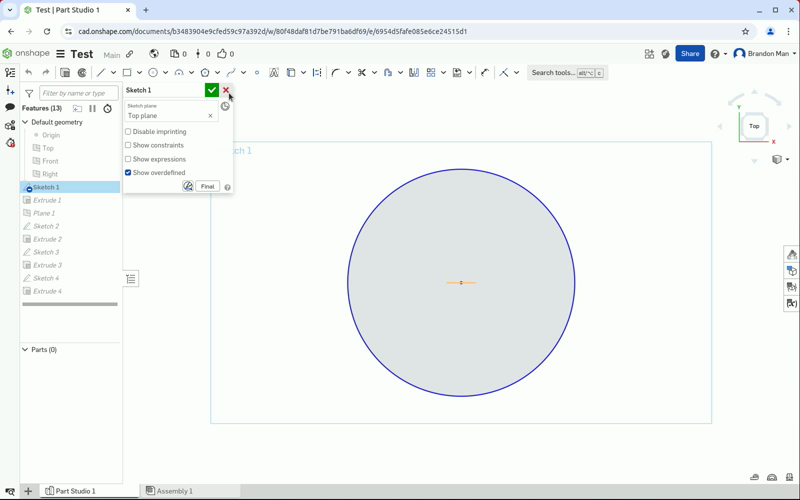
click(229, 92)
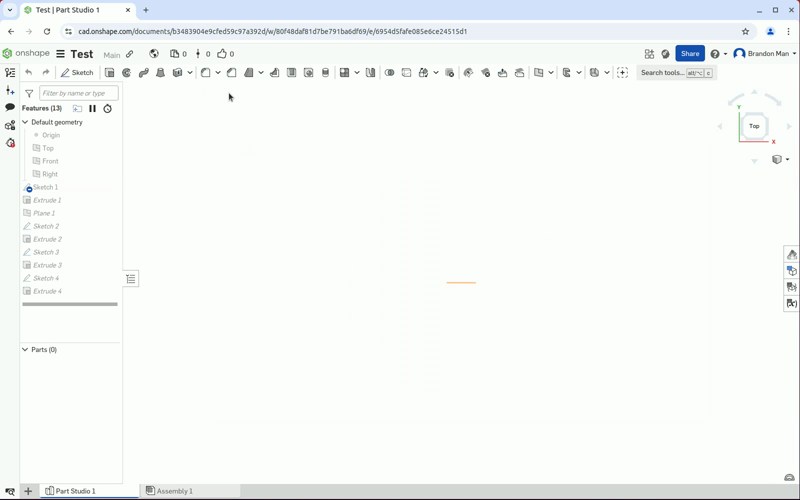
key(shift+s)
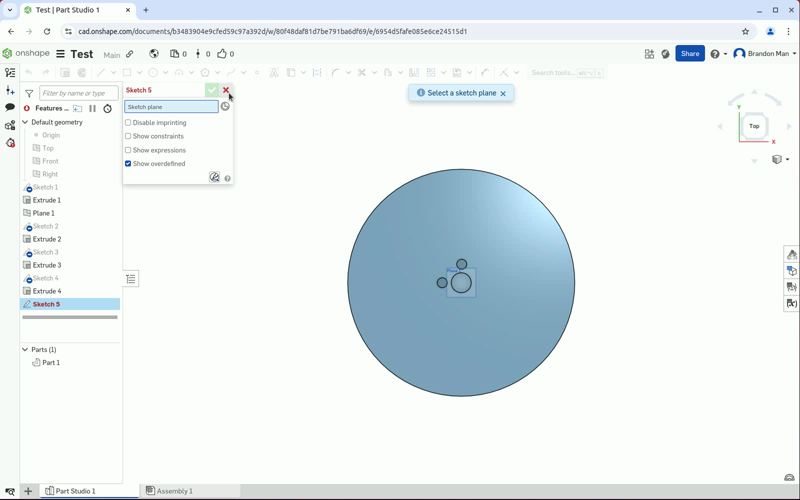
mouse_move(73, 215)
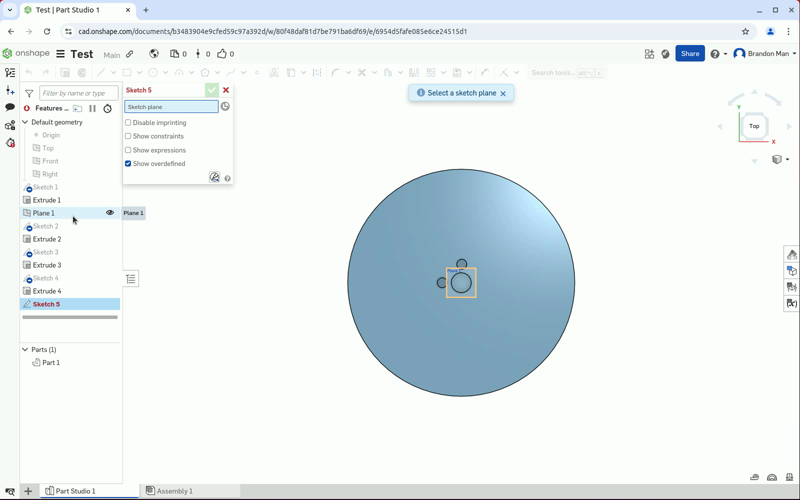
click(73, 215)
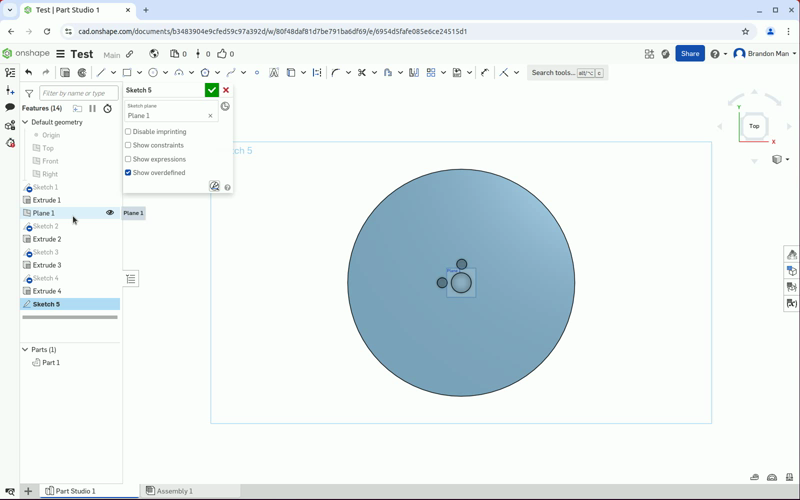
mouse_move(73, 352)
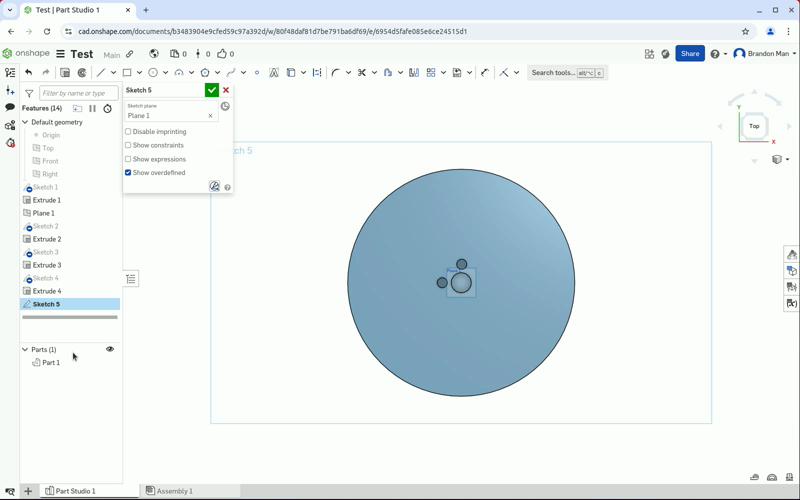
key(y)
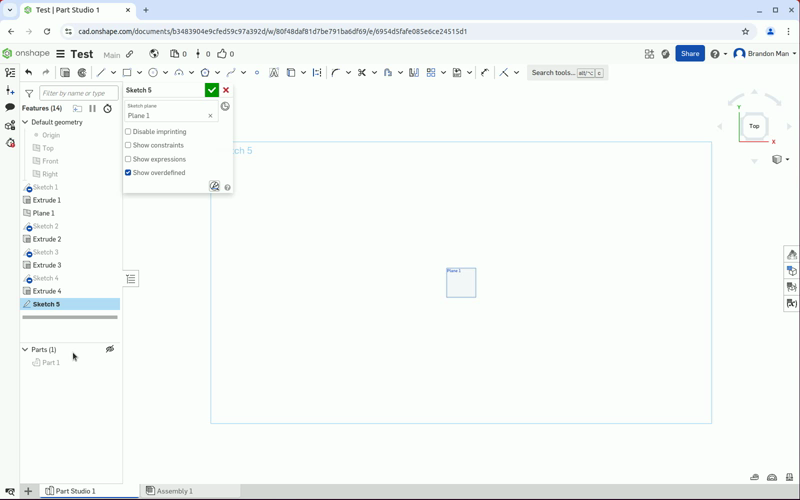
key(c)
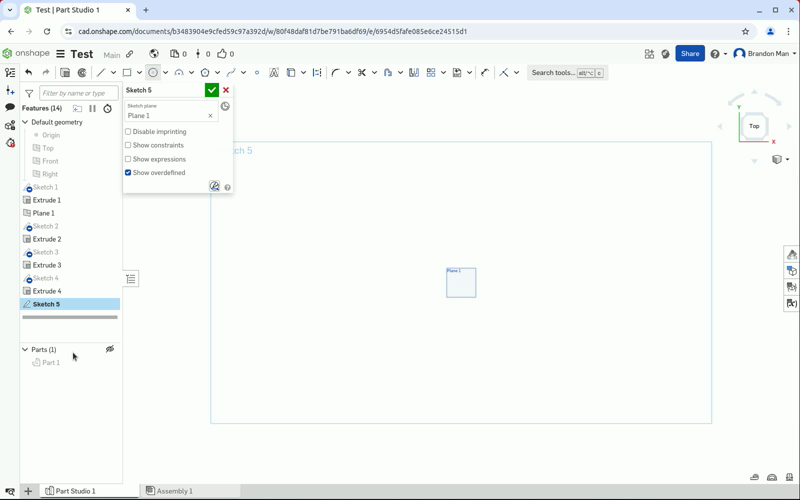
key_down(shift)
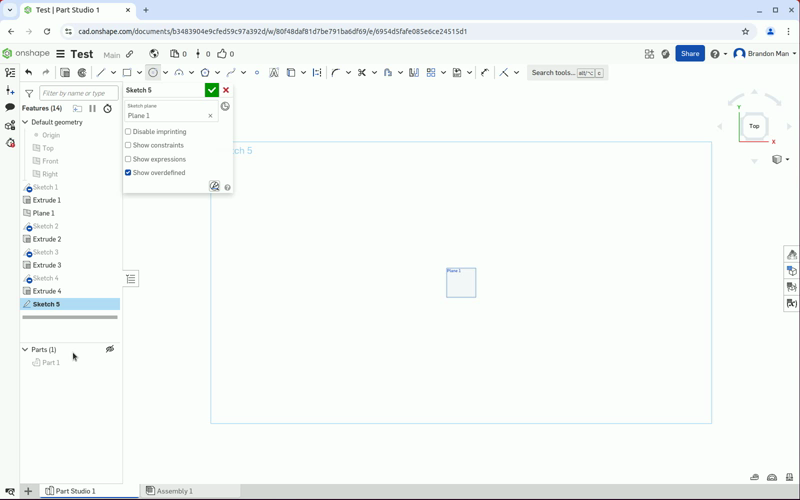
mouse_move(461, 301)
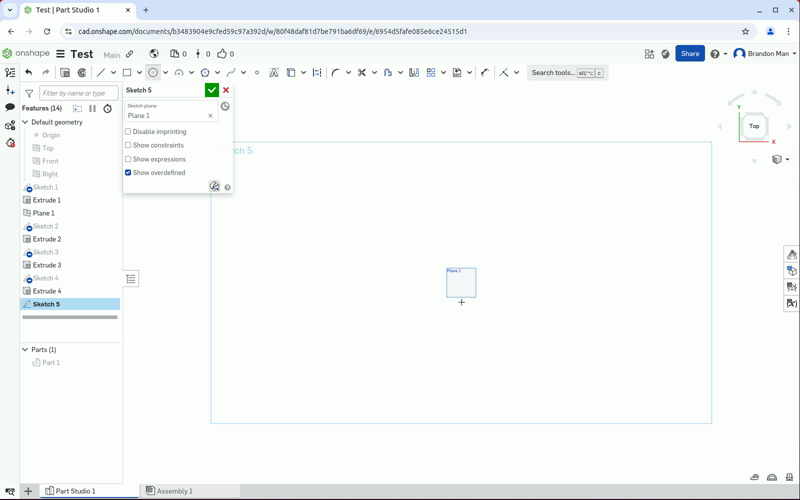
click(461, 301)
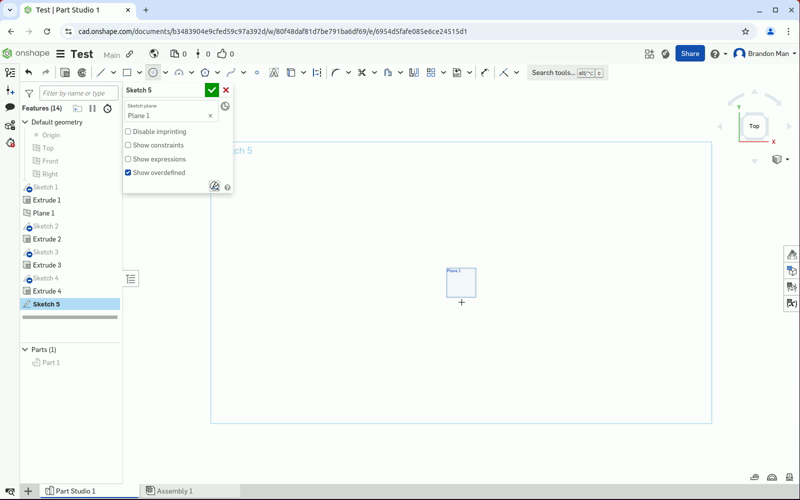
key_up(shift)
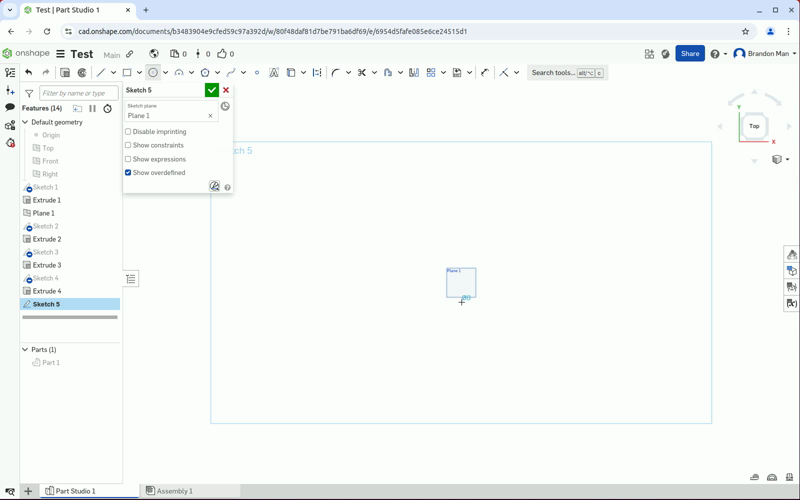
mouse_move(466, 301)
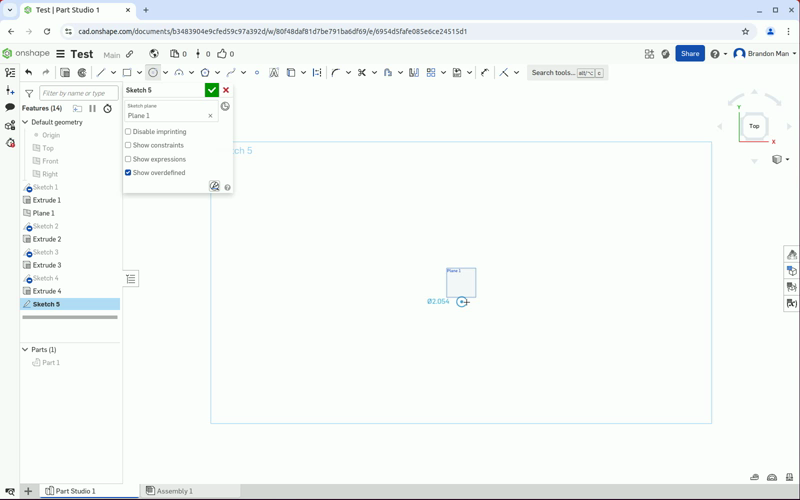
click(466, 301)
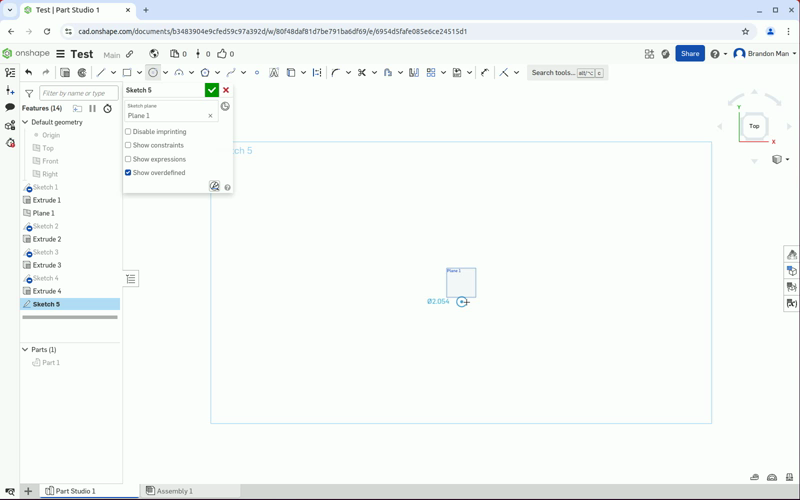
key(esc)
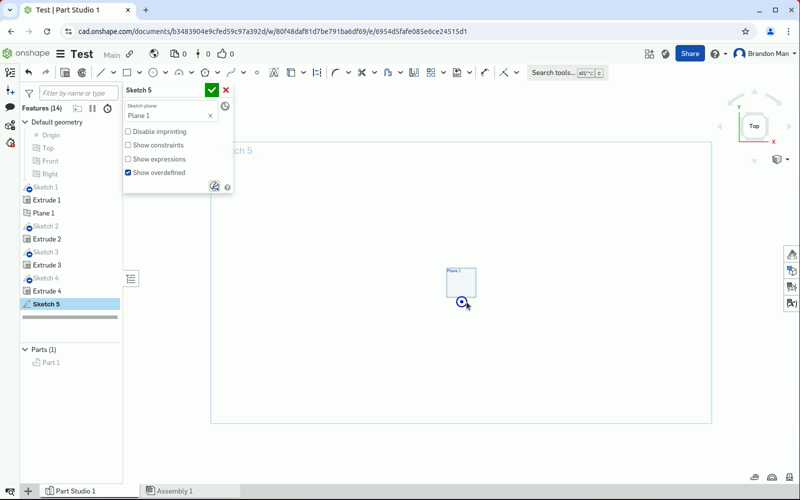
mouse_move(461, 303)
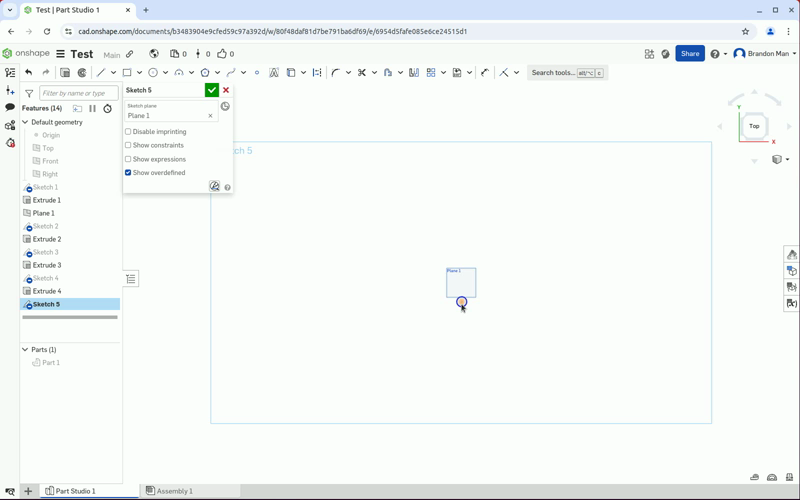
scroll(6)
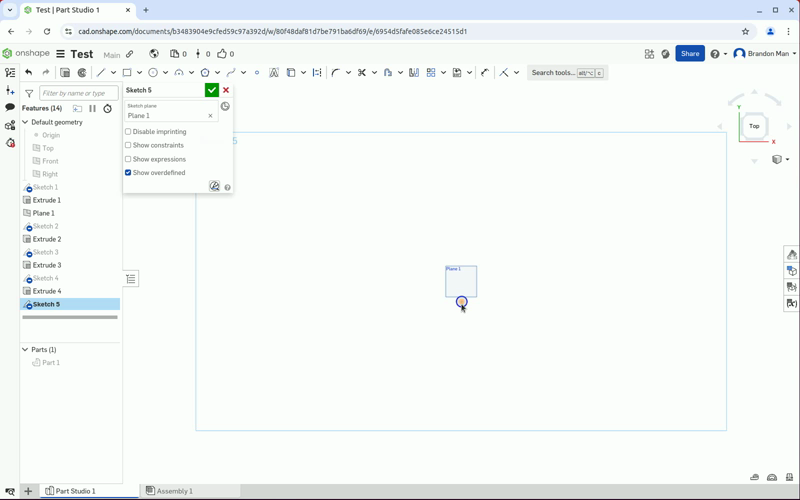
scroll(6)
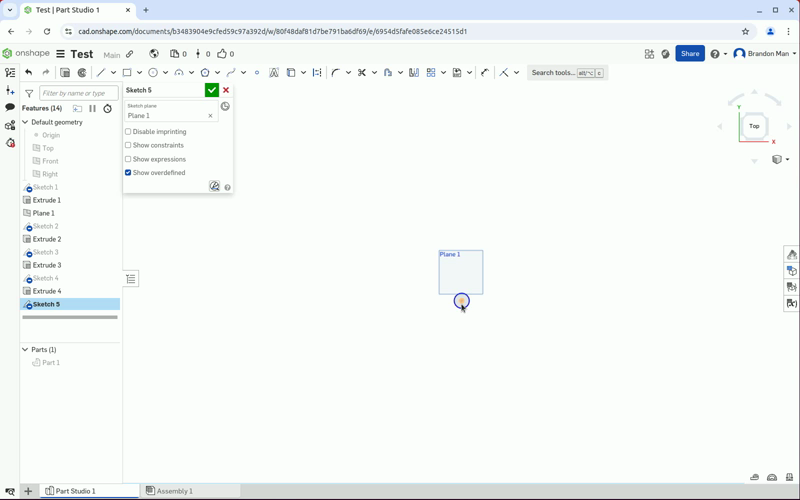
scroll(6)
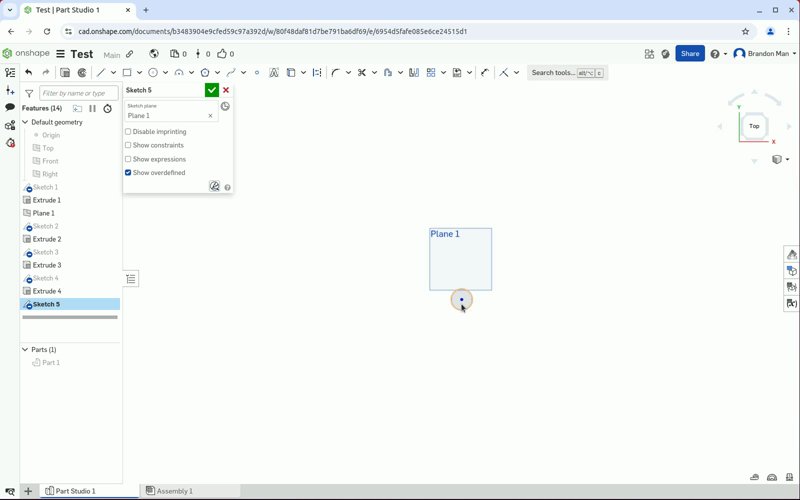
scroll(6)
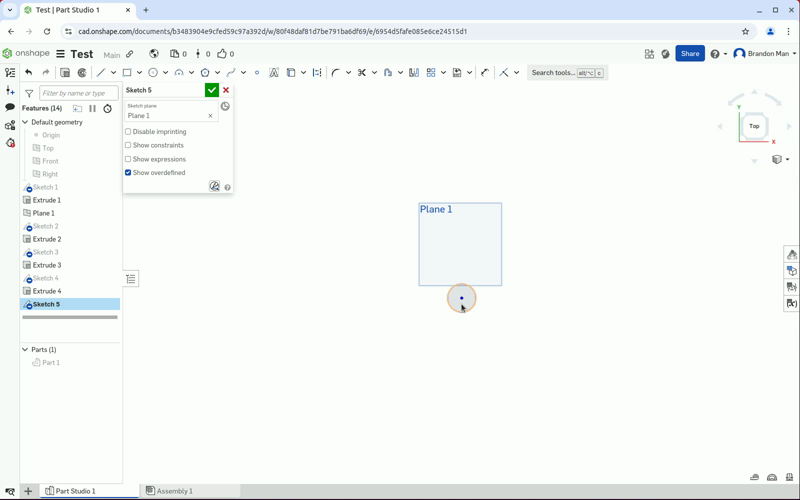
scroll(6)
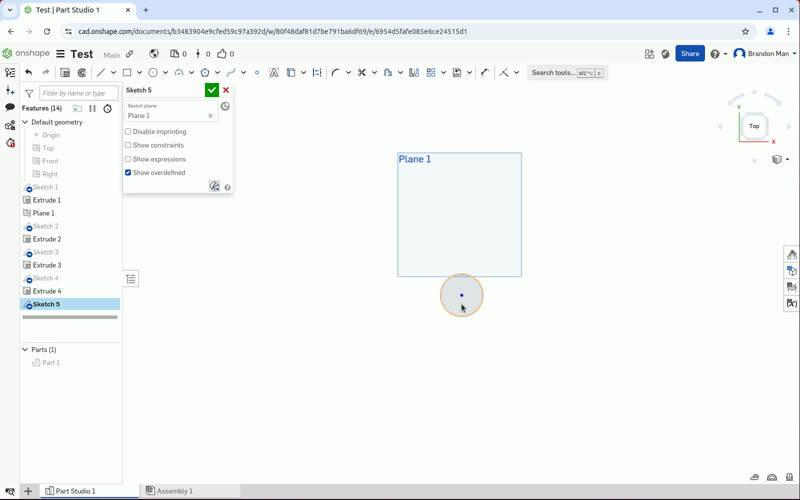
scroll(6)
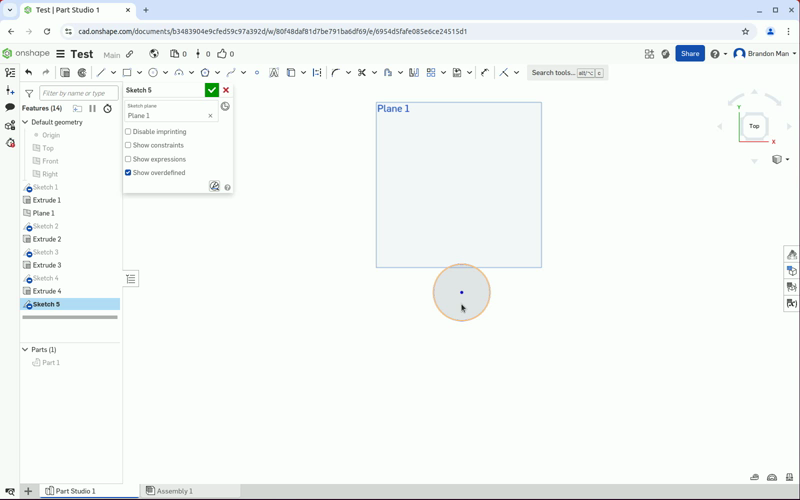
scroll(6)
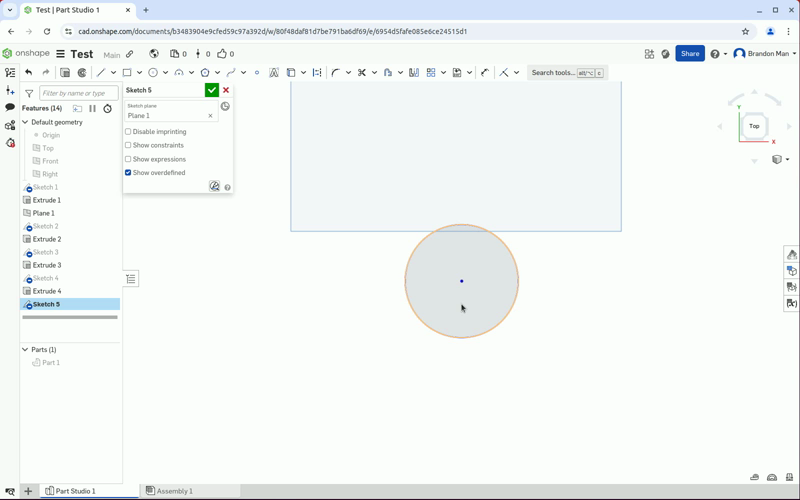
click(461, 303)
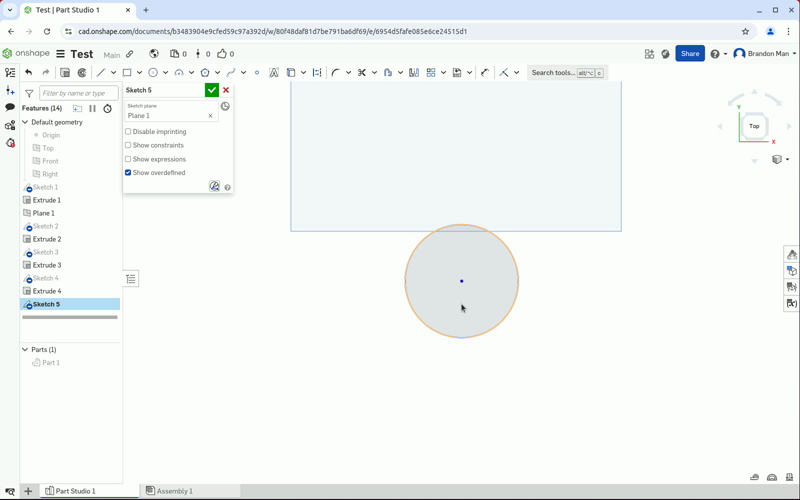
scroll(-6)
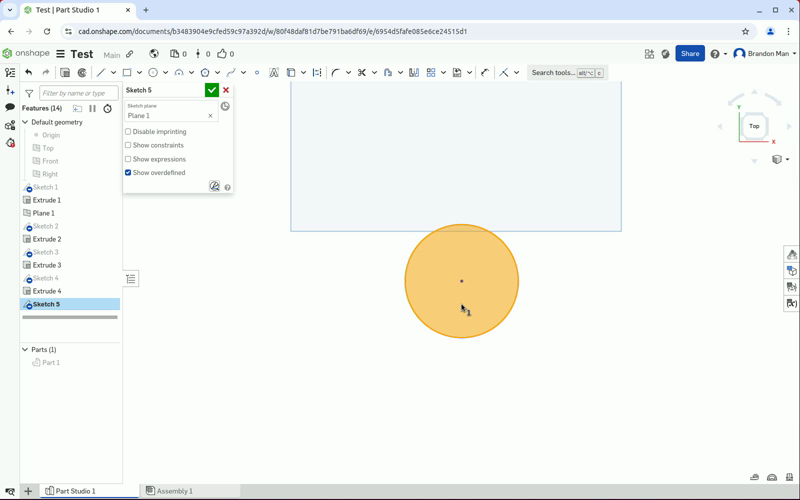
scroll(-6)
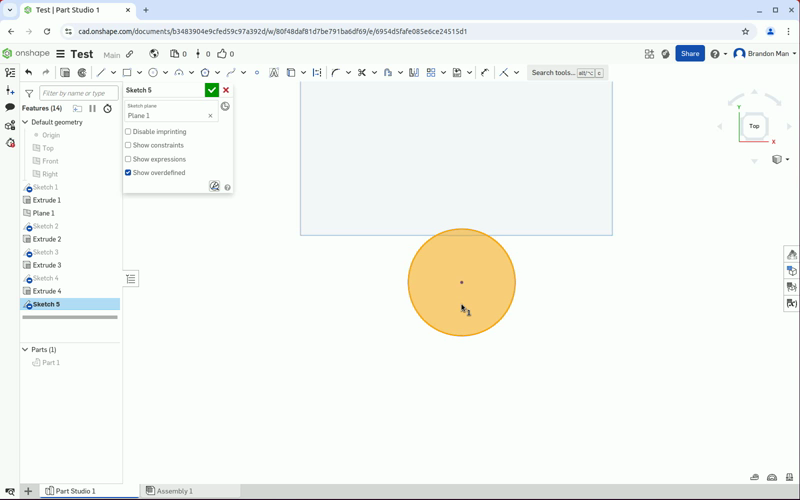
scroll(-6)
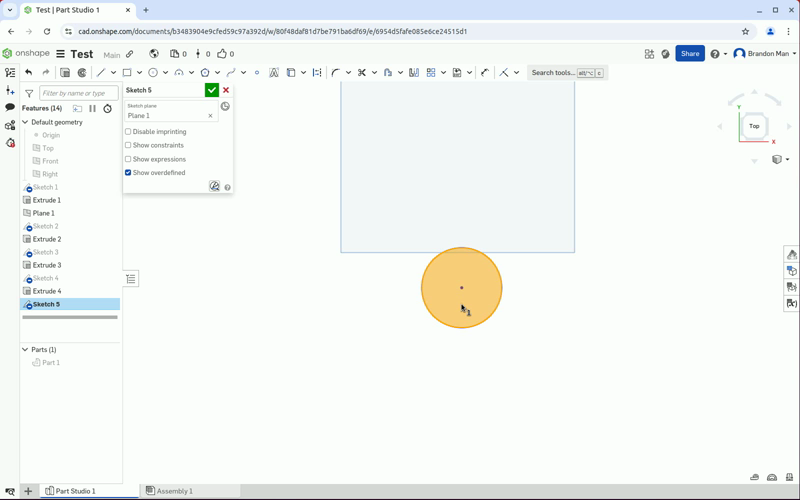
scroll(-6)
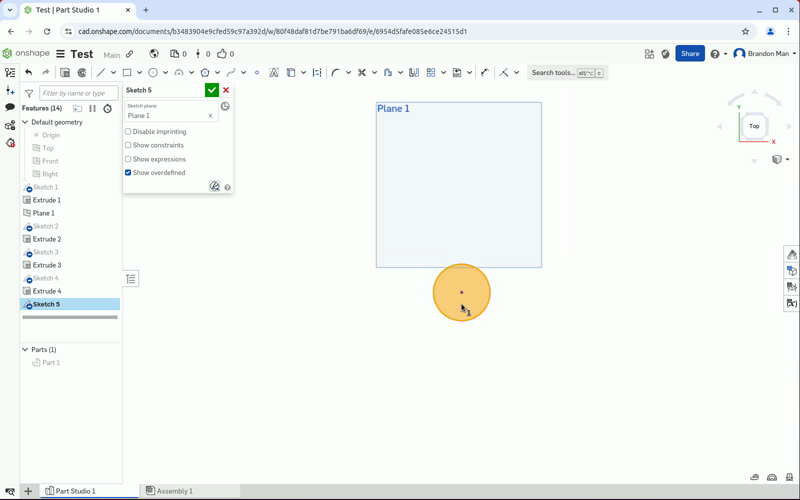
scroll(-6)
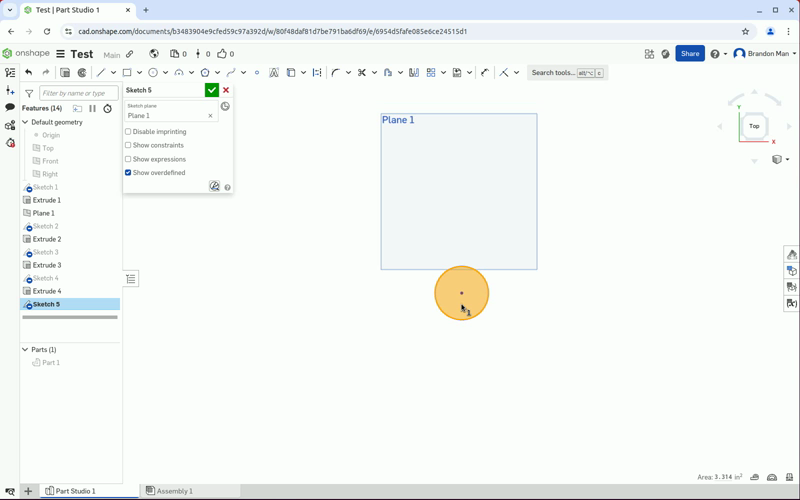
scroll(-6)
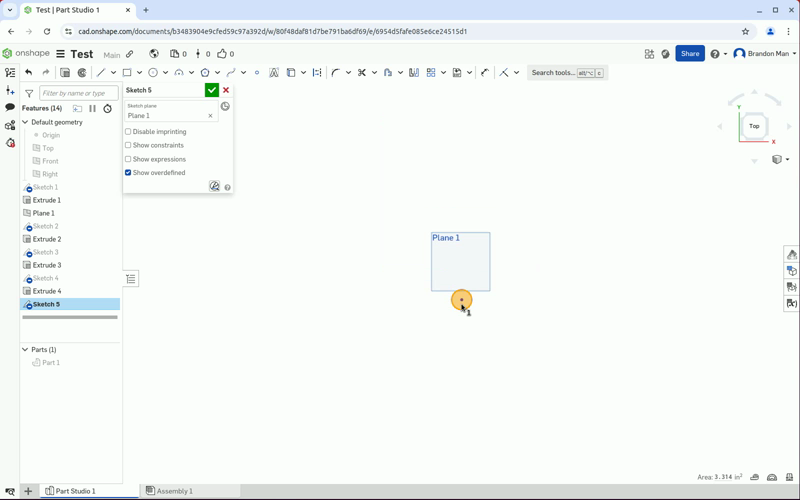
scroll(-6)
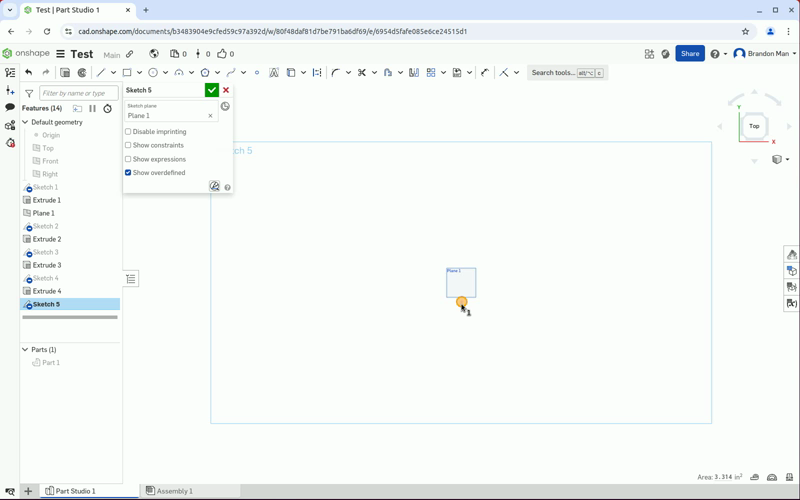
mouse_move(73, 352)
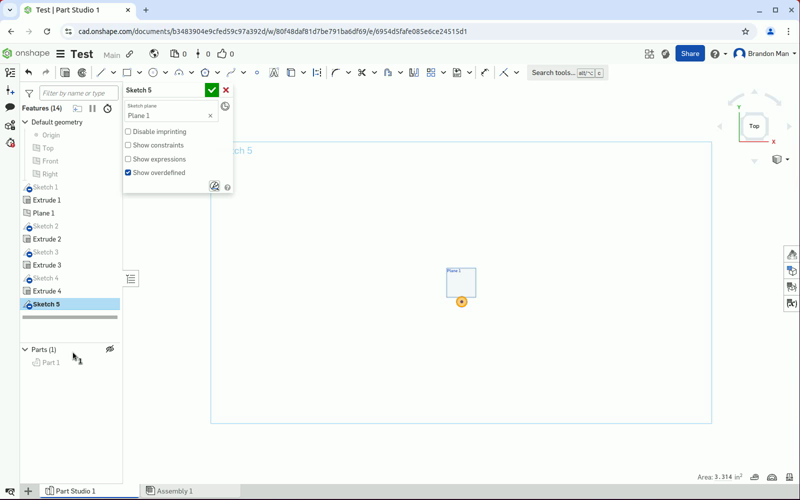
key(shift+y)
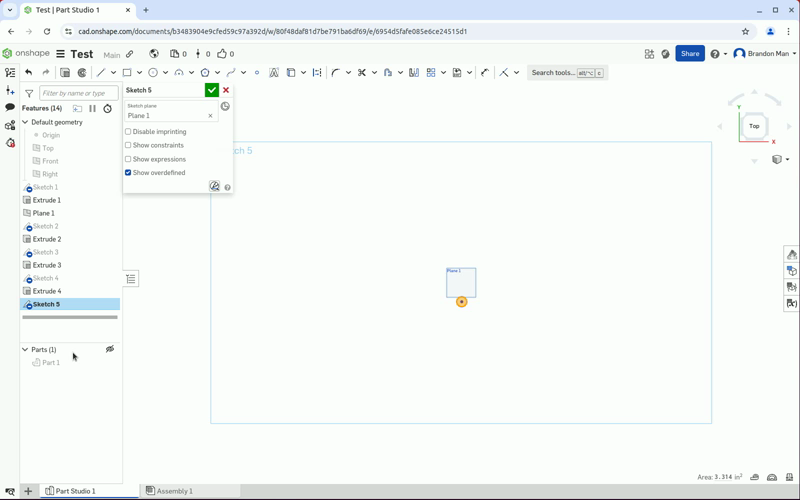
key(shift+e)
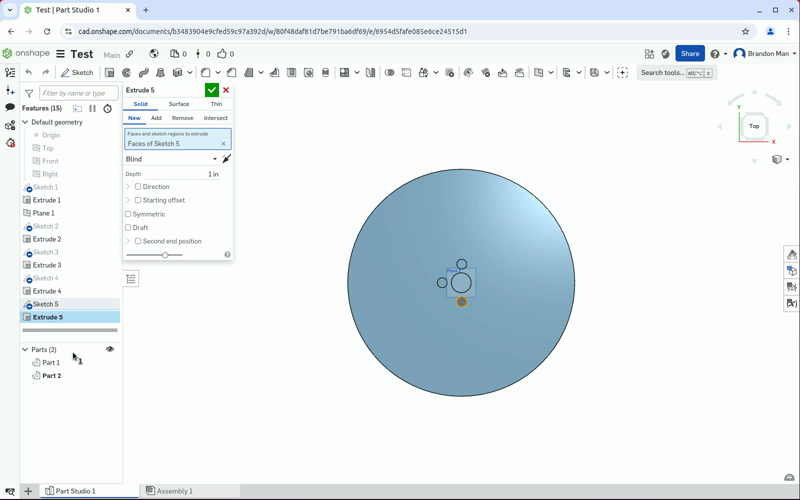
mouse_move(143, 106)
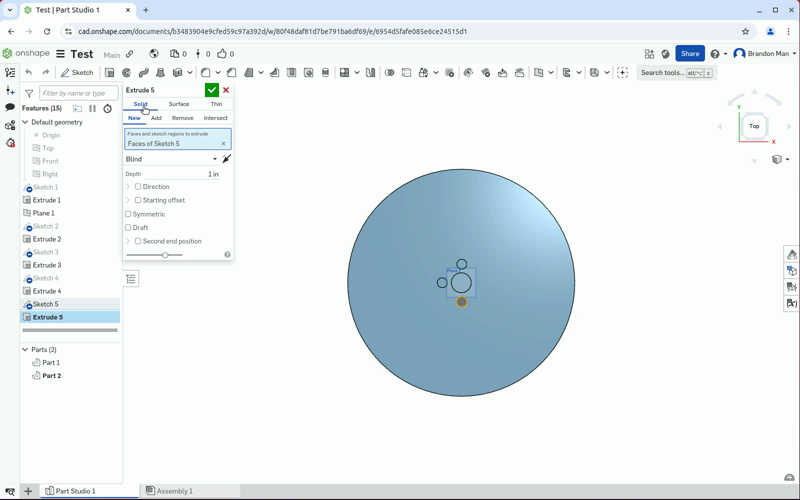
click(143, 106)
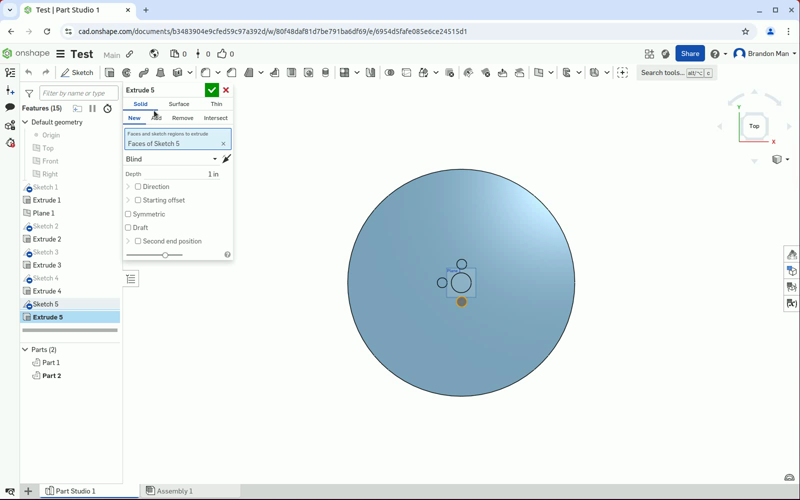
mouse_move(186, 120)
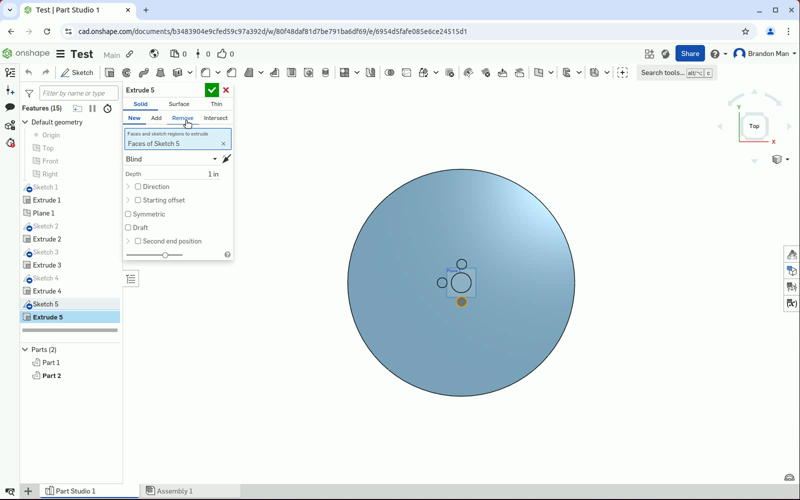
click(186, 120)
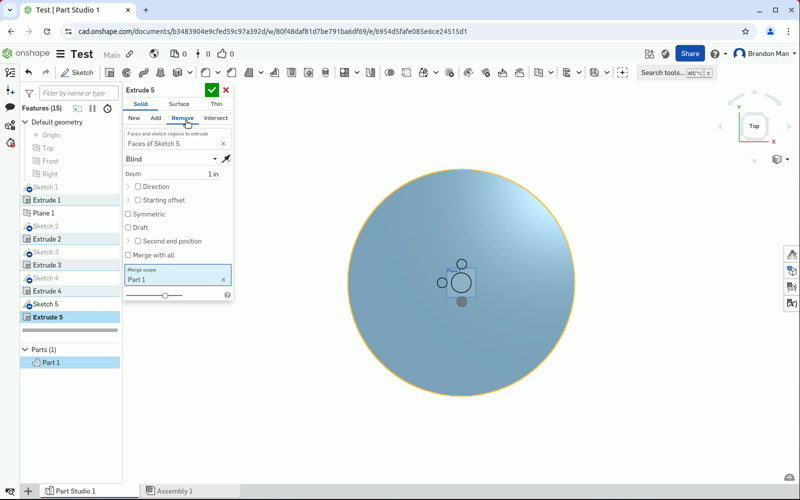
key(tab, 4)
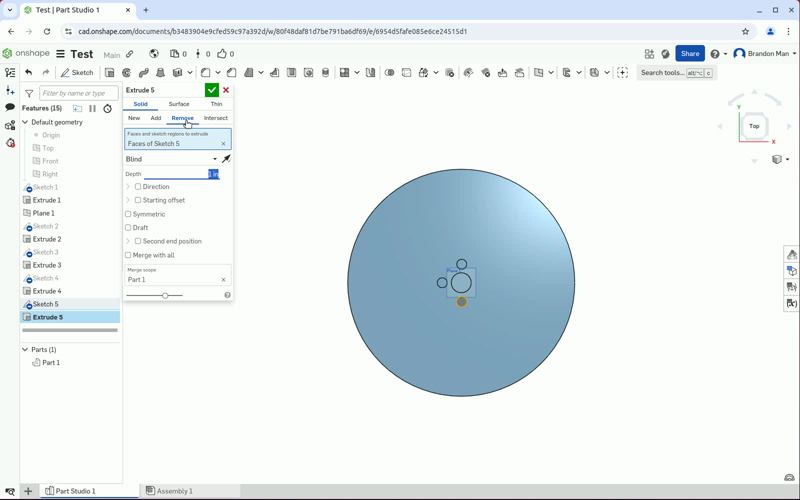
text(1.685)
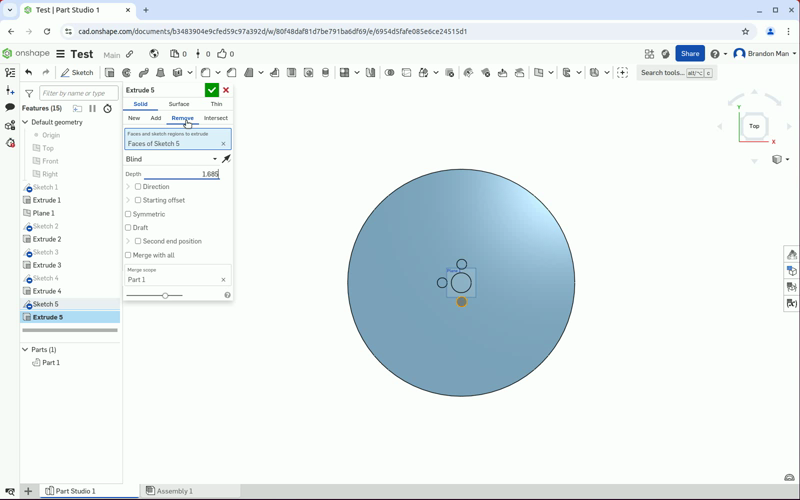
key(tab, 6)
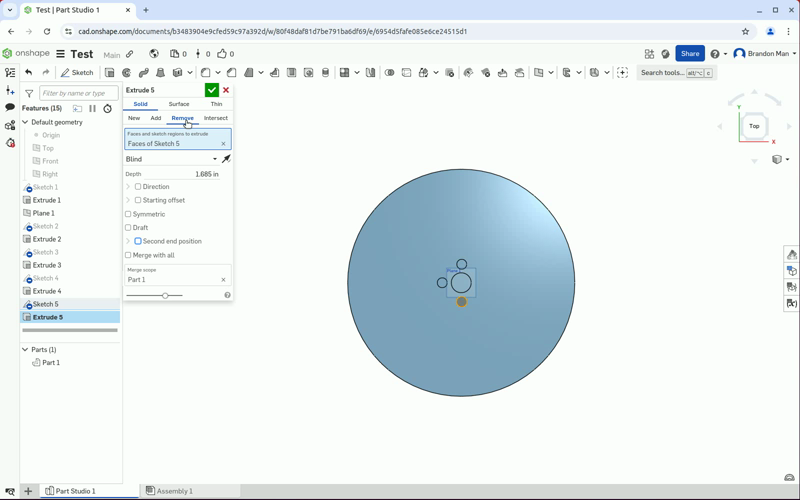
key(space)
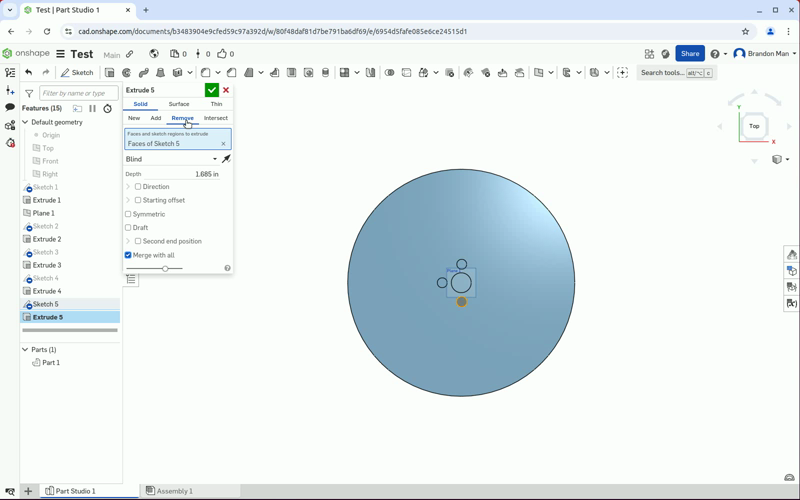
key(enter)
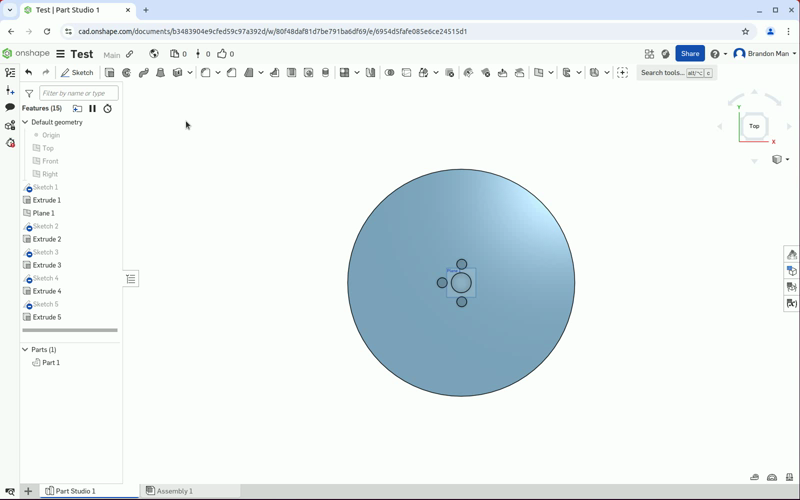
key(shift+h)
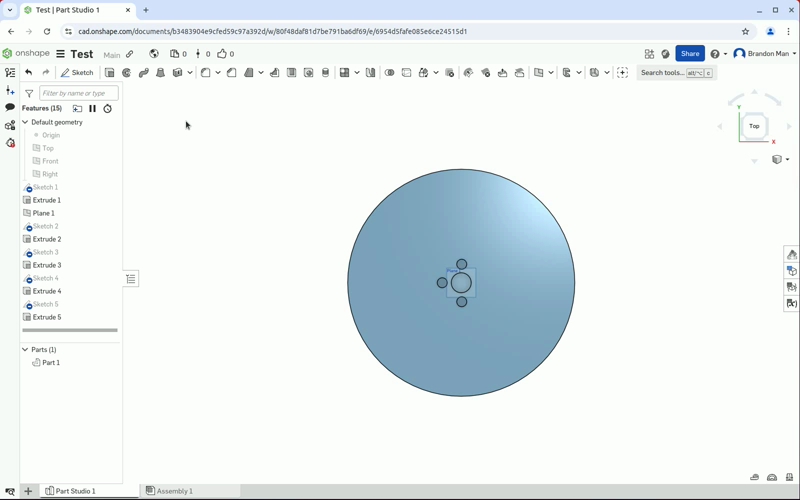
key(shift+h)
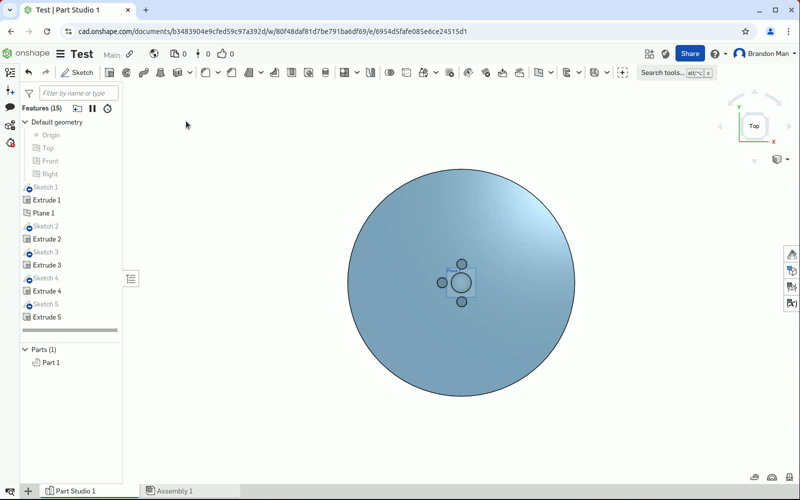
mouse_move(73, 189)
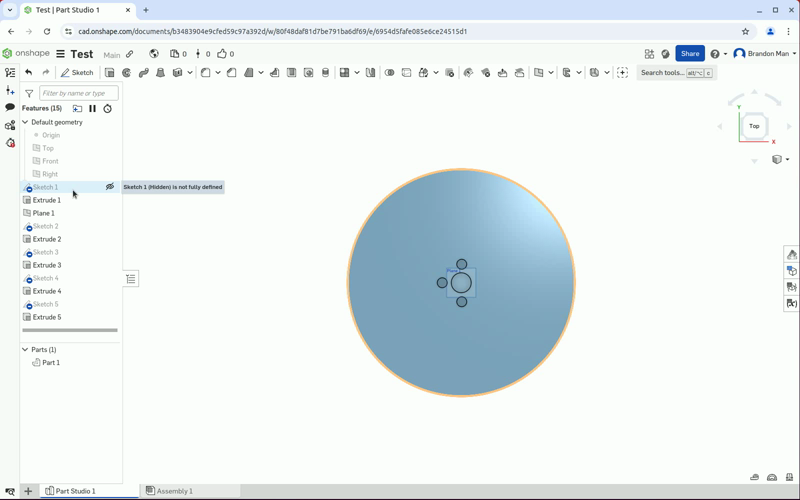
click(73, 189)
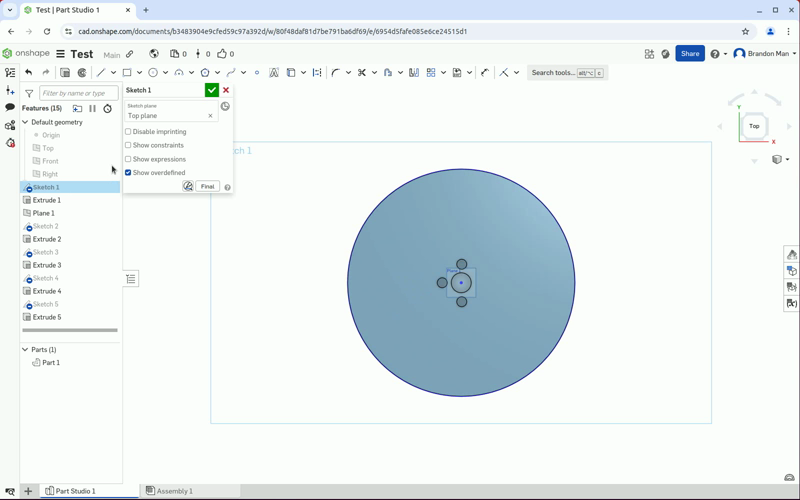
mouse_move(229, 92)
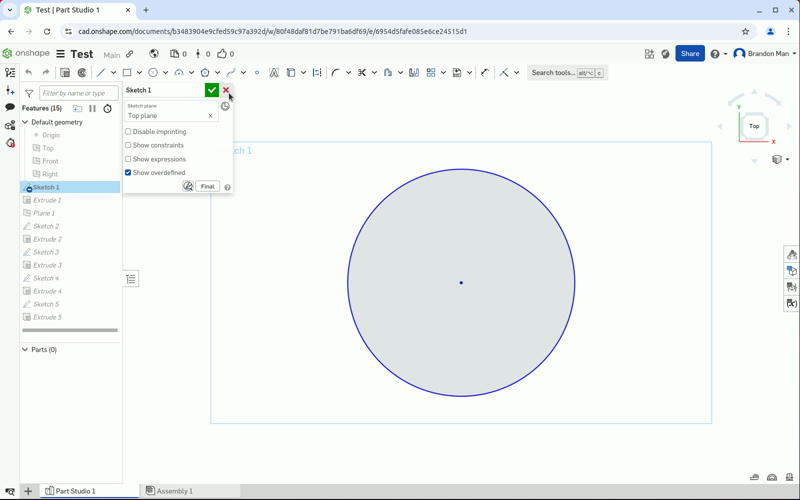
click(229, 92)
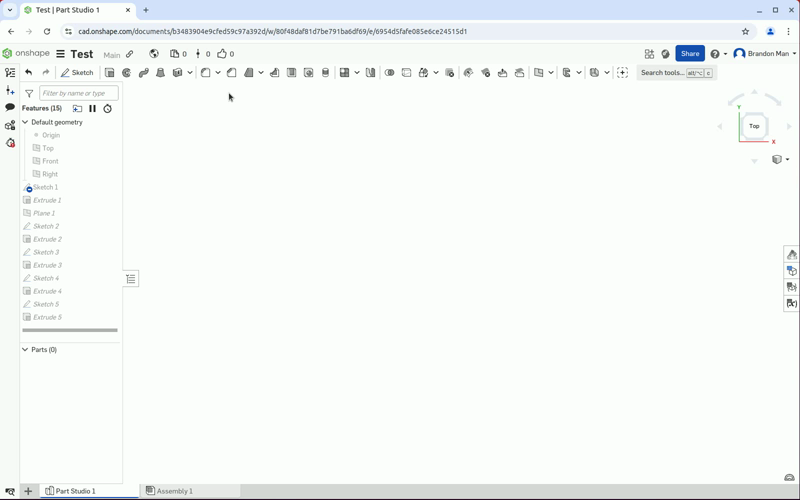
key(shift+s)
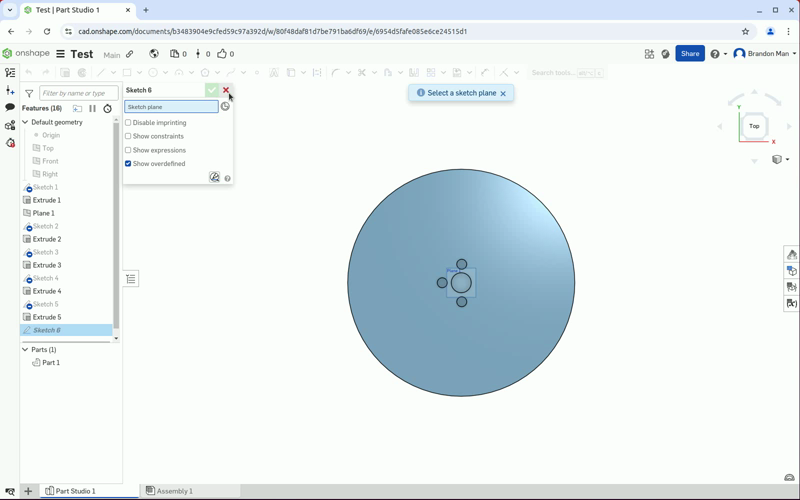
mouse_move(69, 215)
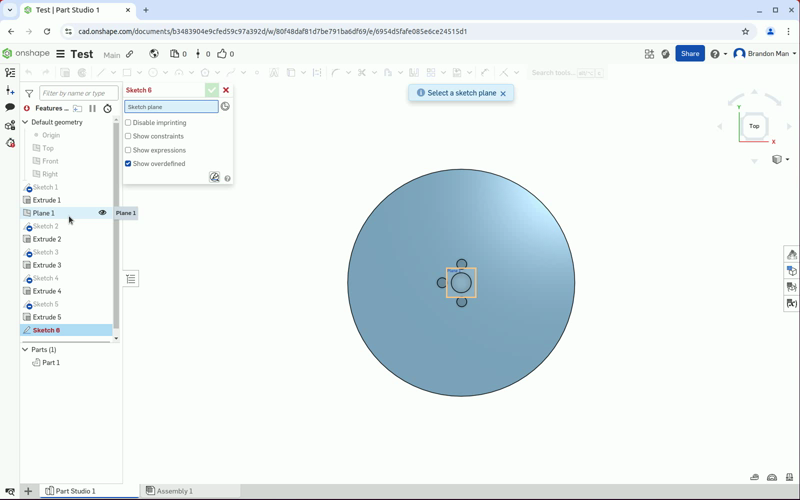
click(69, 215)
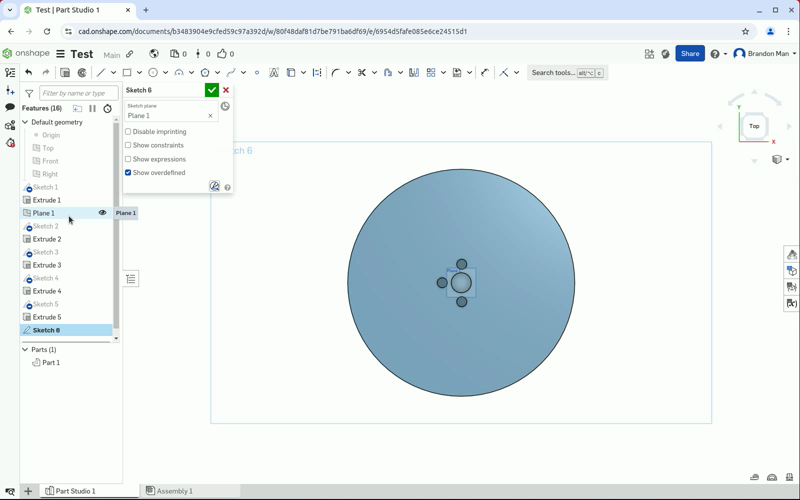
mouse_move(73, 352)
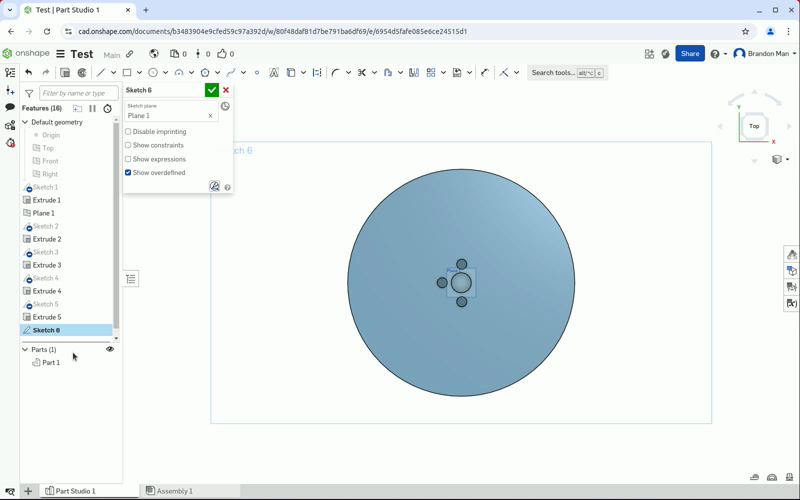
key(y)
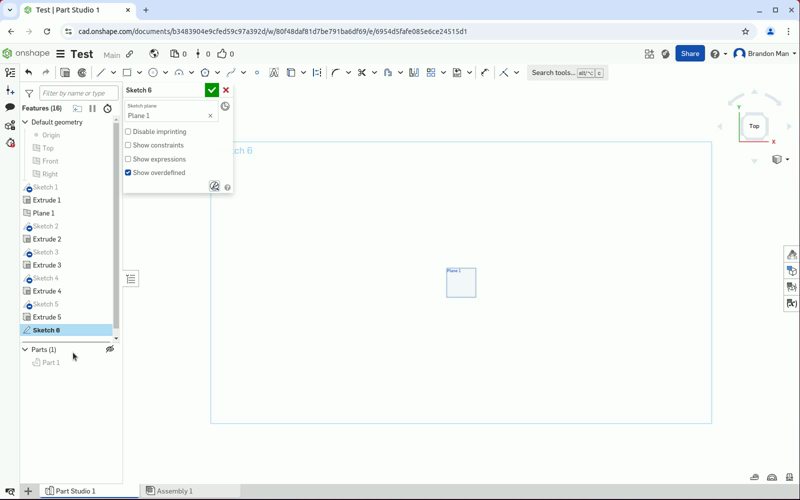
key(c)
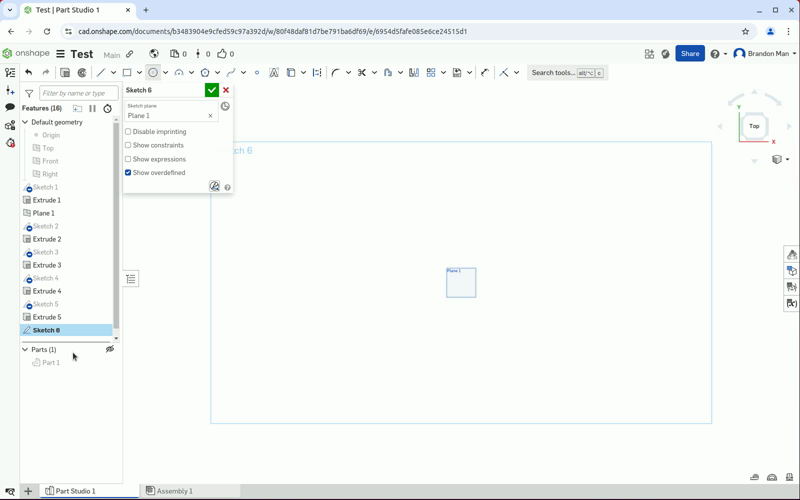
key_down(shift)
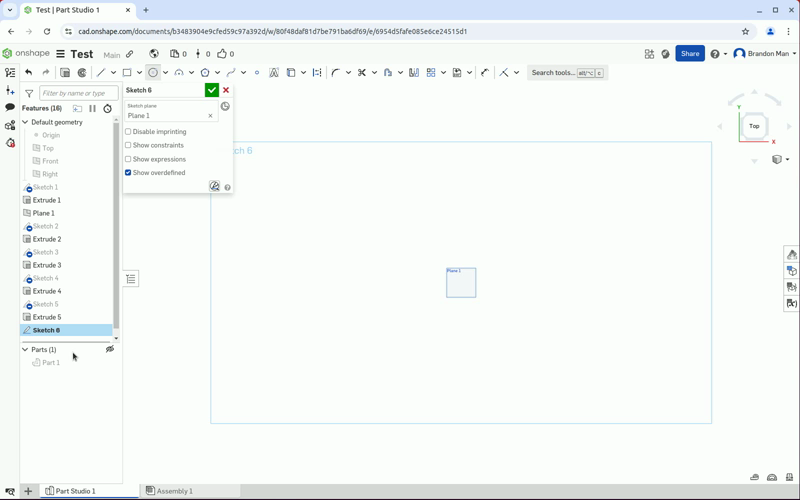
mouse_move(480, 282)
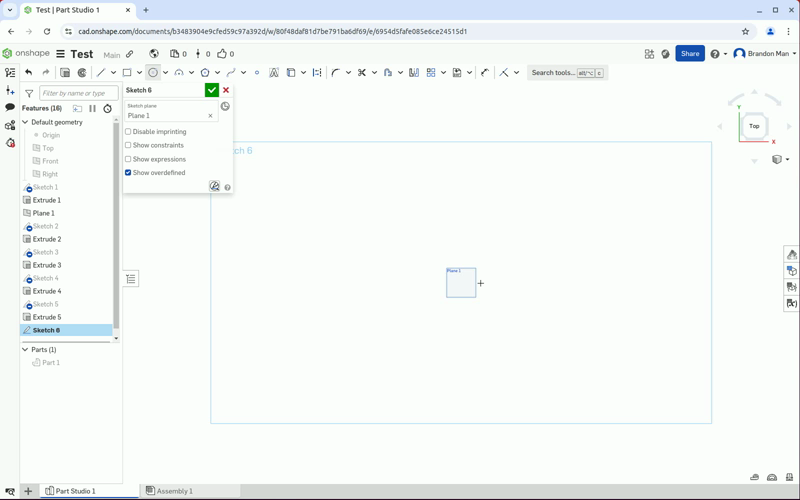
click(480, 282)
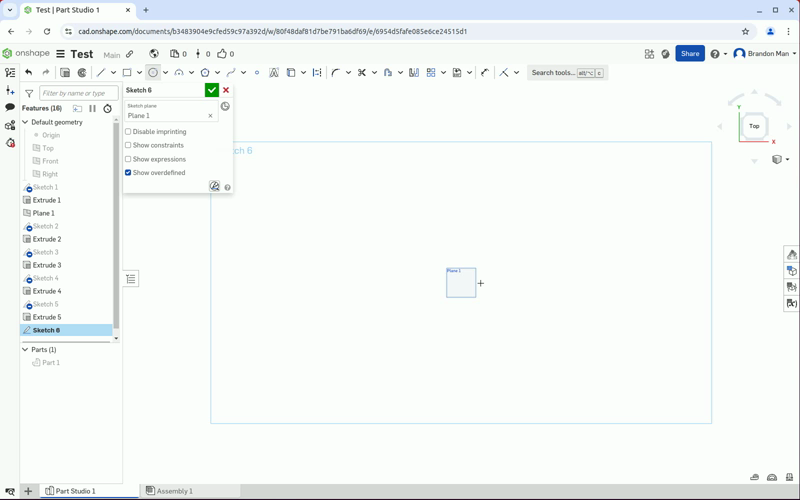
key_up(shift)
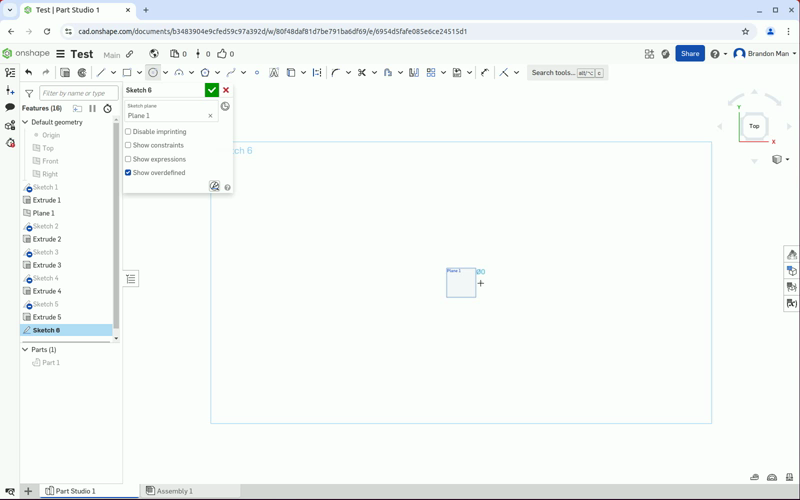
mouse_move(485, 282)
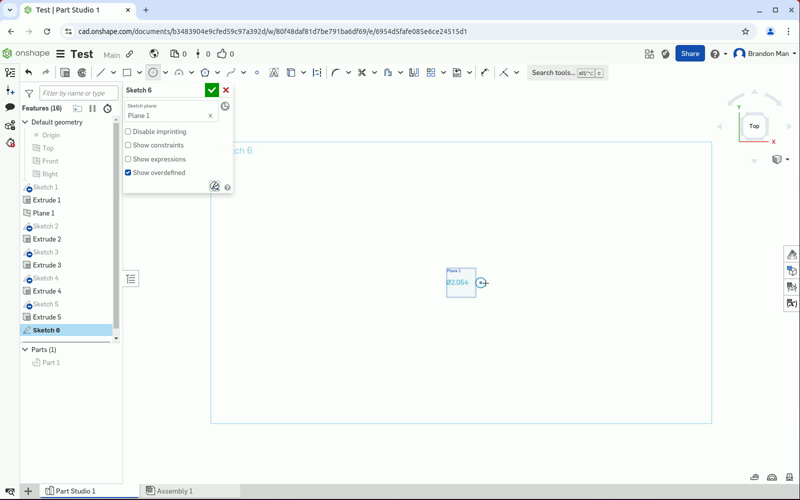
click(485, 282)
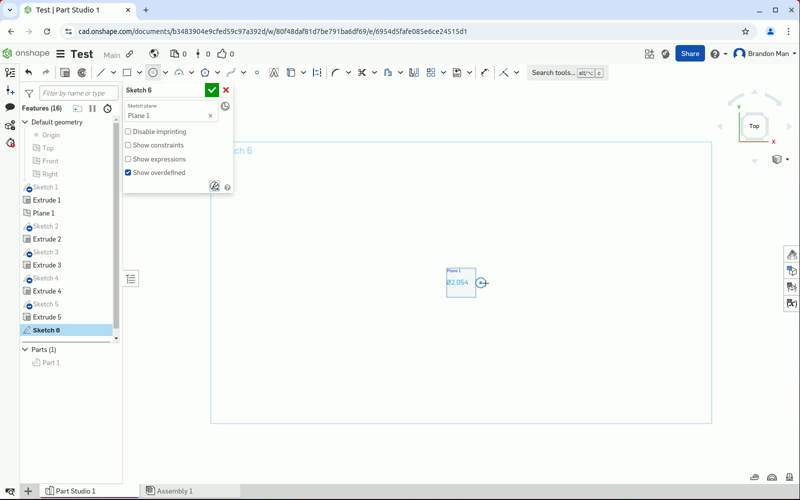
key(esc)
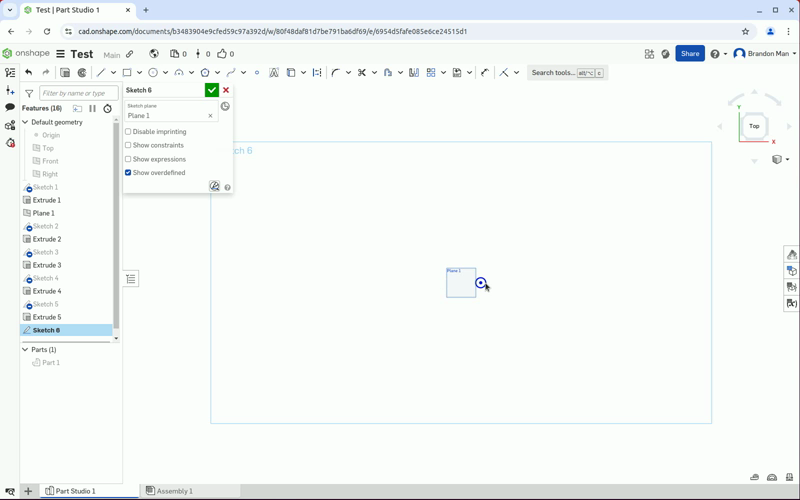
mouse_move(484, 281)
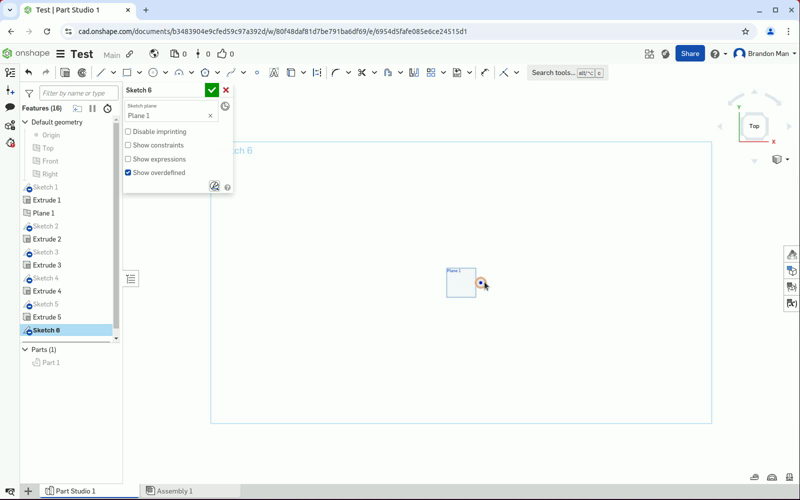
scroll(6)
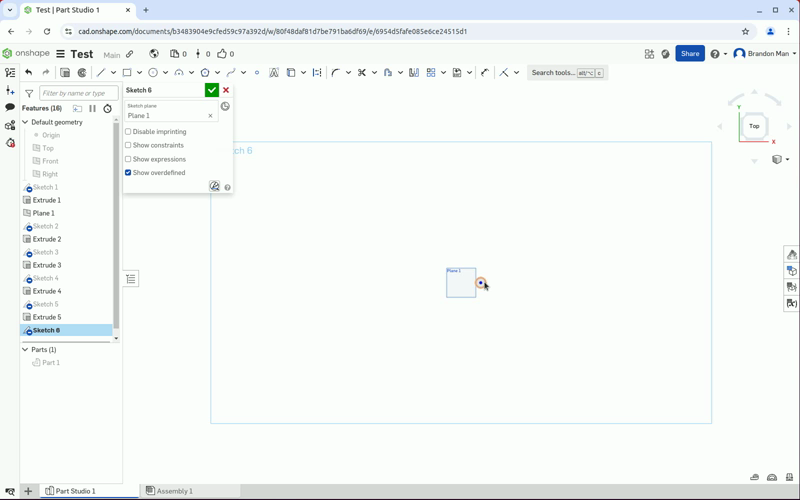
scroll(6)
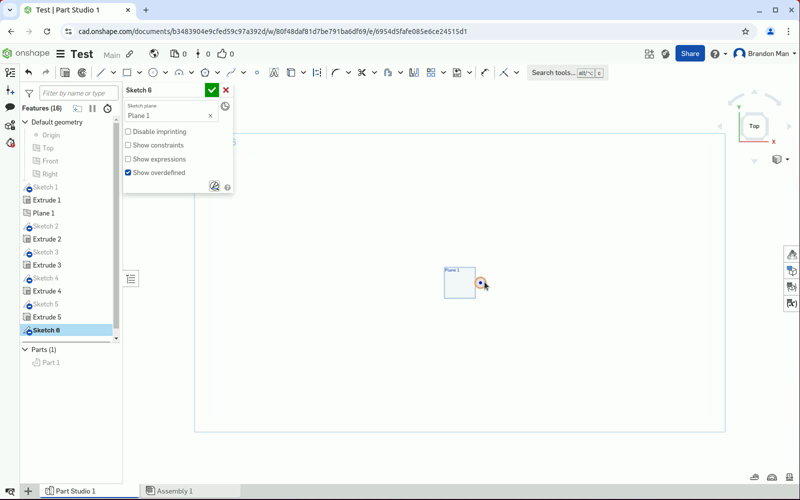
scroll(6)
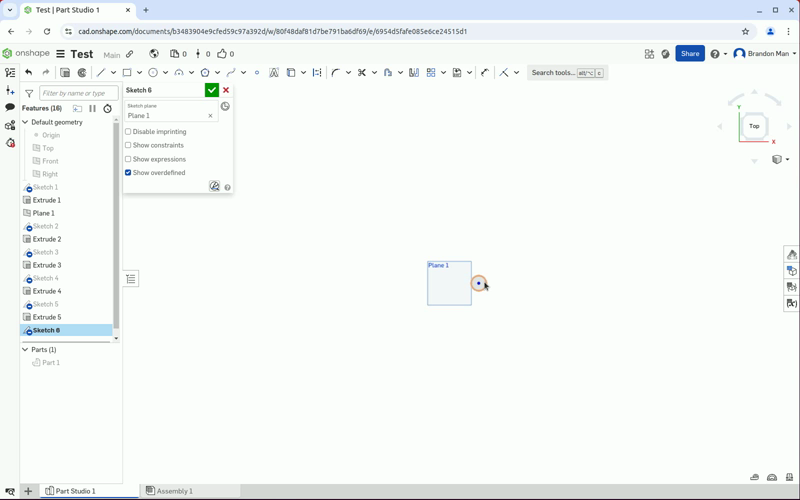
scroll(6)
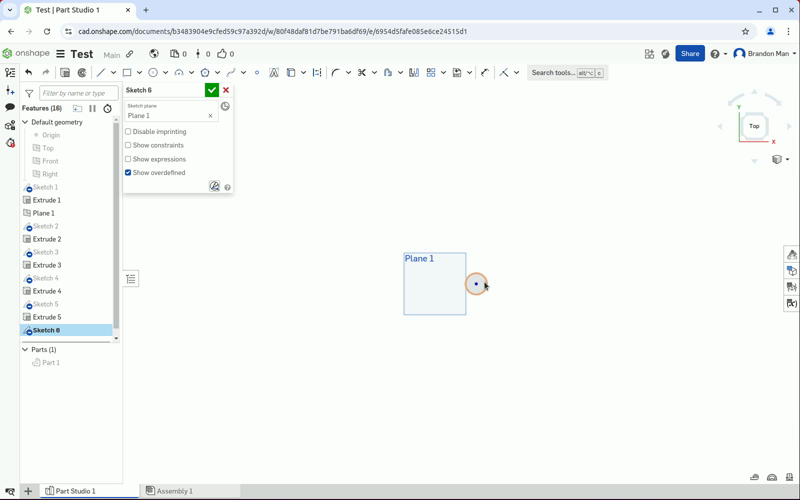
scroll(6)
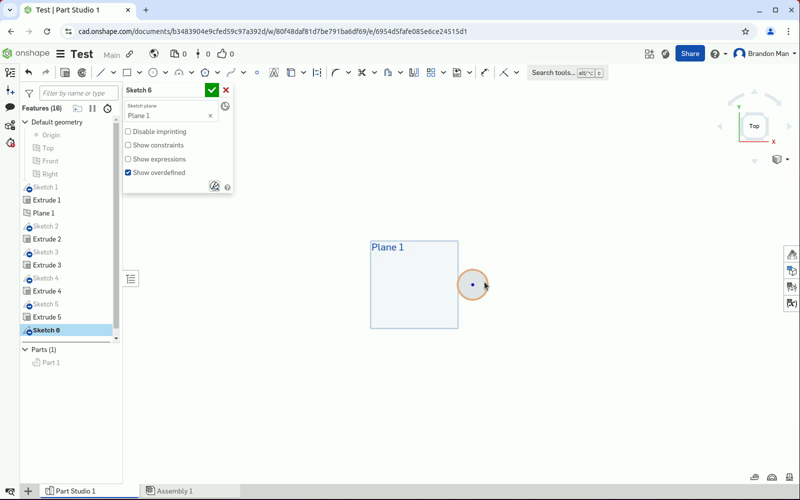
scroll(6)
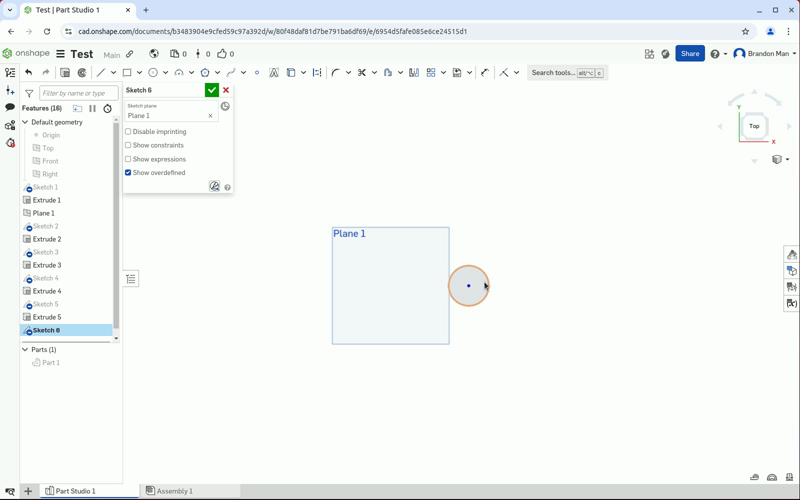
scroll(6)
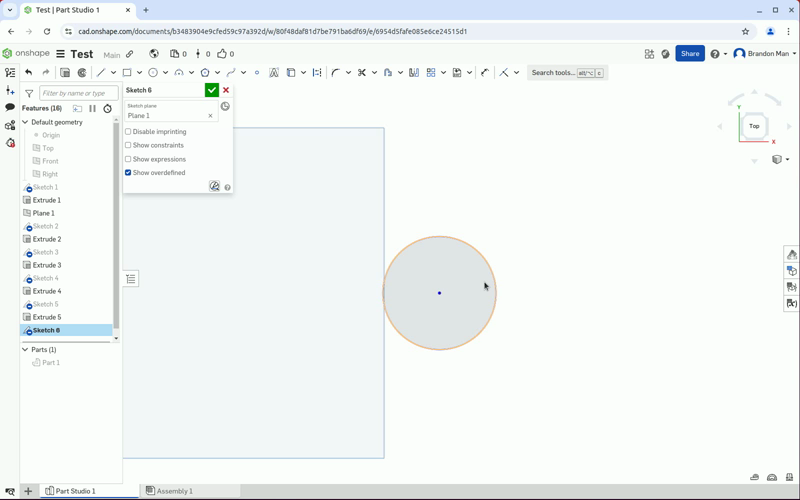
click(484, 281)
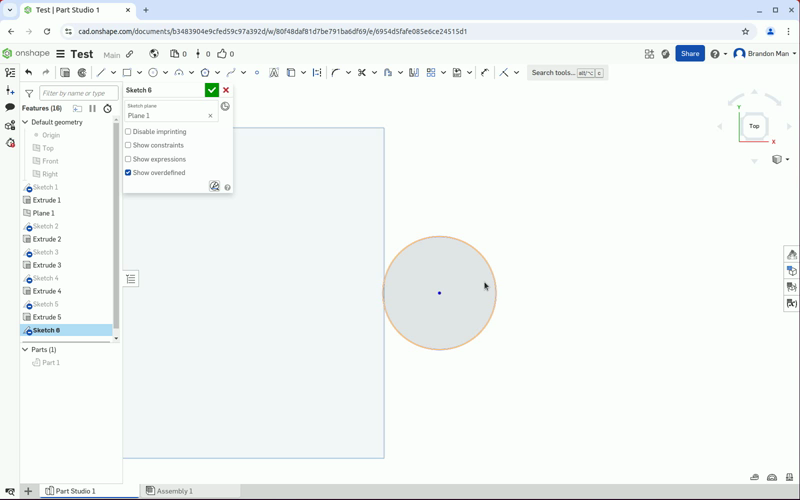
scroll(-6)
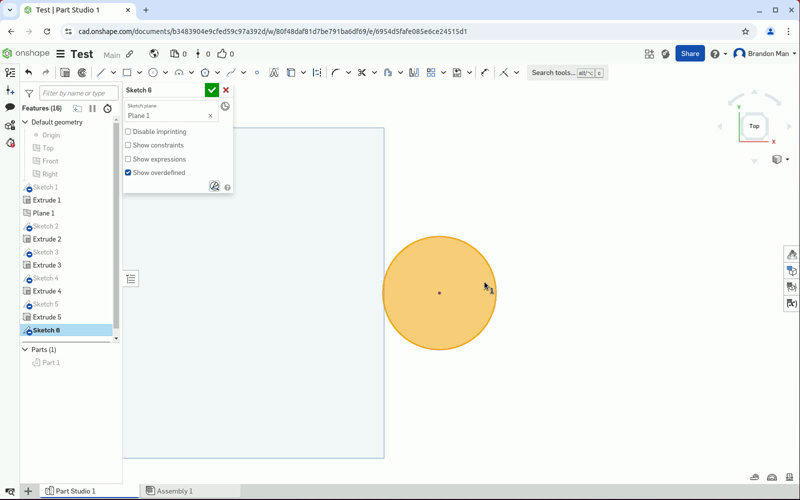
scroll(-6)
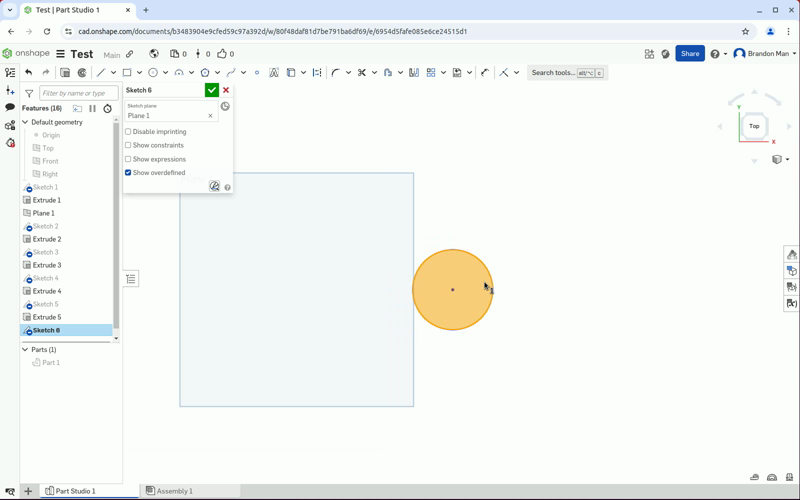
scroll(-6)
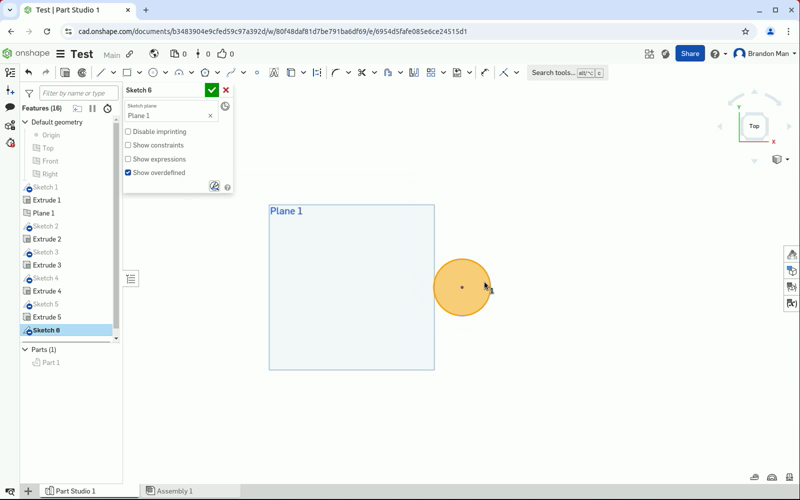
scroll(-6)
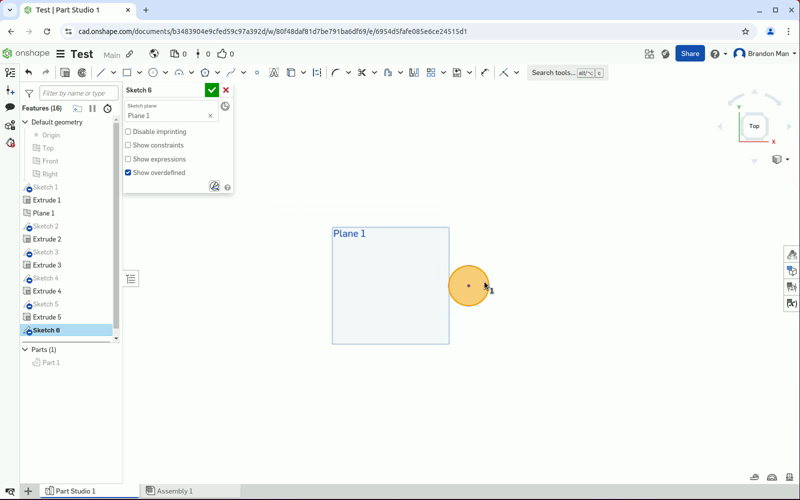
scroll(-6)
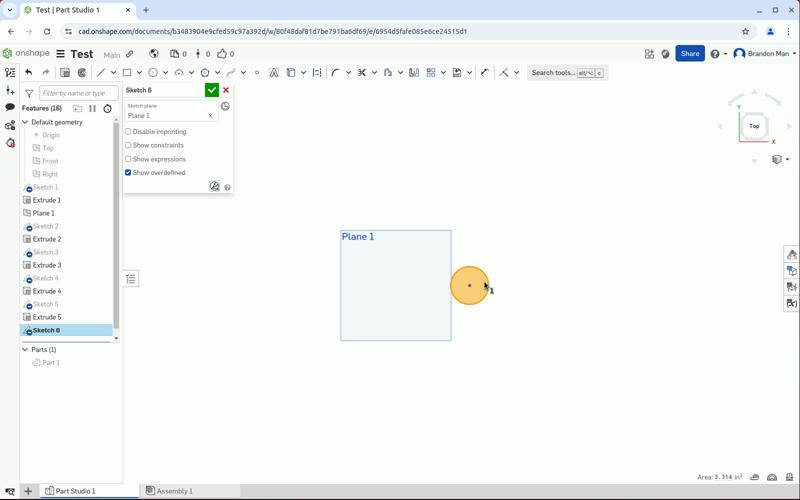
scroll(-6)
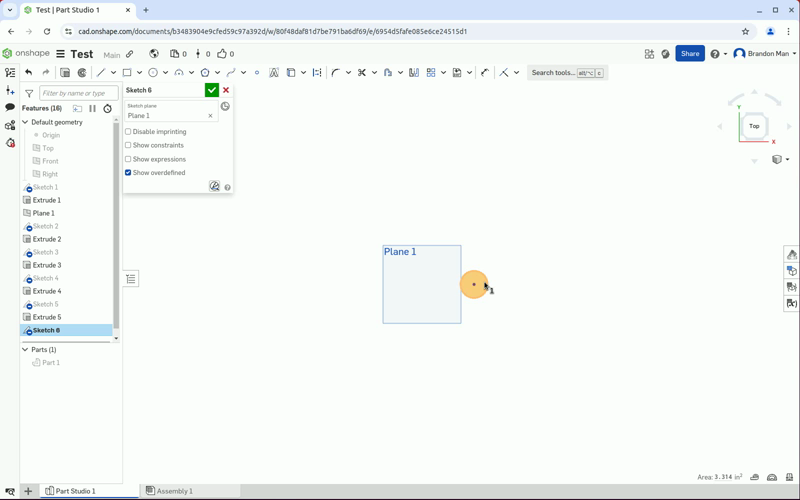
scroll(-6)
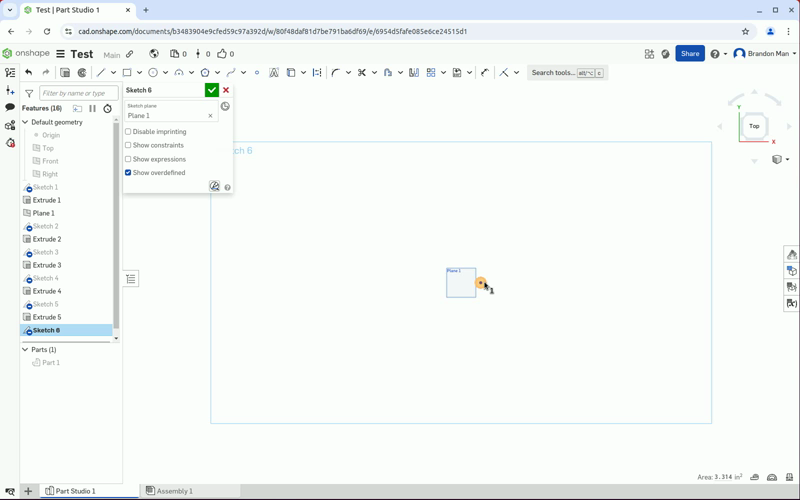
mouse_move(73, 352)
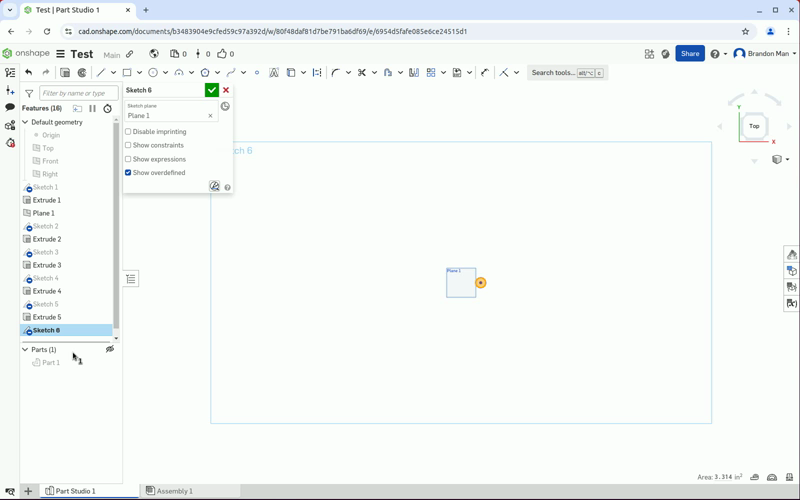
key(shift+y)
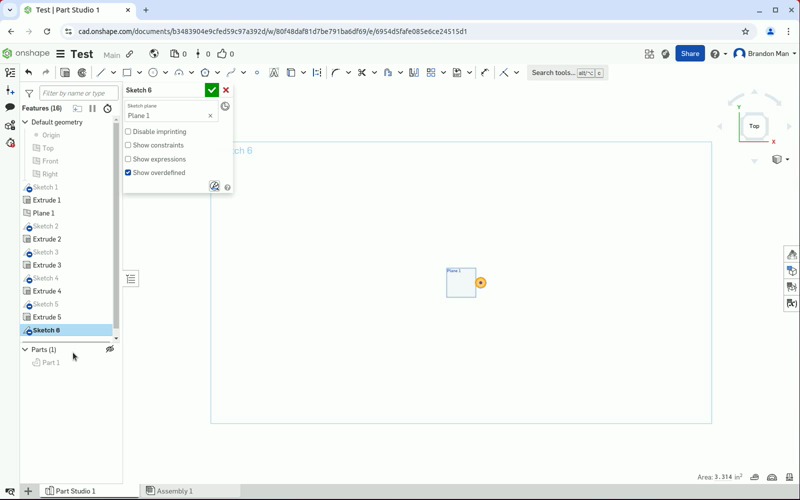
key(shift+e)
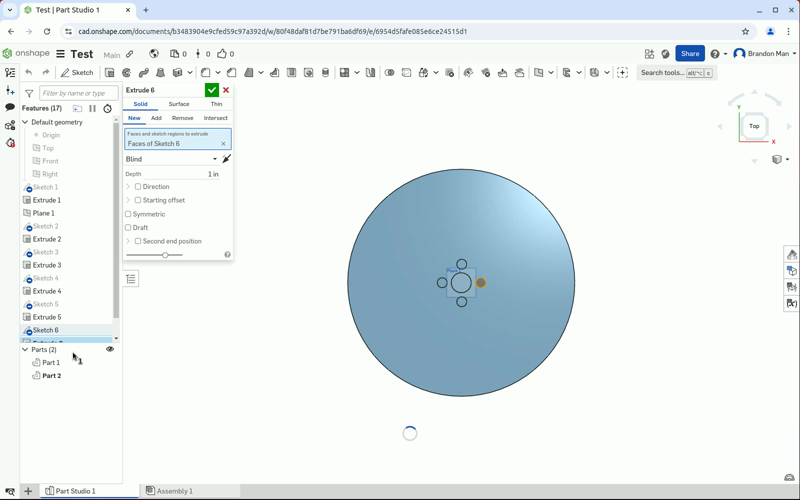
mouse_move(143, 106)
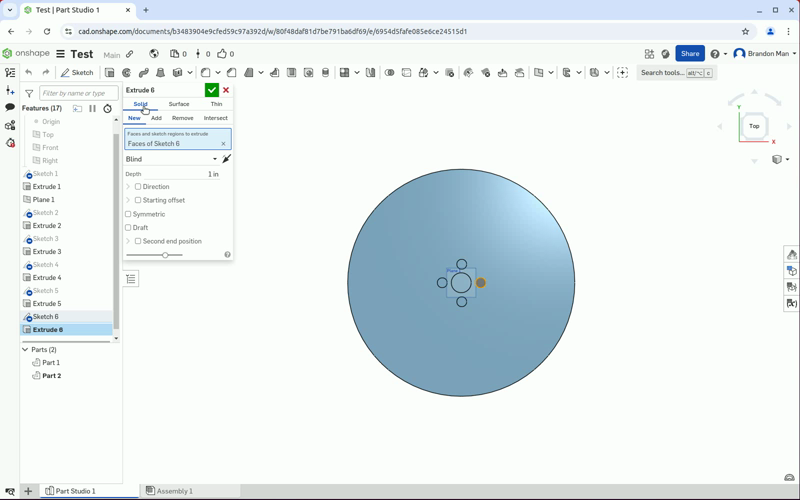
click(143, 106)
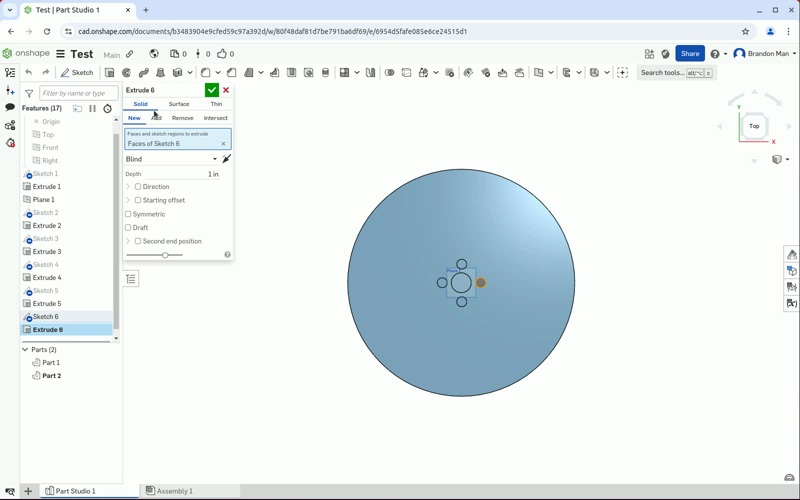
mouse_move(186, 120)
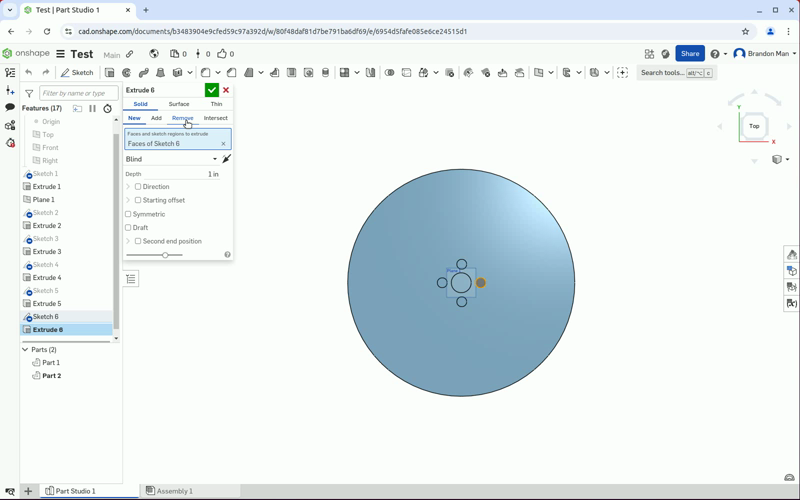
click(186, 120)
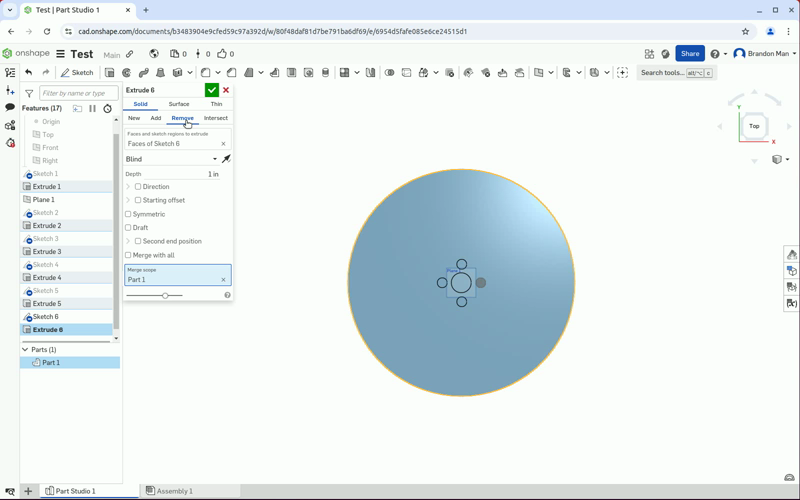
key(tab, 4)
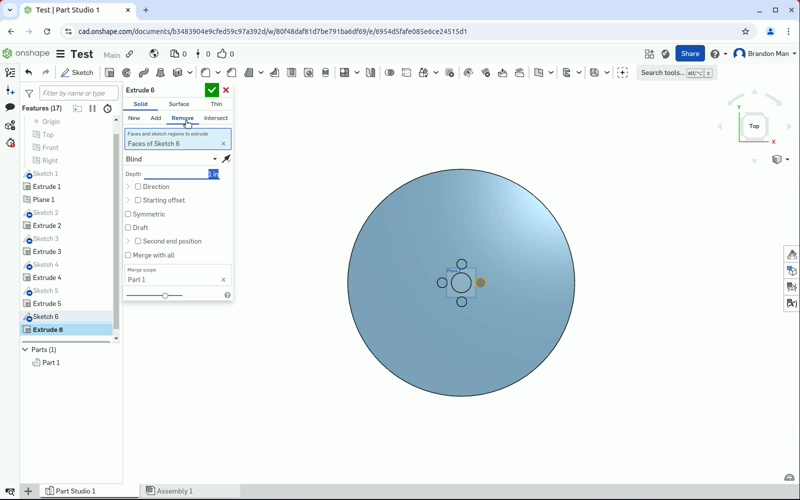
text(1.685)
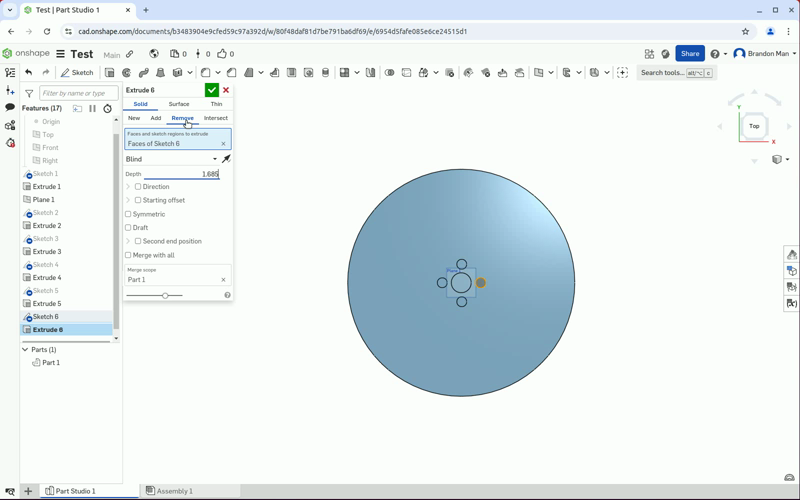
key(tab, 6)
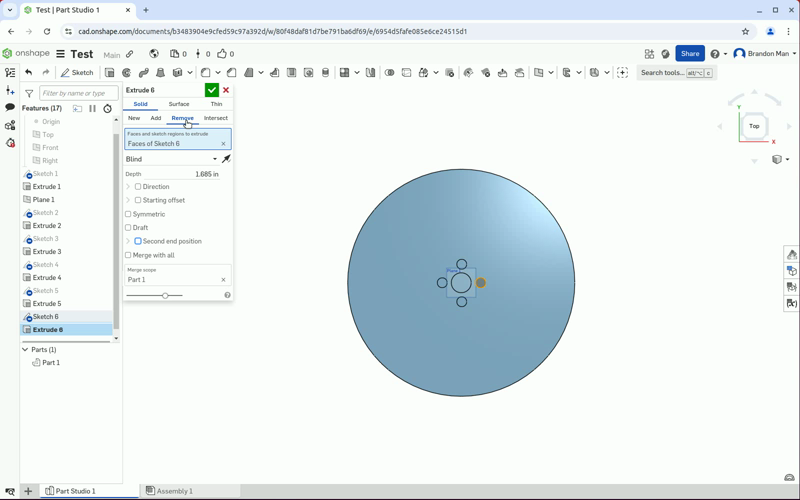
key(space)
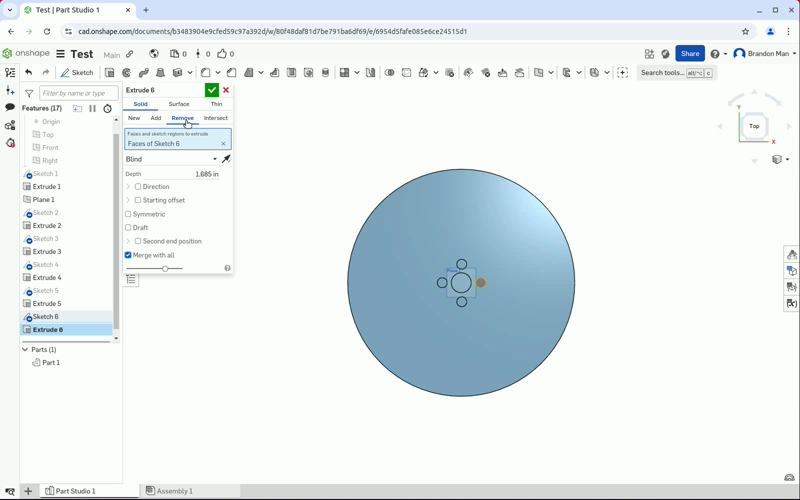
key(enter)
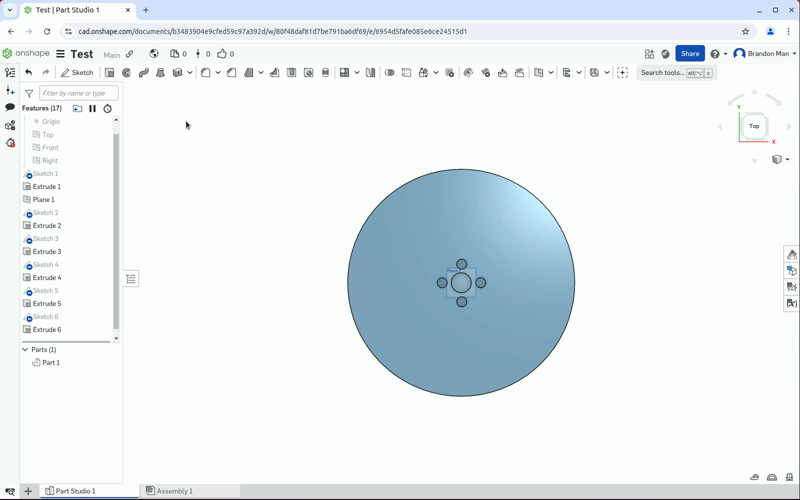
key(shift+h)
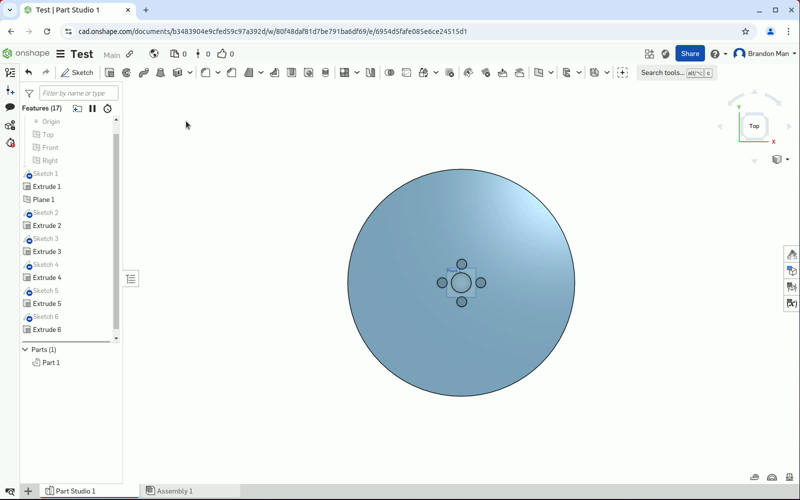
key(shift+h)
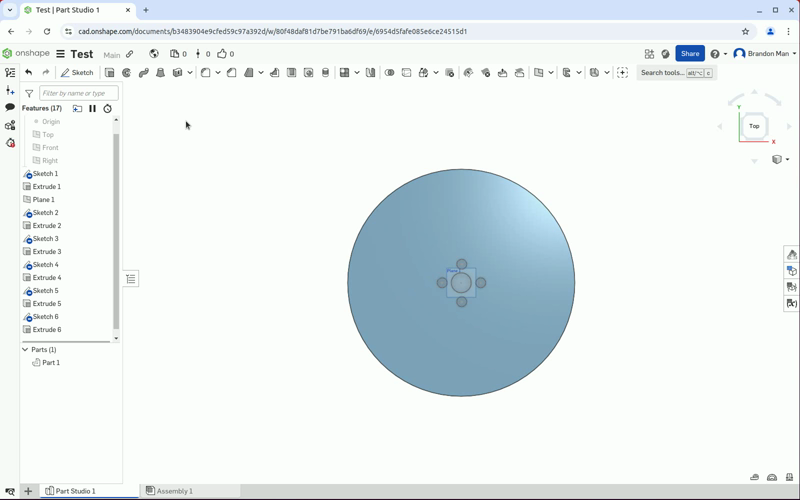
key(shift+7)
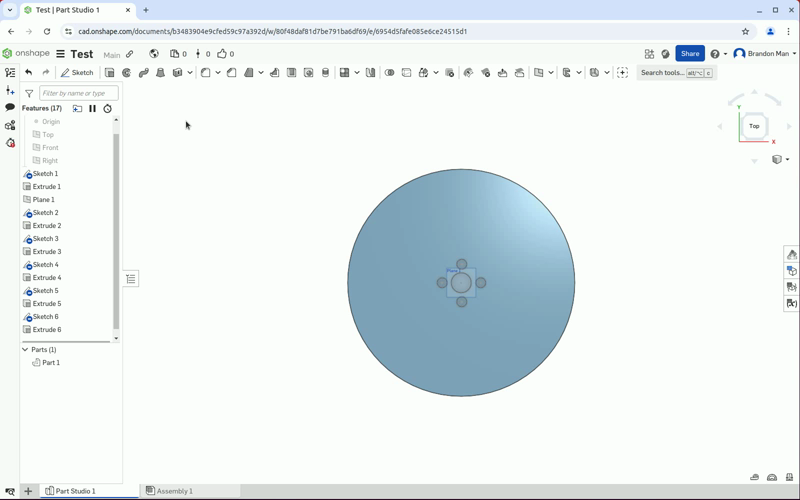
key(up, 3)
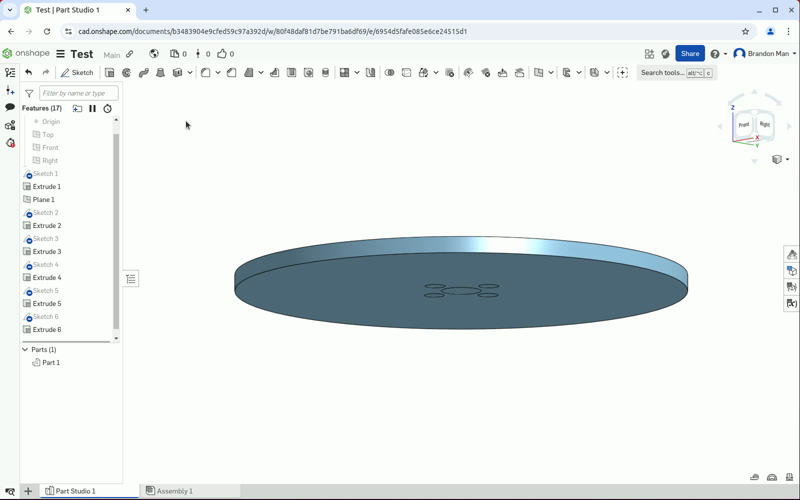
key(left, 3)
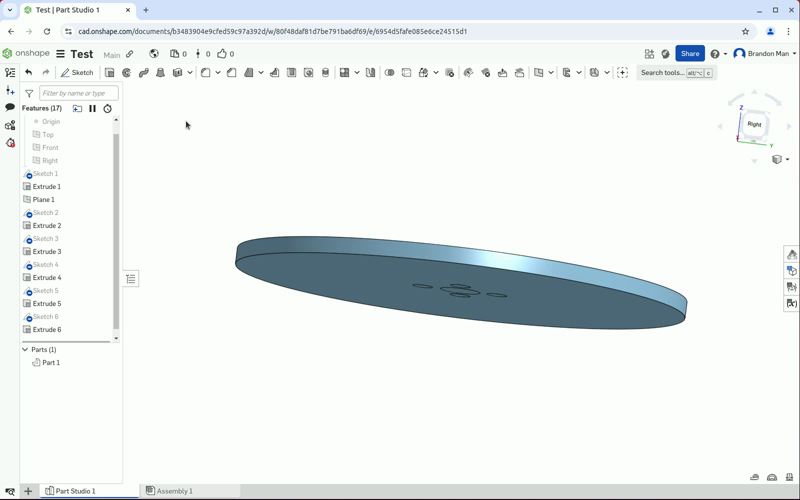
key(right, 3)
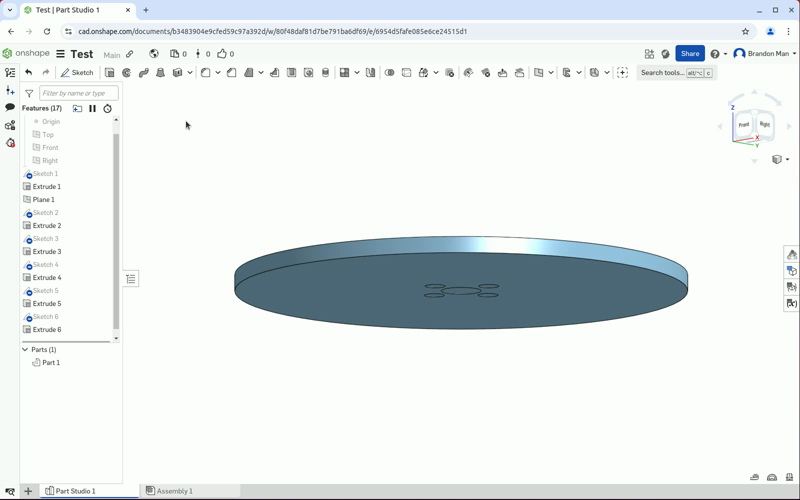
key(down, 3)
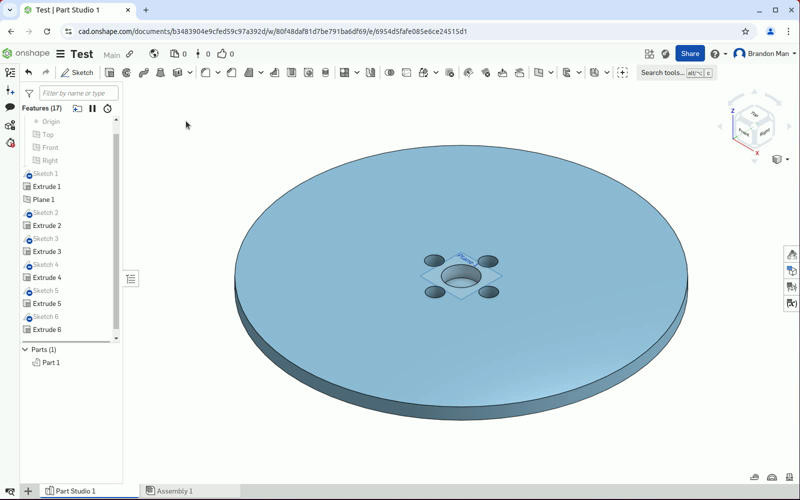
mouse_move(69, 176)
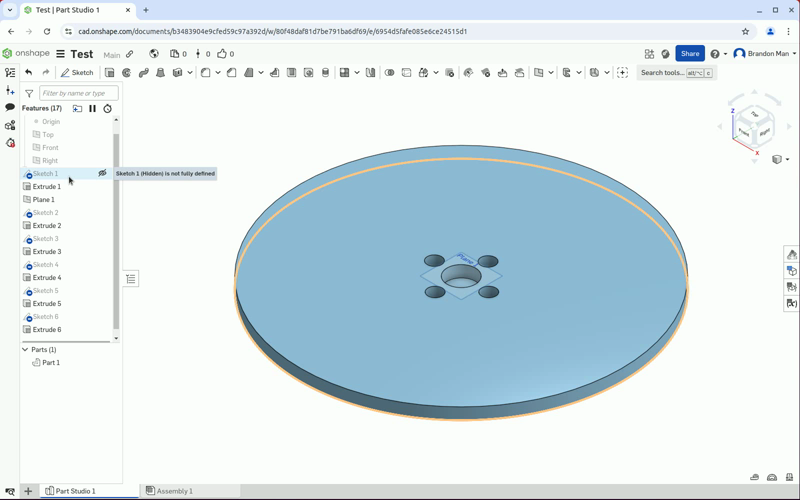
click(69, 176)